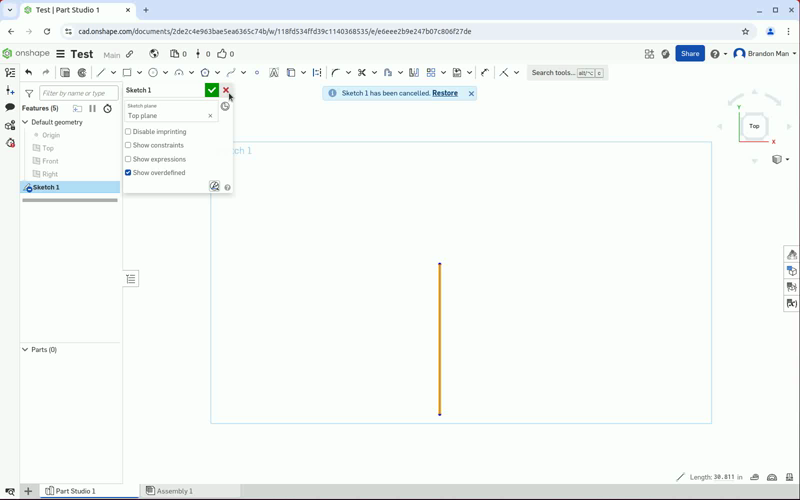
key(shift+h)
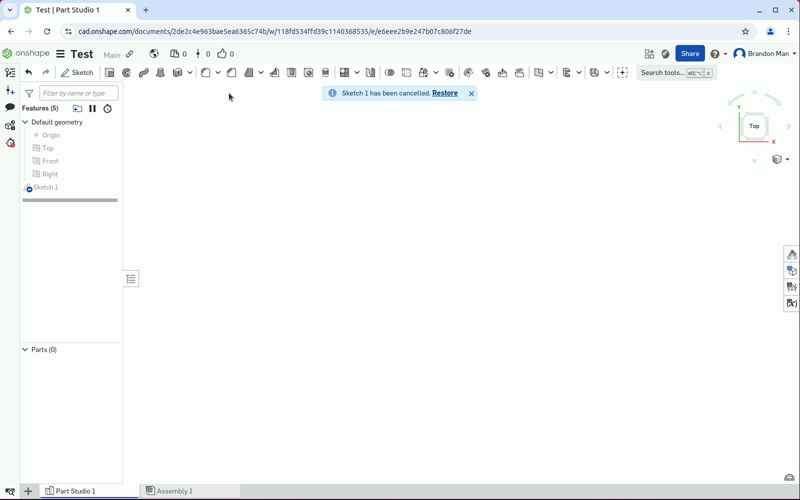
mouse_move(73, 352)
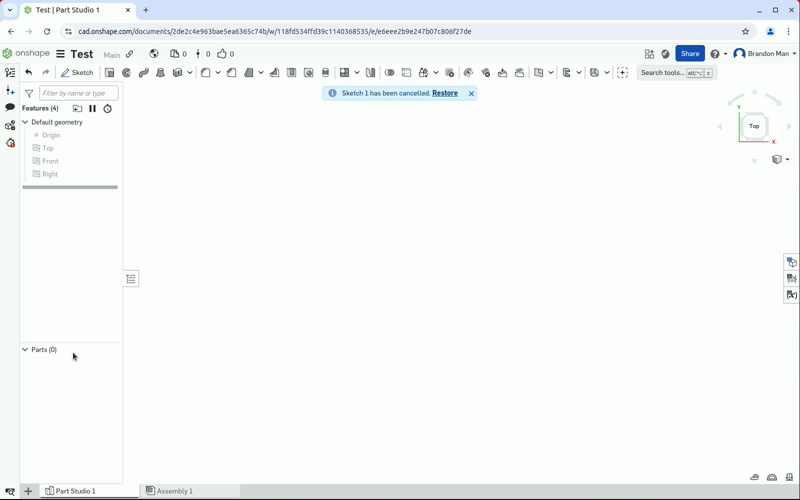
key(y)
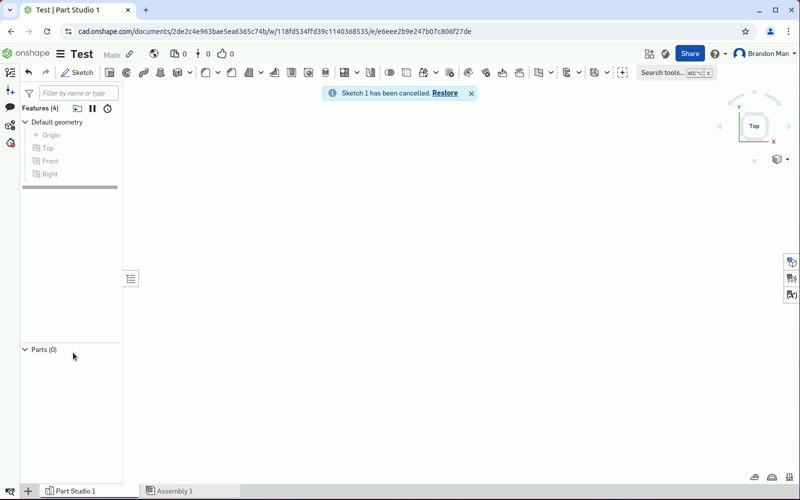
key(shift+p)
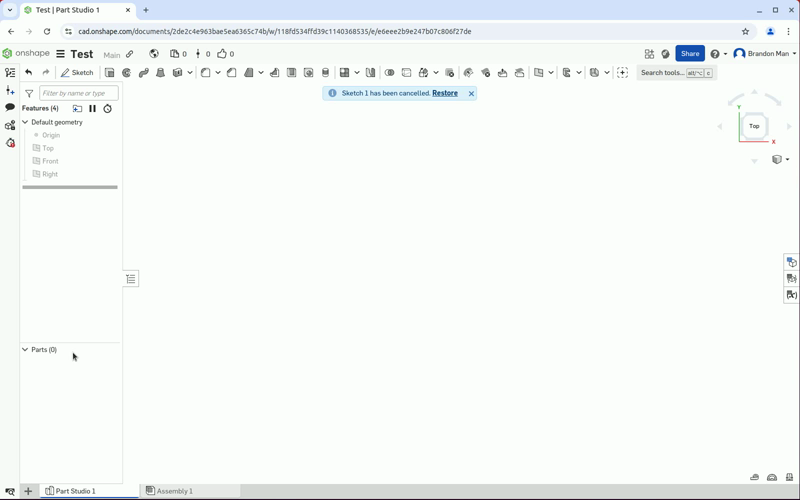
key(space)
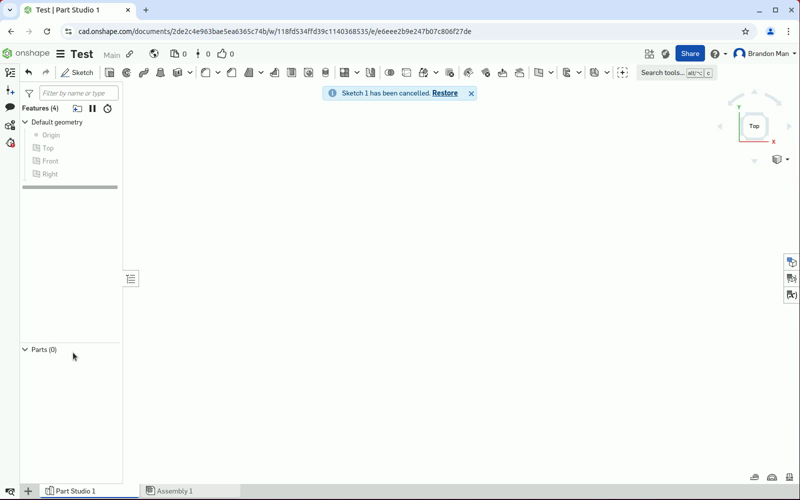
key_down(shift)
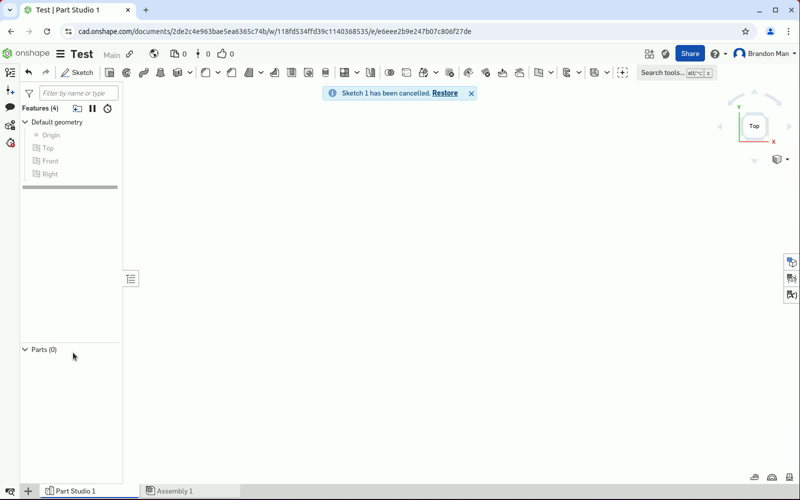
key(up)
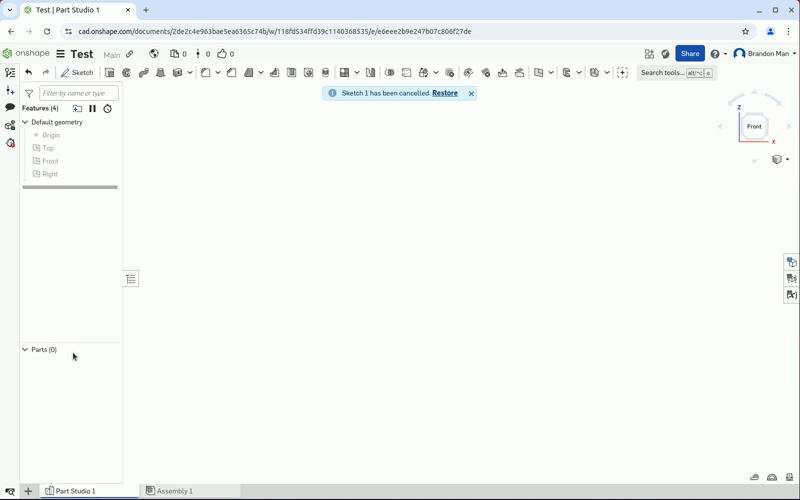
key_up(shift)
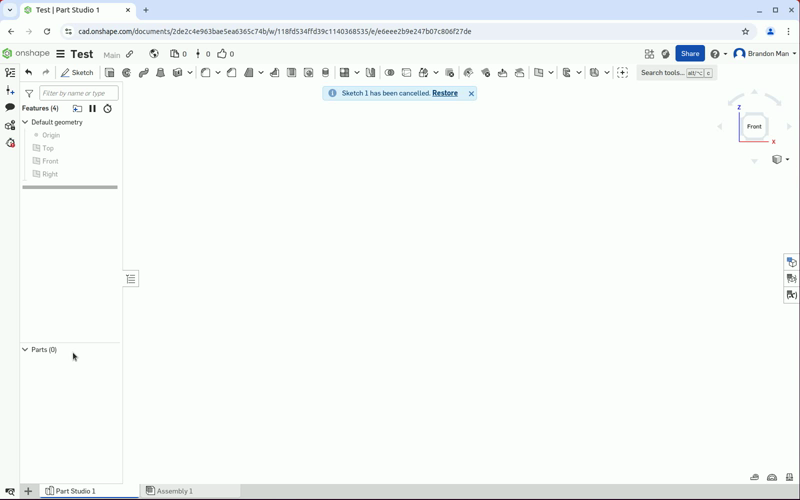
mouse_move(73, 352)
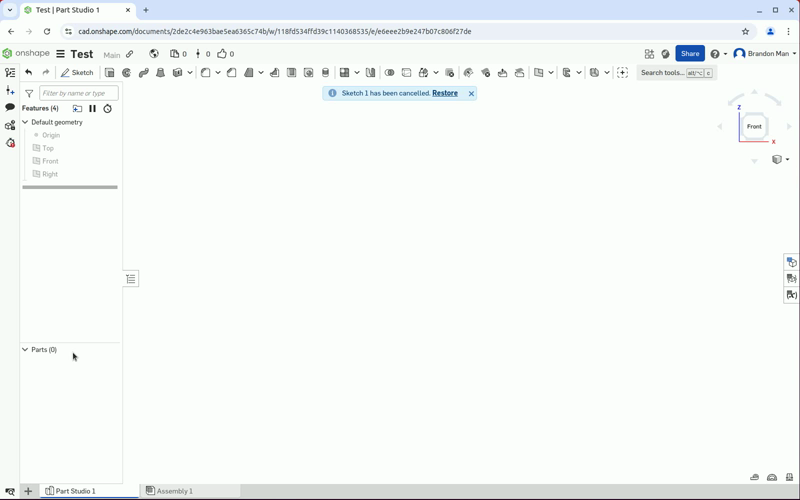
key(shift+y)
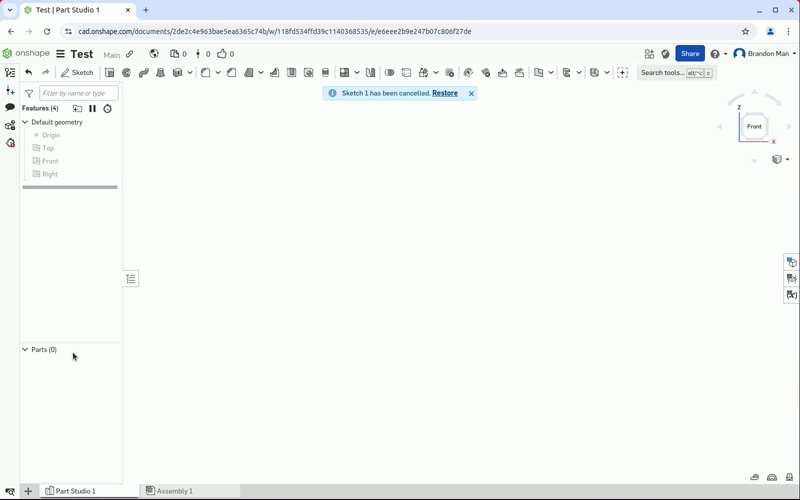
key(shift+s)
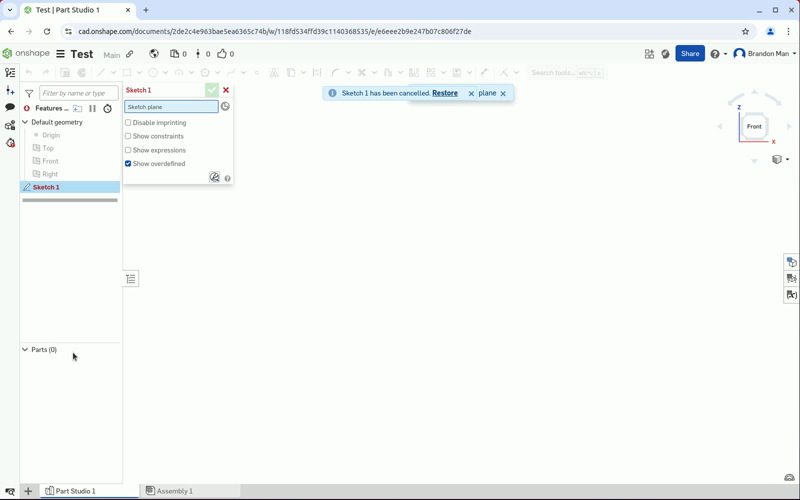
mouse_move(73, 163)
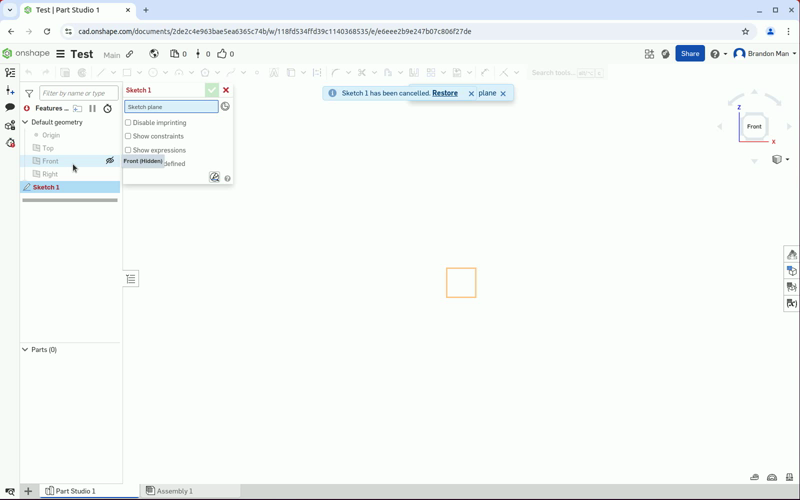
click(73, 163)
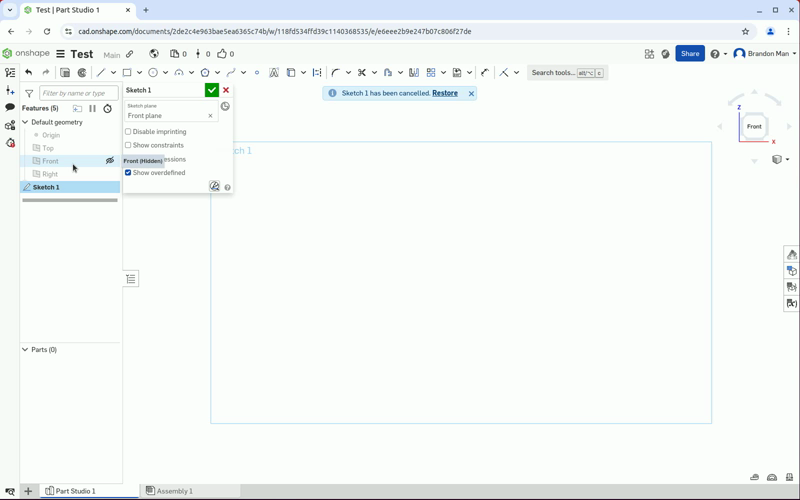
mouse_move(73, 352)
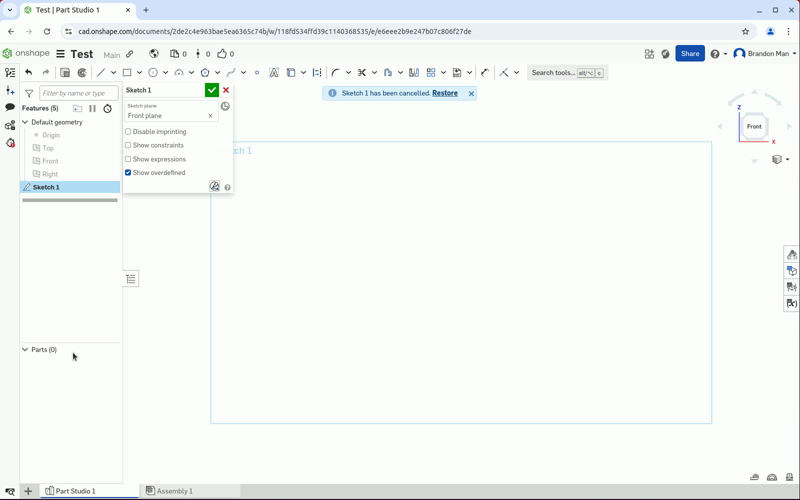
key(y)
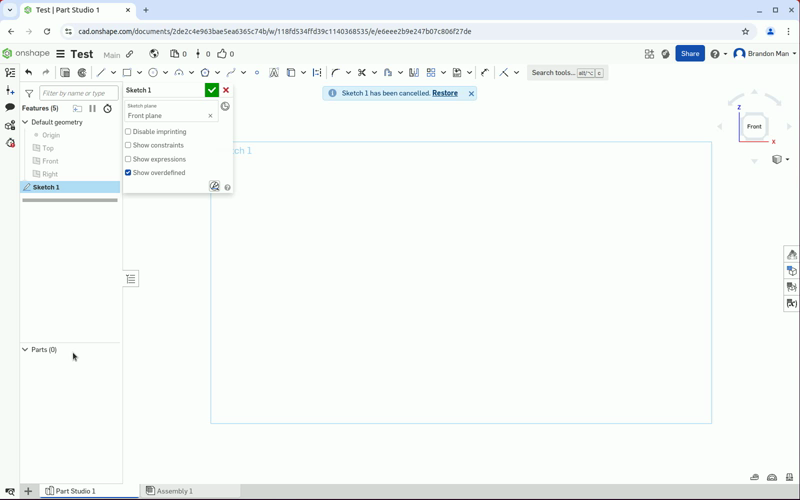
key(l)
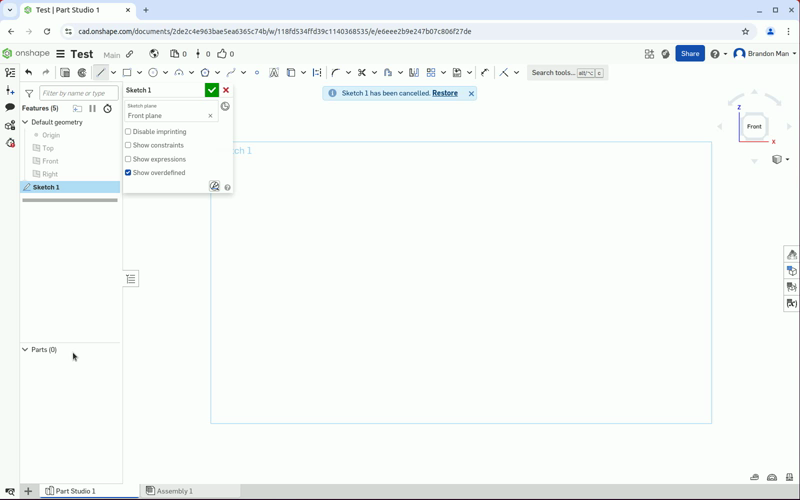
key_down(shift)
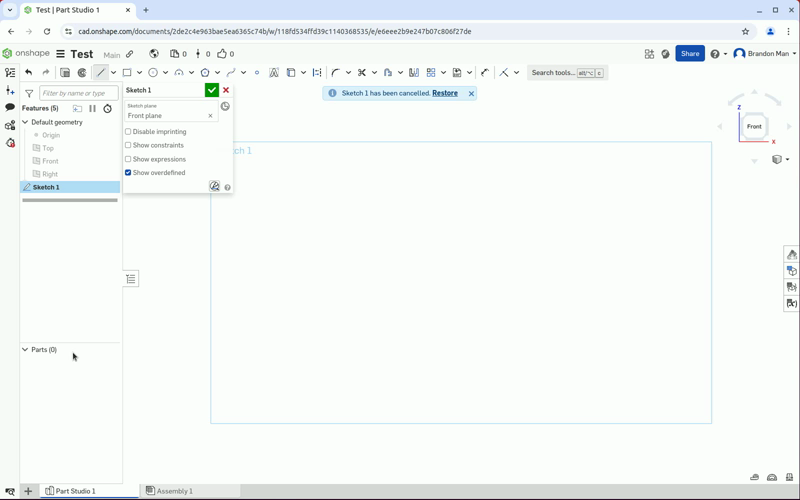
mouse_move(431, 298)
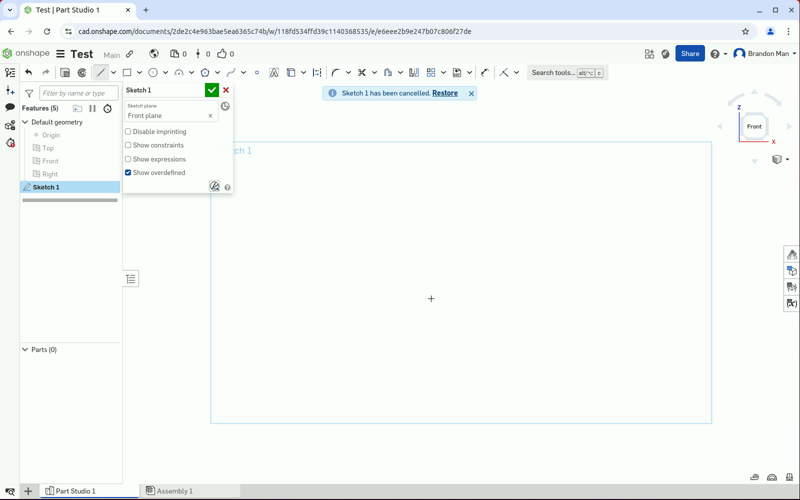
click(431, 298)
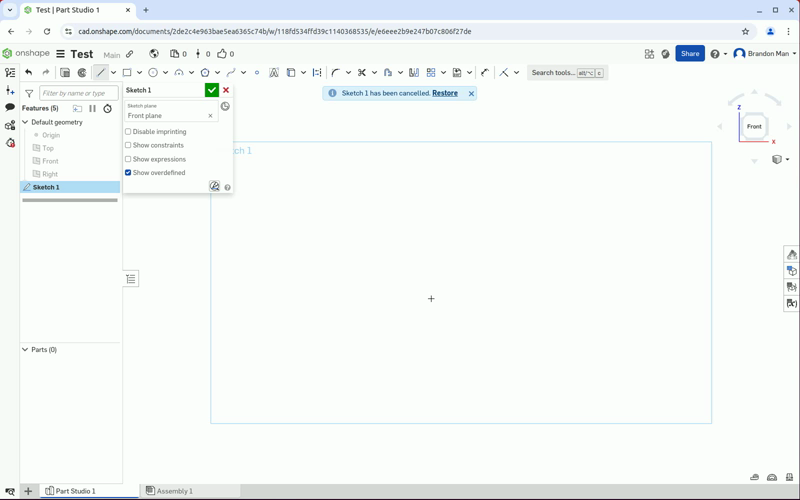
key_up(shift)
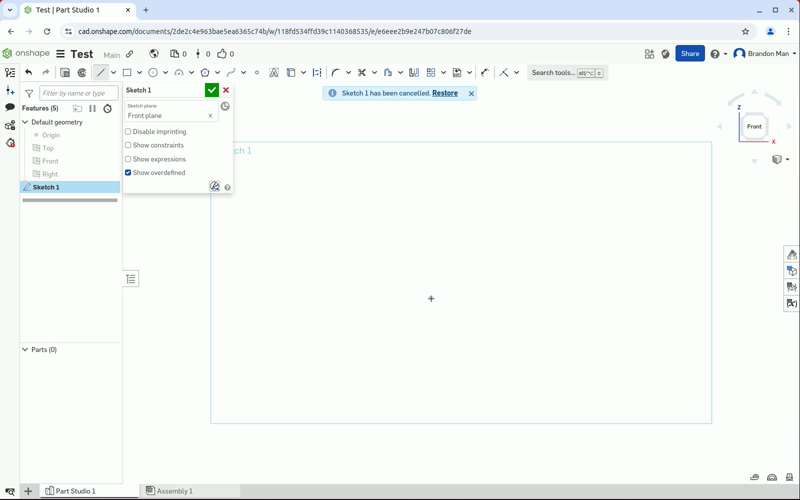
key_down(shift)
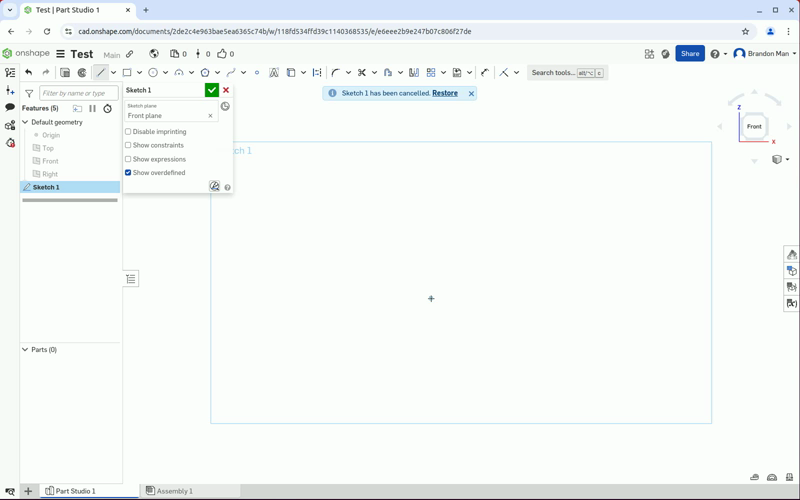
mouse_move(461, 298)
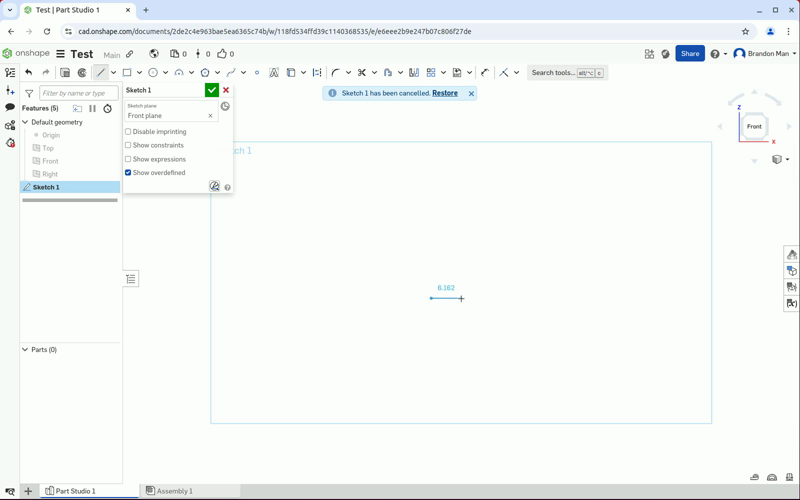
mouse_move(490, 298)
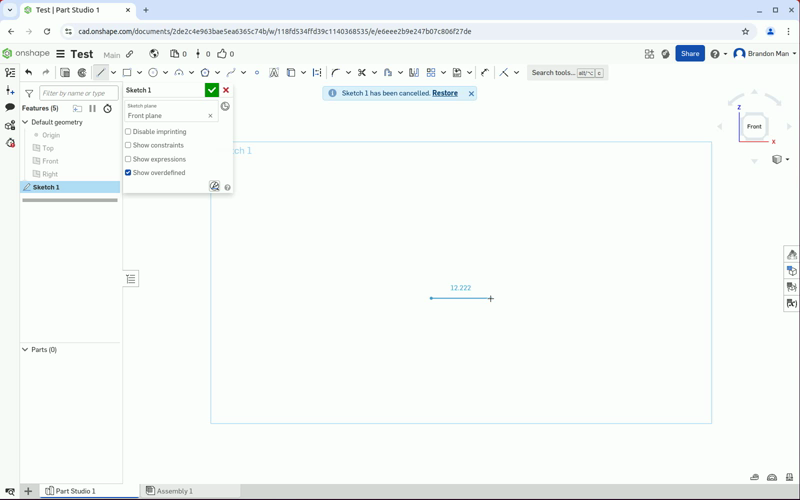
click(490, 298)
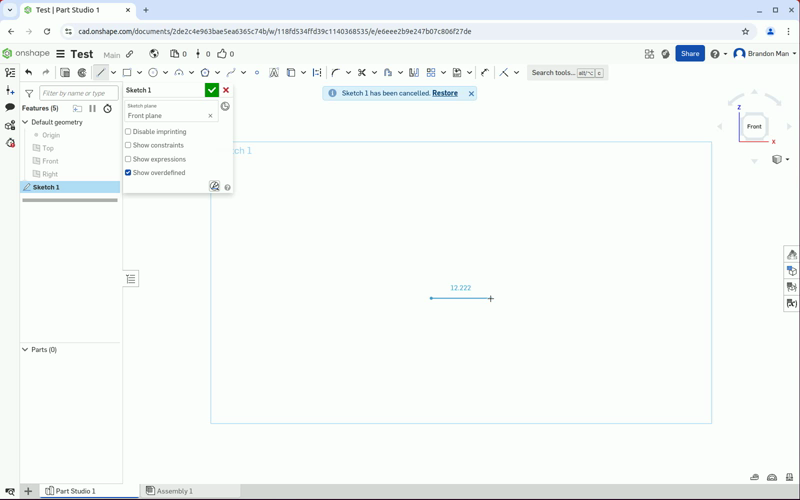
key_up(shift)
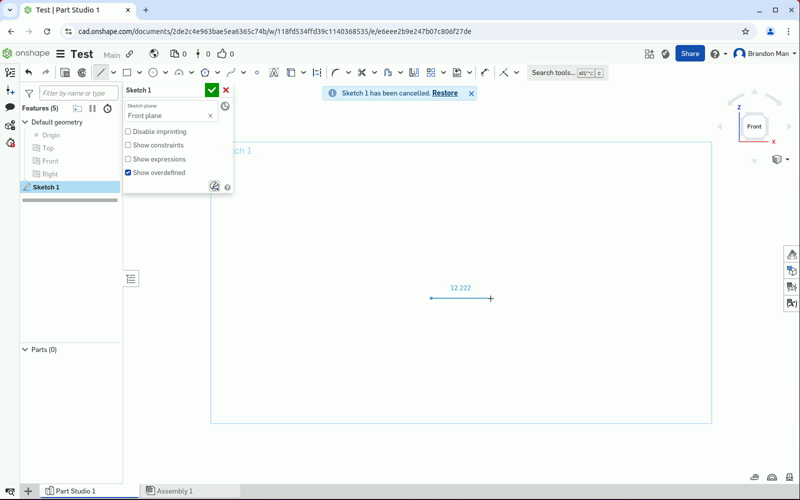
key_down(shift)
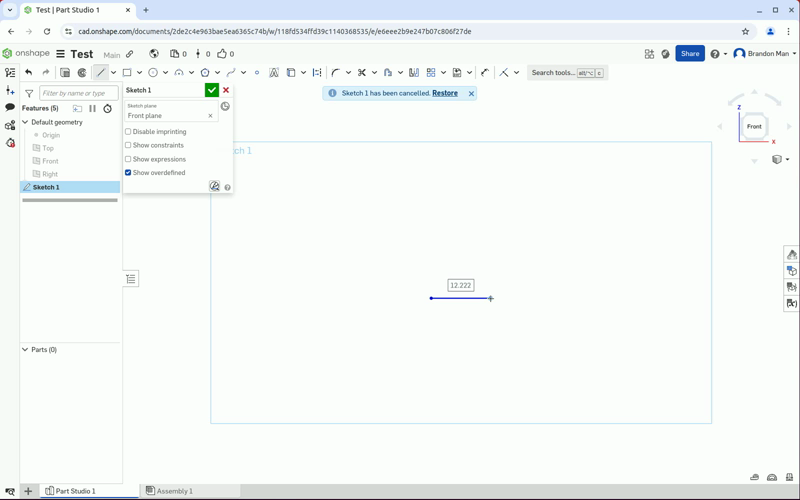
mouse_move(520, 298)
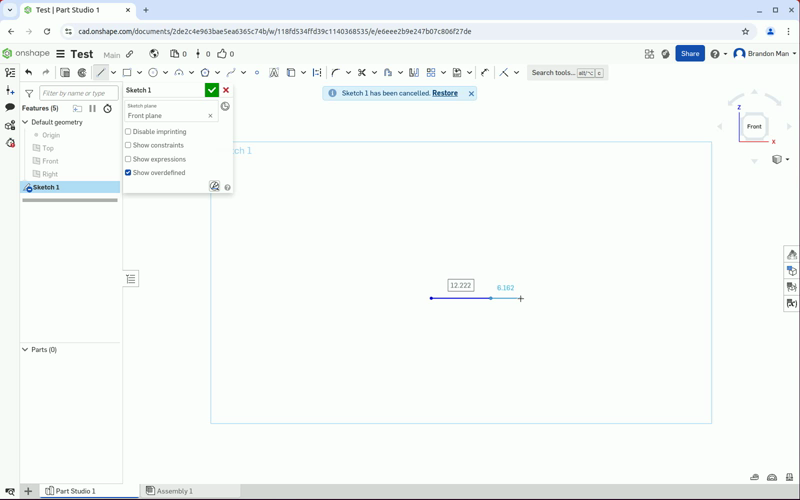
mouse_move(490, 268)
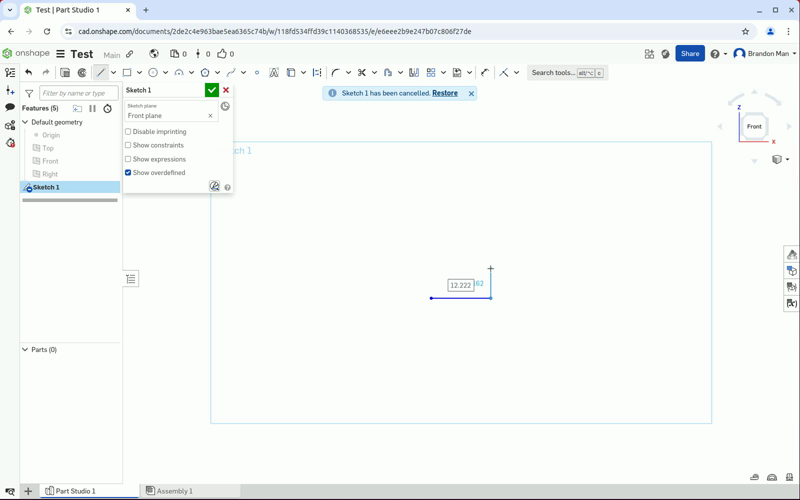
click(490, 268)
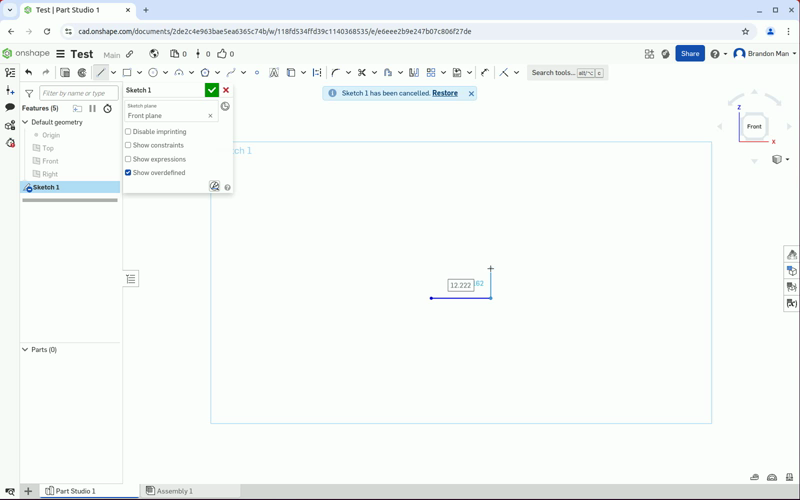
key_up(shift)
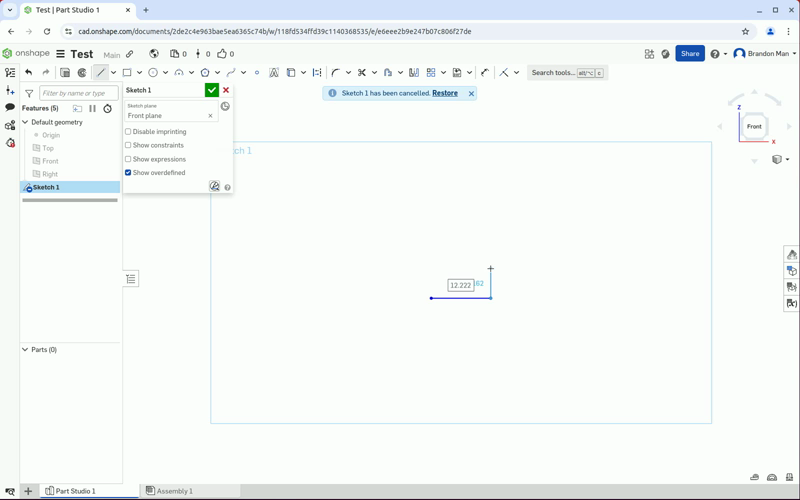
key_down(shift)
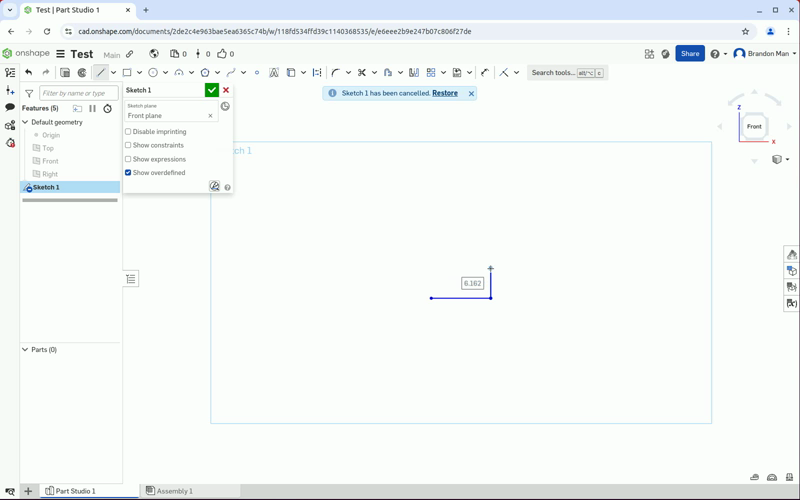
mouse_move(520, 268)
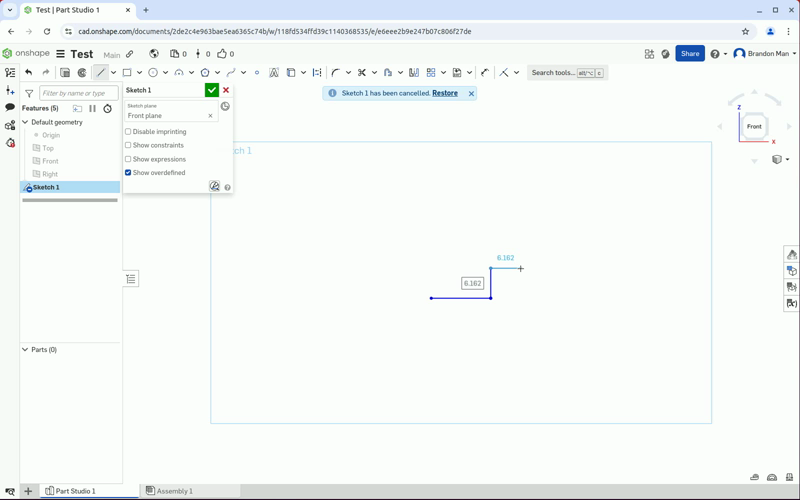
mouse_move(431, 268)
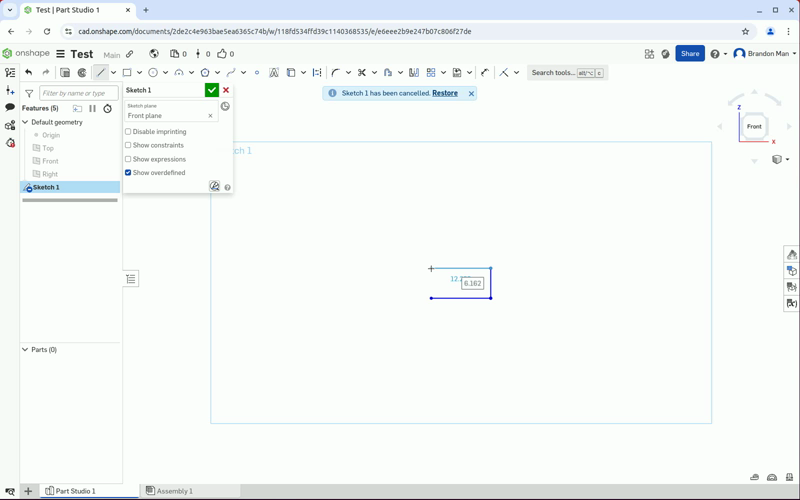
click(431, 268)
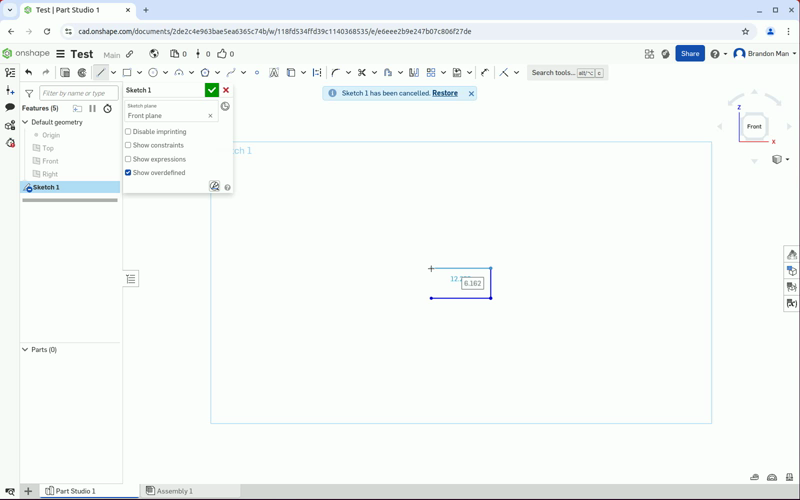
key_up(shift)
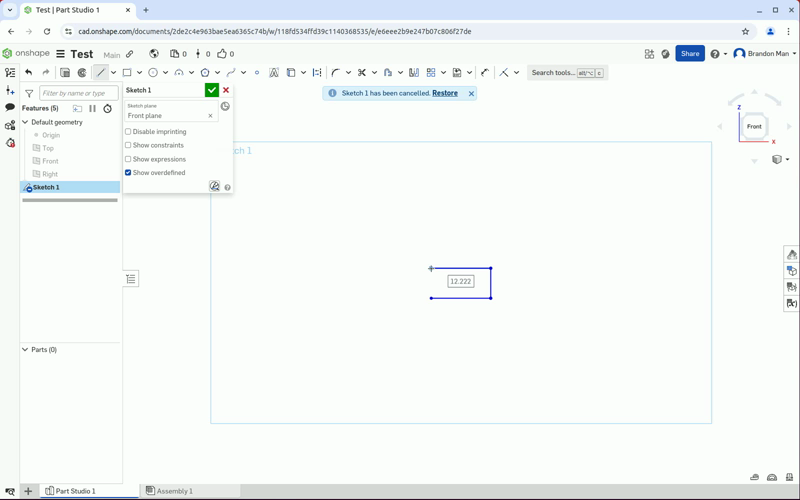
mouse_move(461, 268)
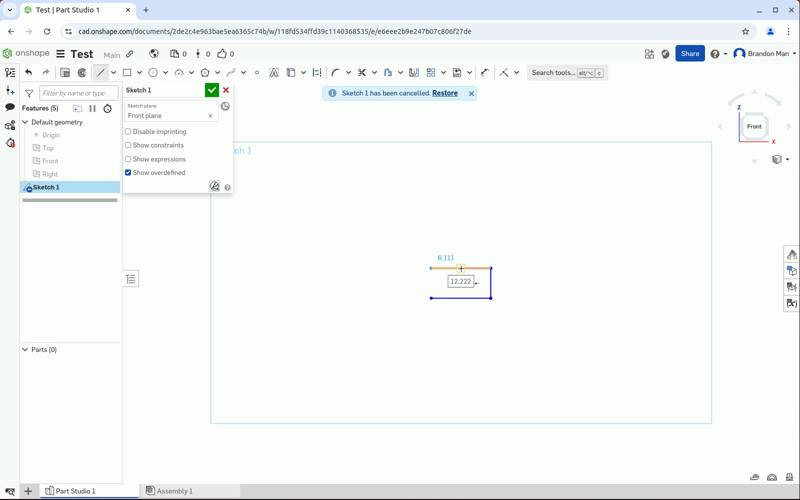
key_down(shift)
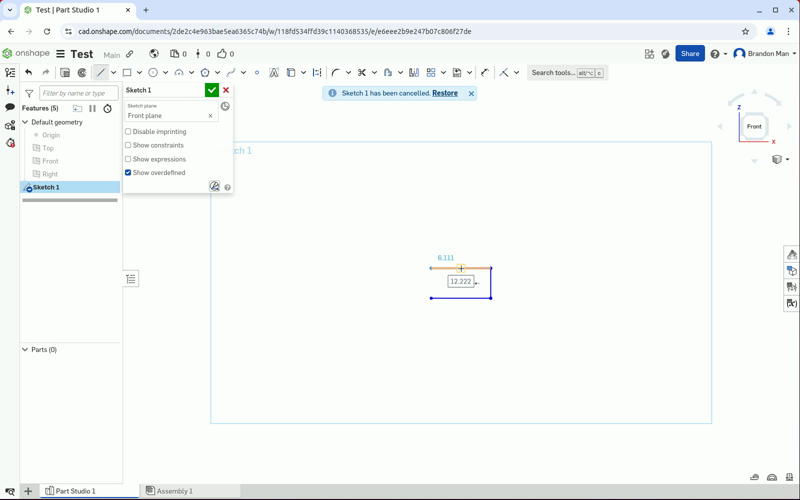
mouse_move(431, 298)
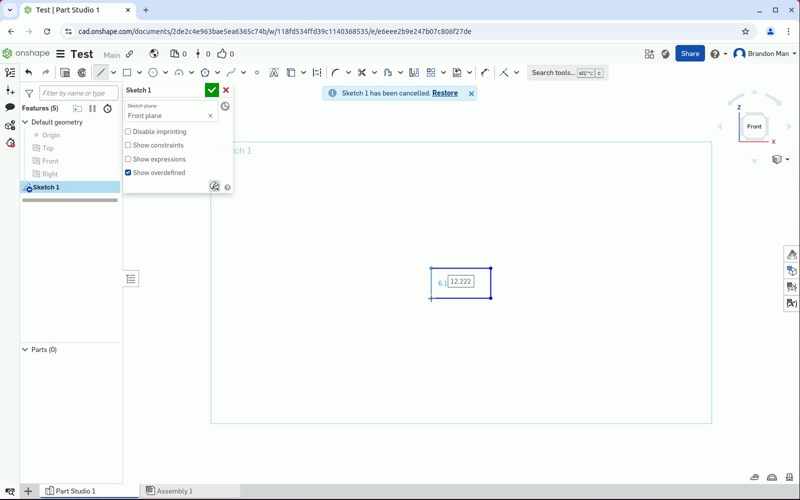
key_up(shift)
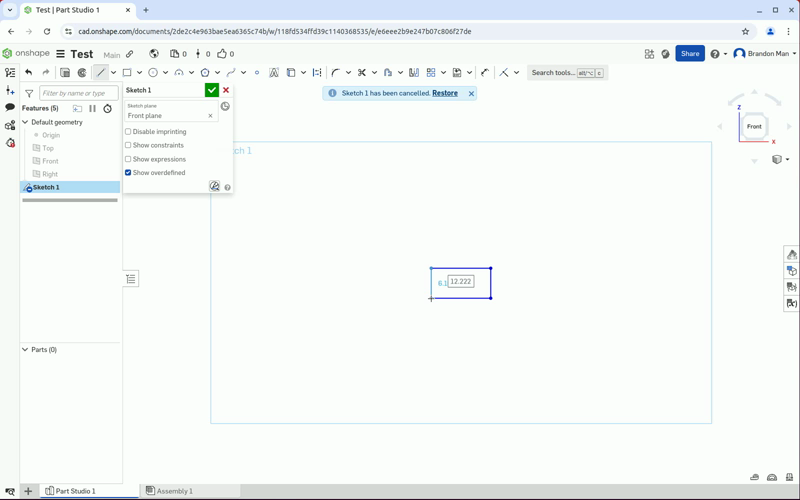
click(431, 298)
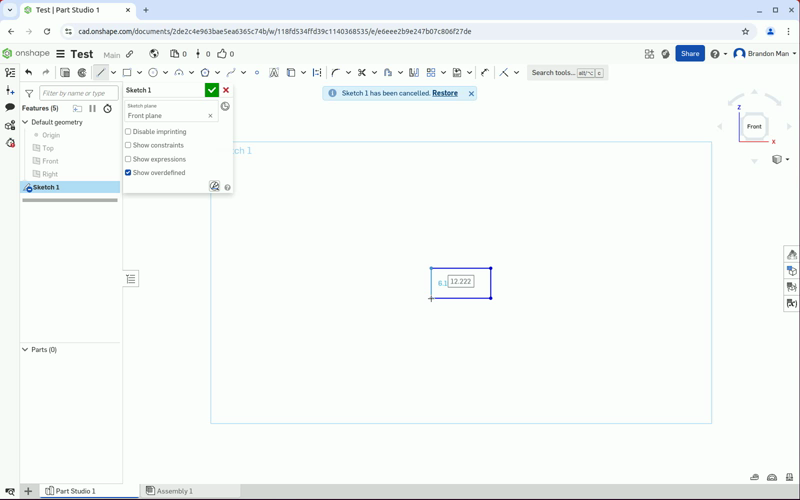
key(esc)
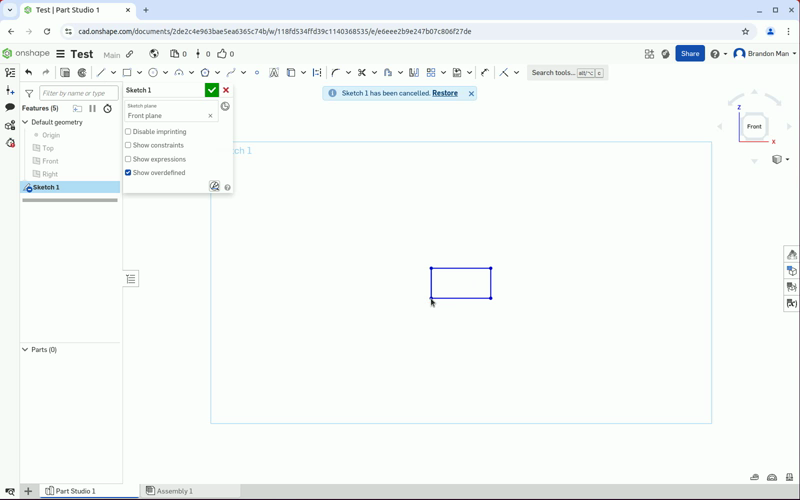
mouse_move(460, 271)
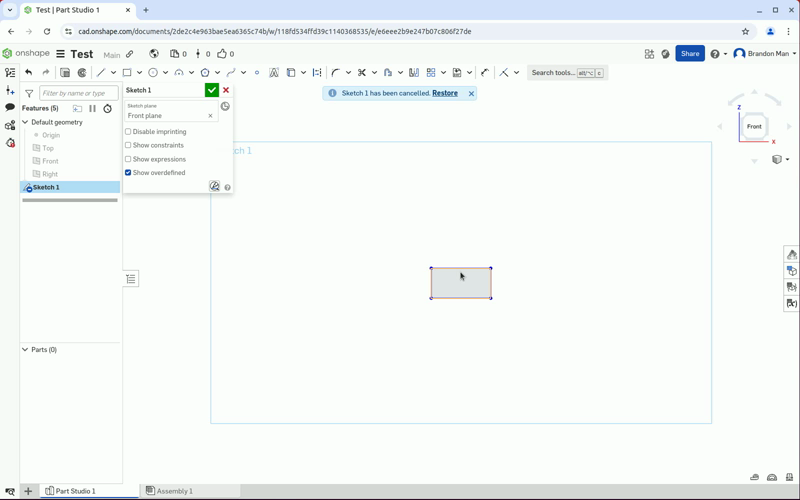
scroll(6)
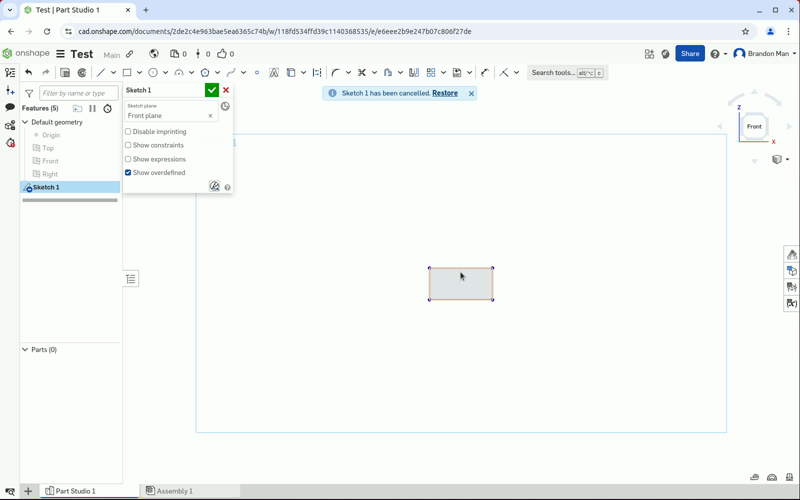
scroll(6)
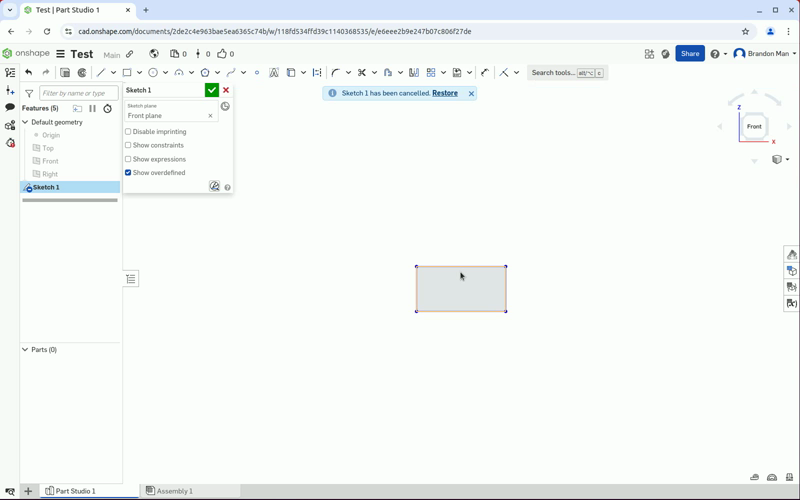
scroll(6)
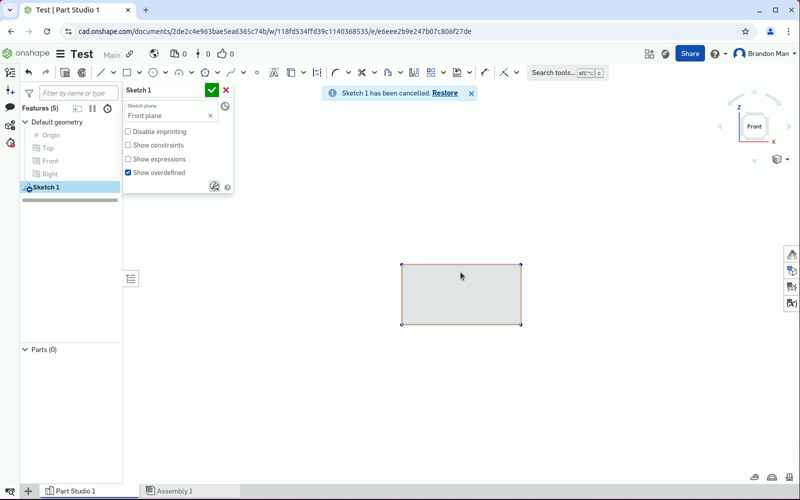
scroll(6)
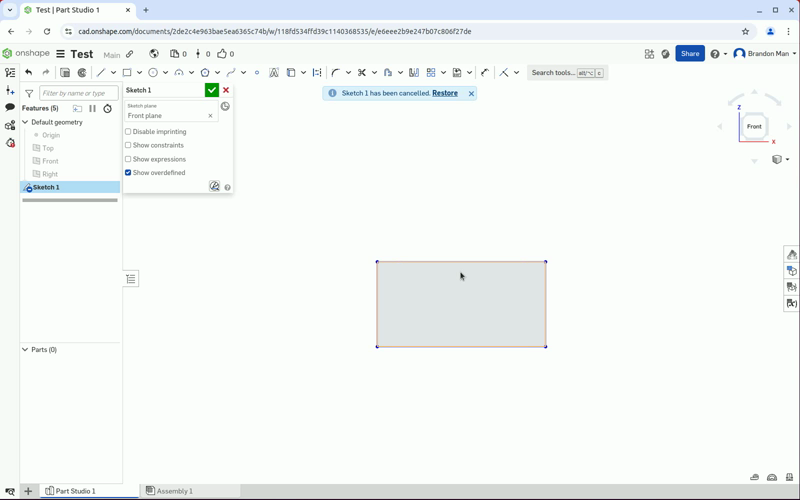
scroll(6)
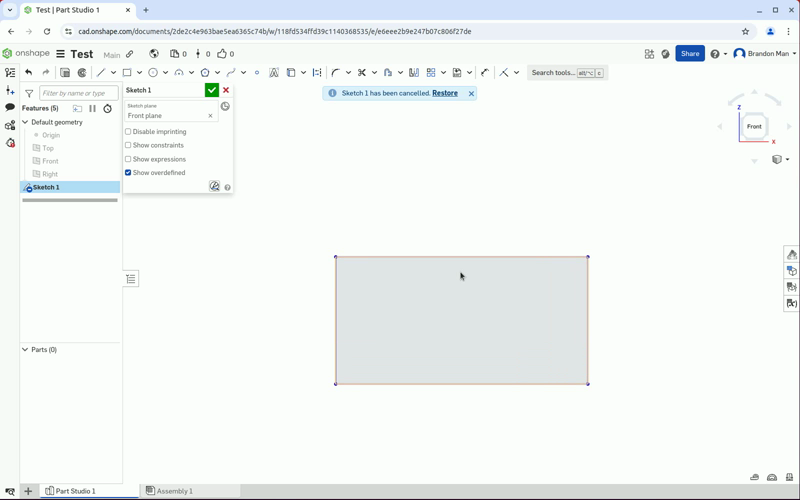
scroll(6)
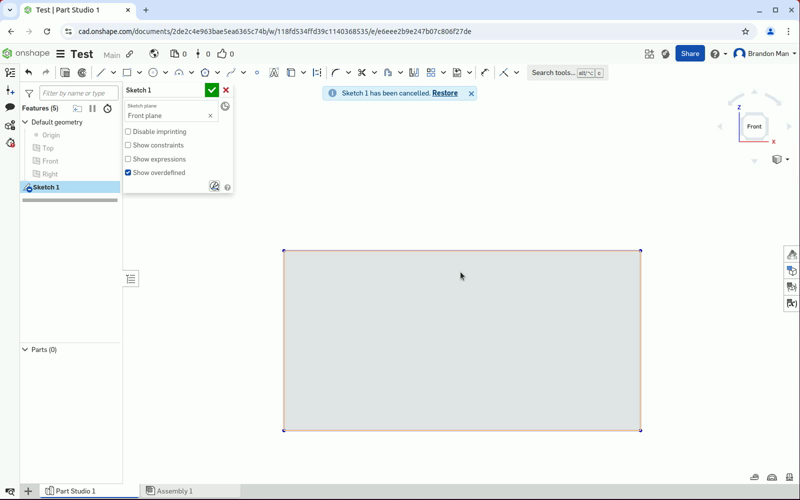
scroll(6)
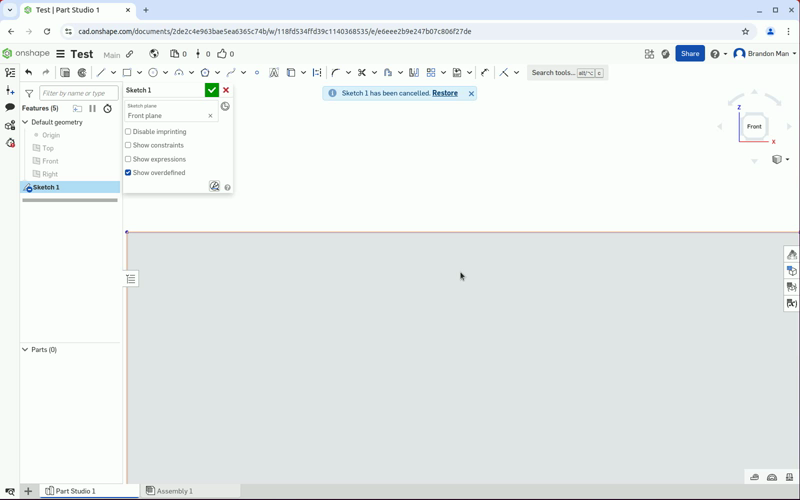
click(460, 271)
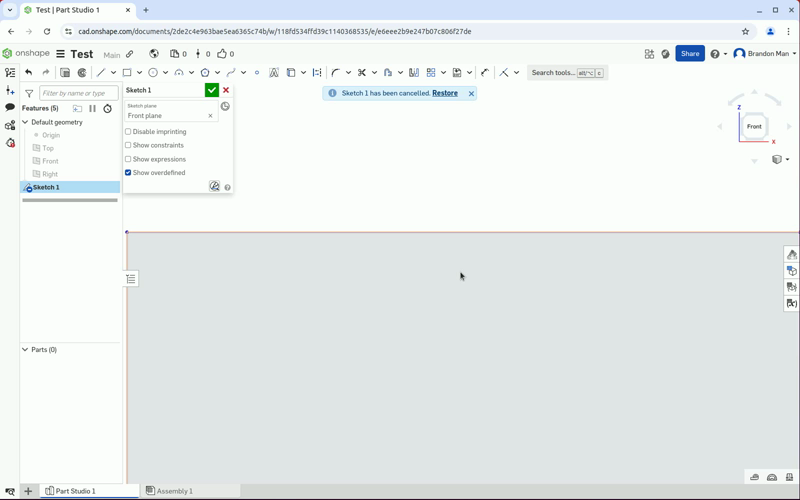
scroll(-6)
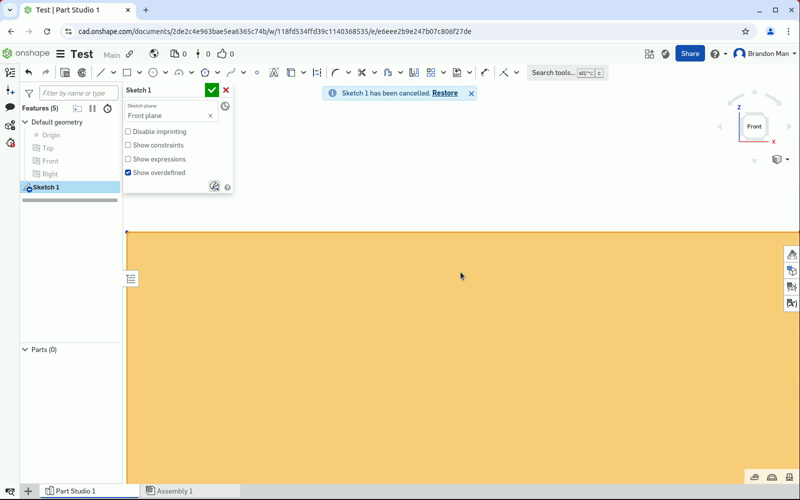
scroll(-6)
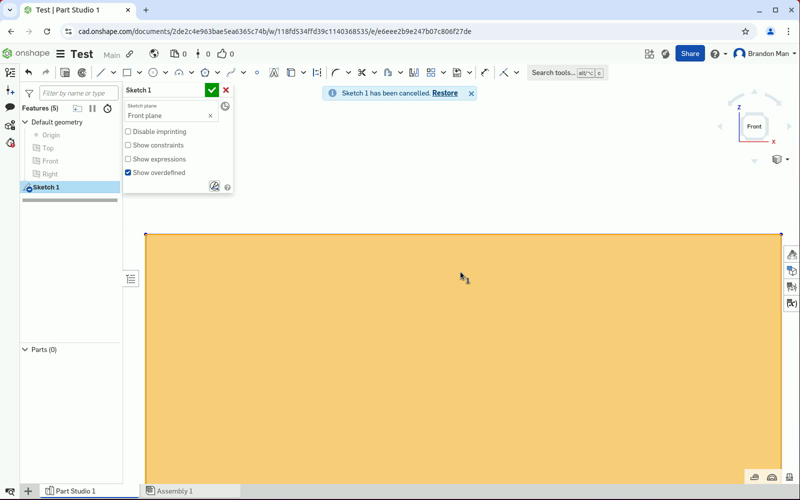
scroll(-6)
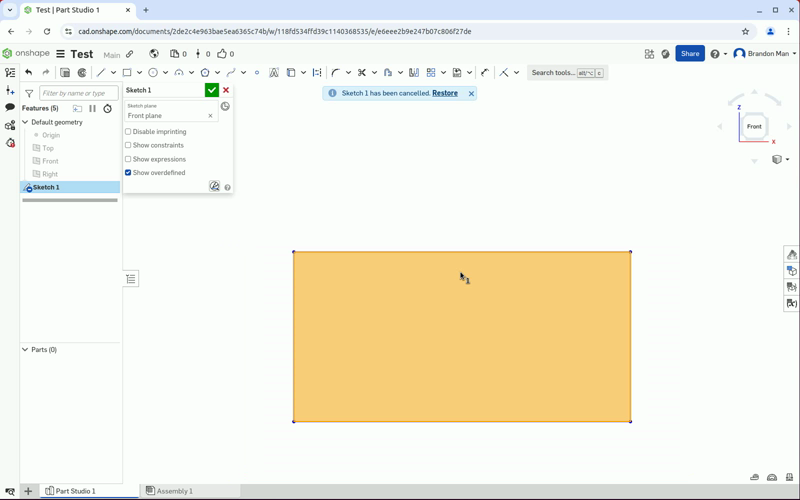
scroll(-6)
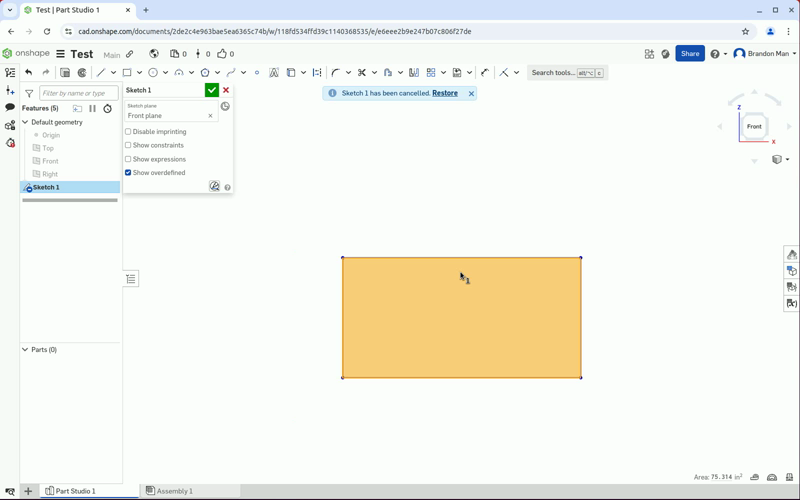
scroll(-6)
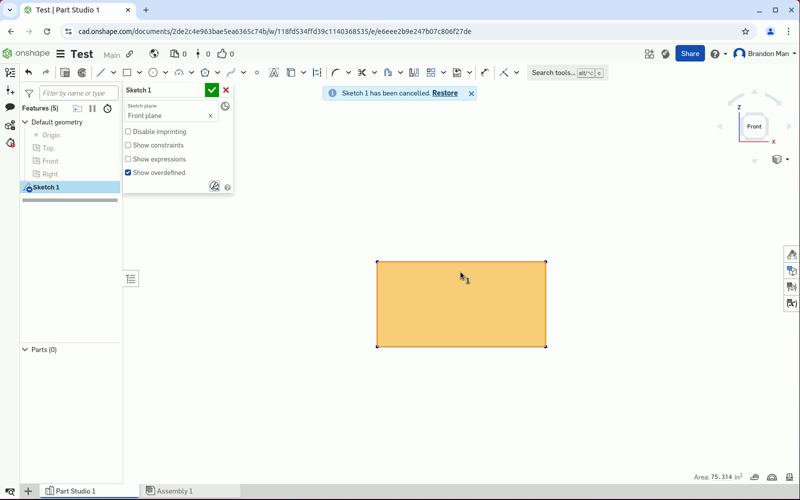
scroll(-6)
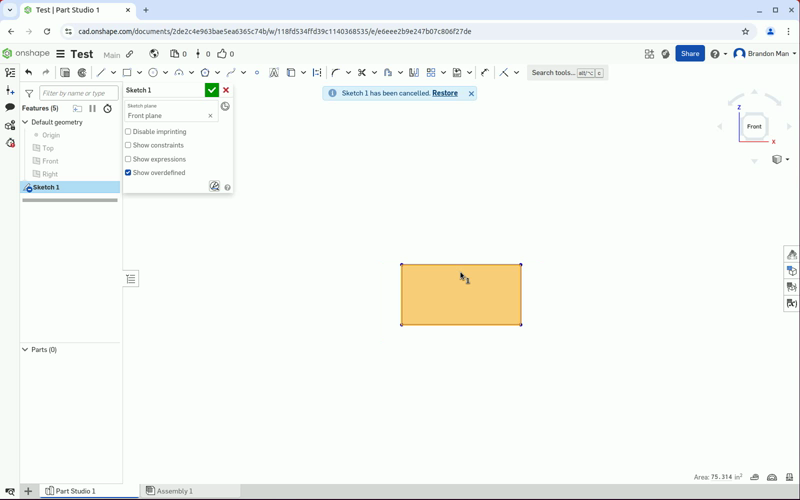
scroll(-6)
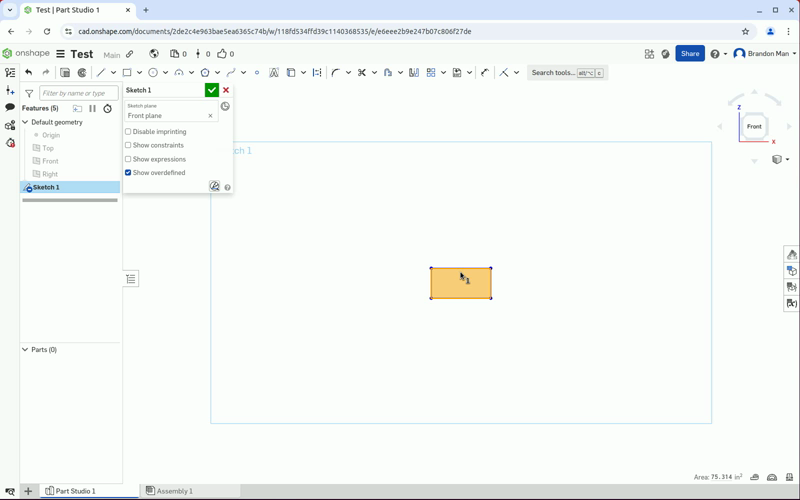
mouse_move(73, 352)
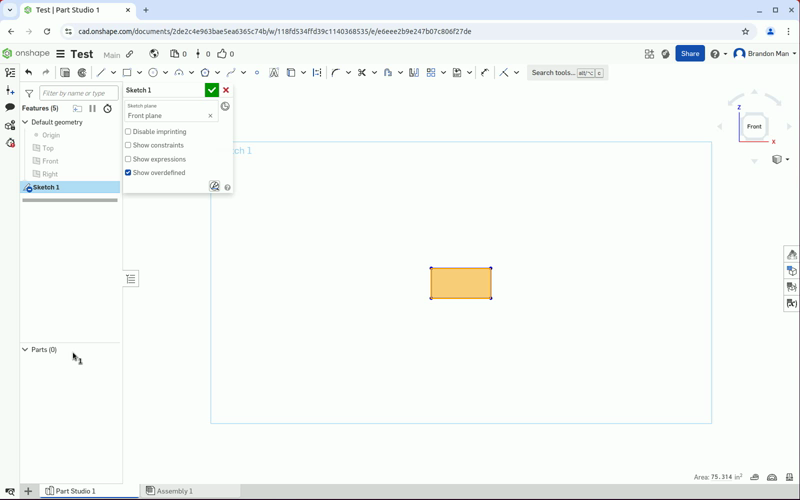
key(shift+y)
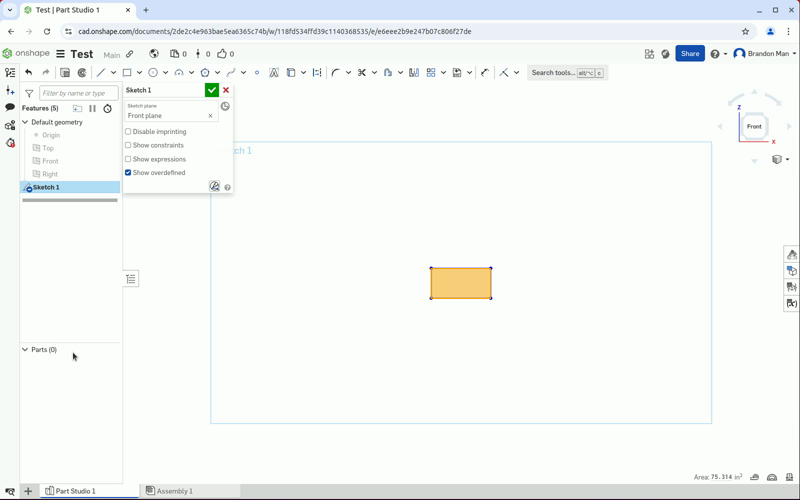
key(shift+e)
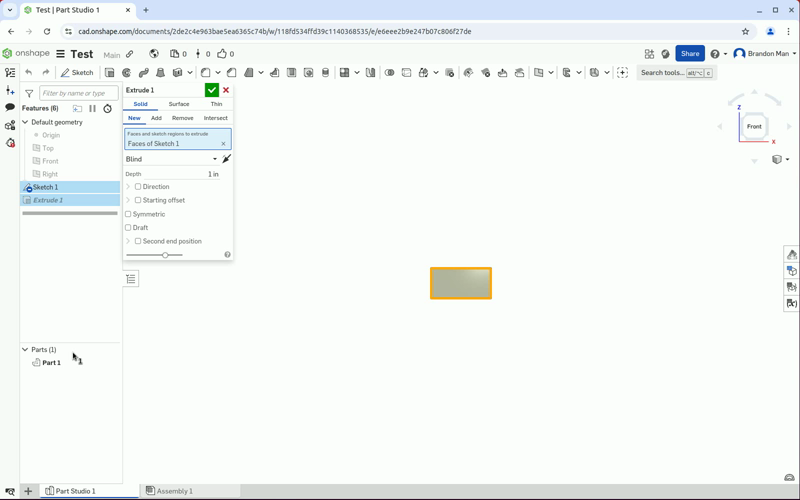
mouse_move(143, 106)
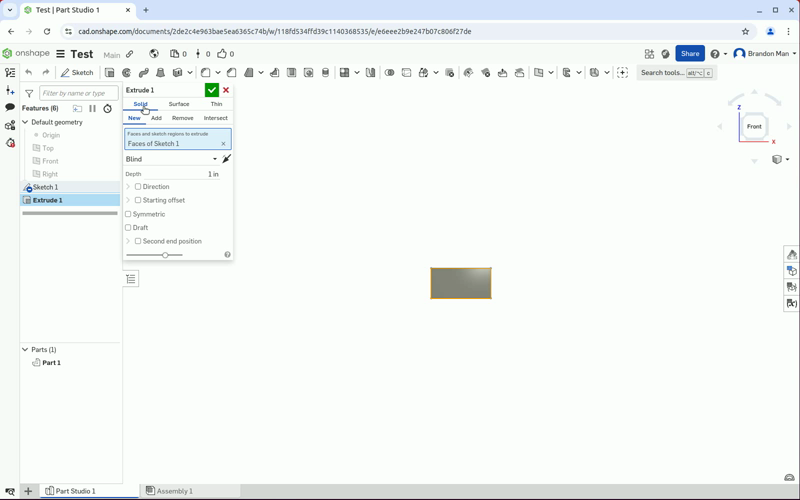
click(143, 106)
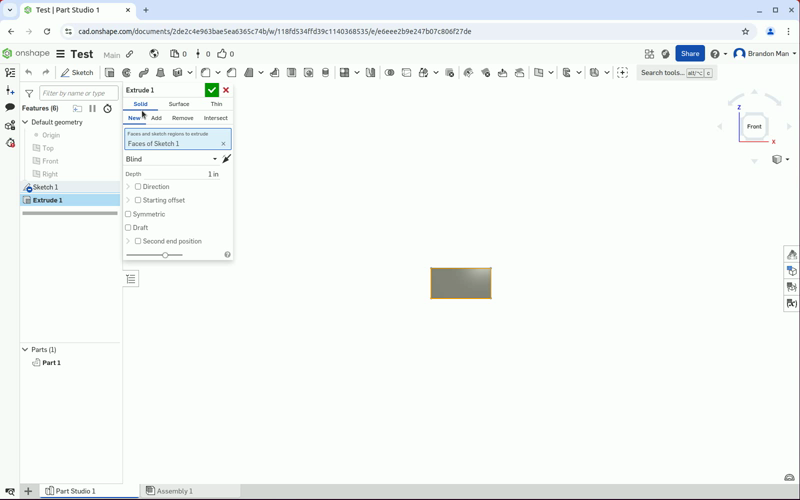
mouse_move(137, 120)
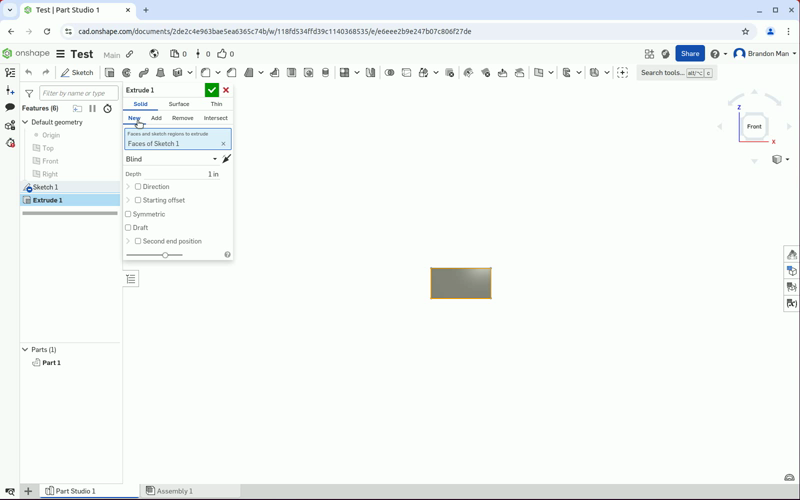
click(137, 120)
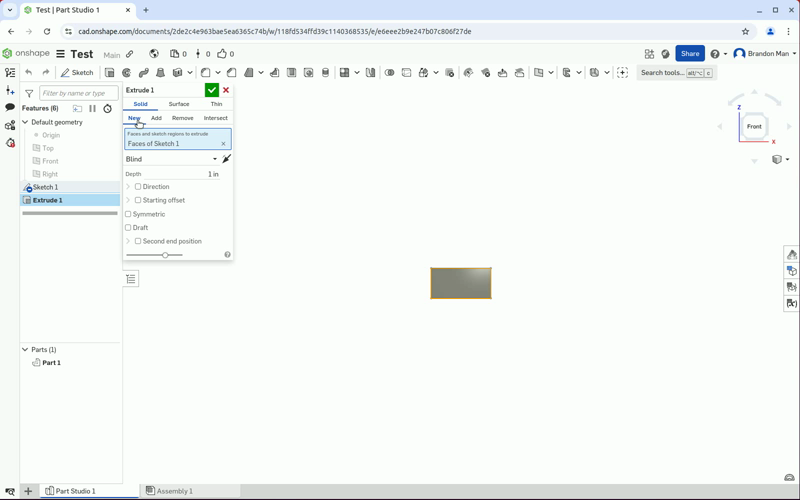
key(tab, 4)
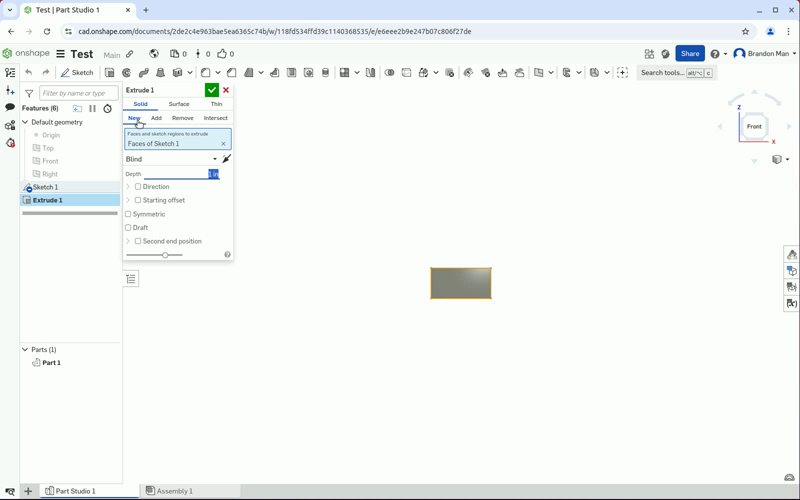
text(5.055)
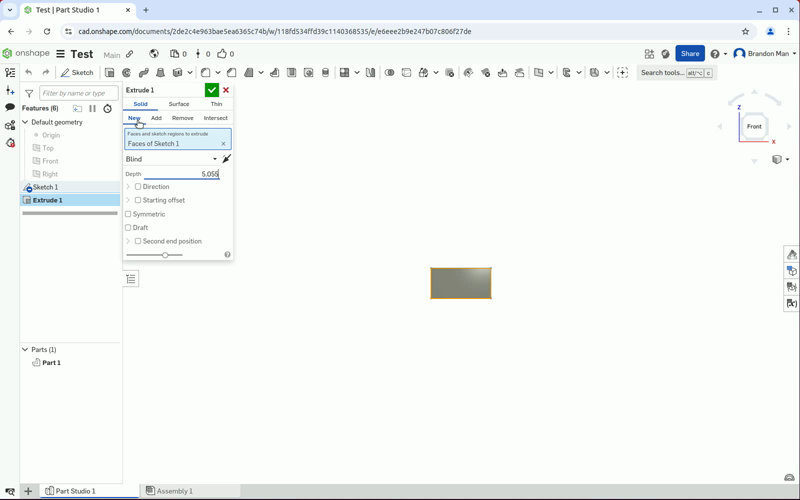
key(enter)
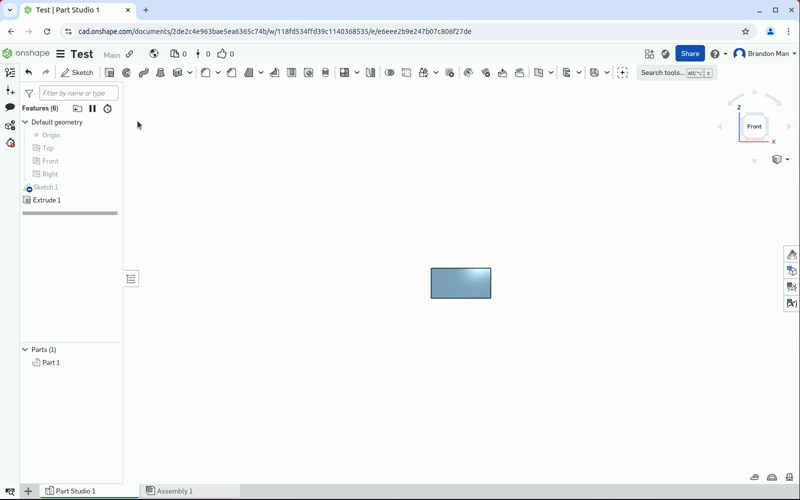
key(shift+h)
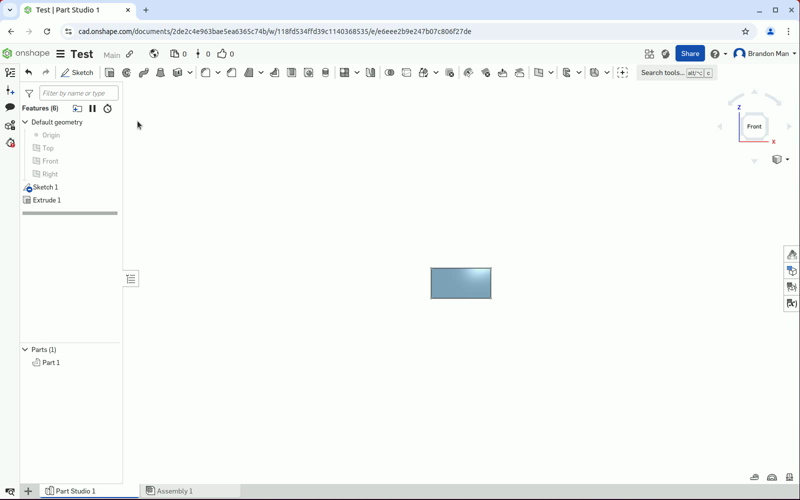
key(shift+h)
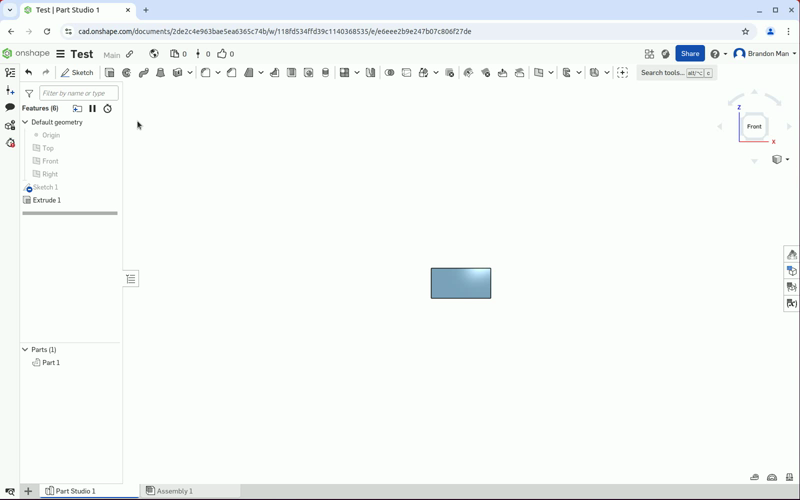
mouse_move(73, 189)
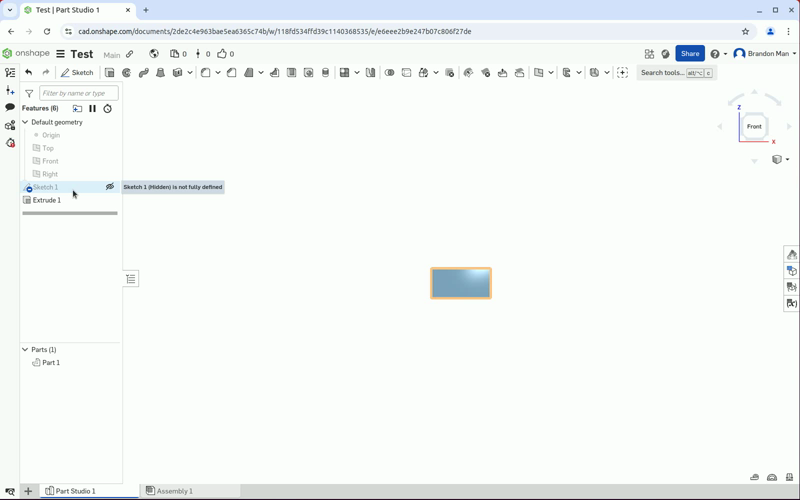
click(73, 189)
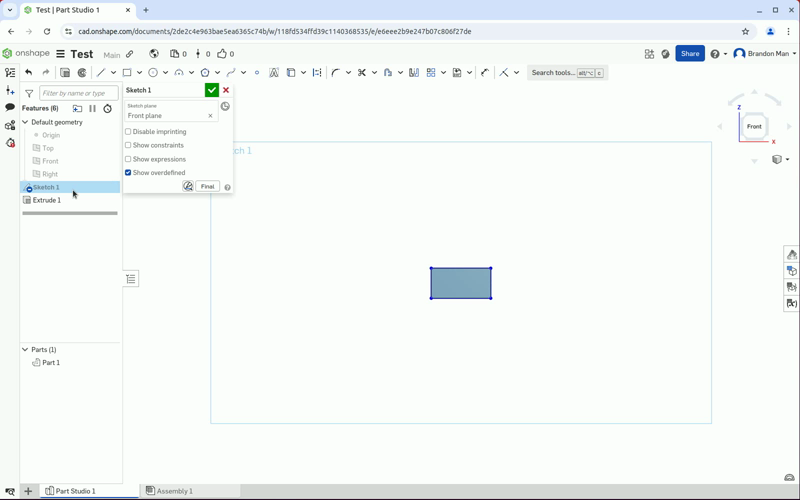
mouse_move(229, 92)
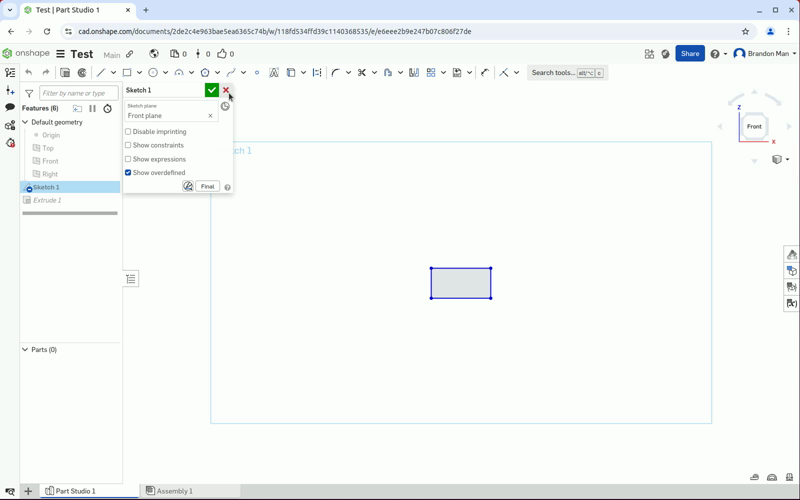
click(229, 92)
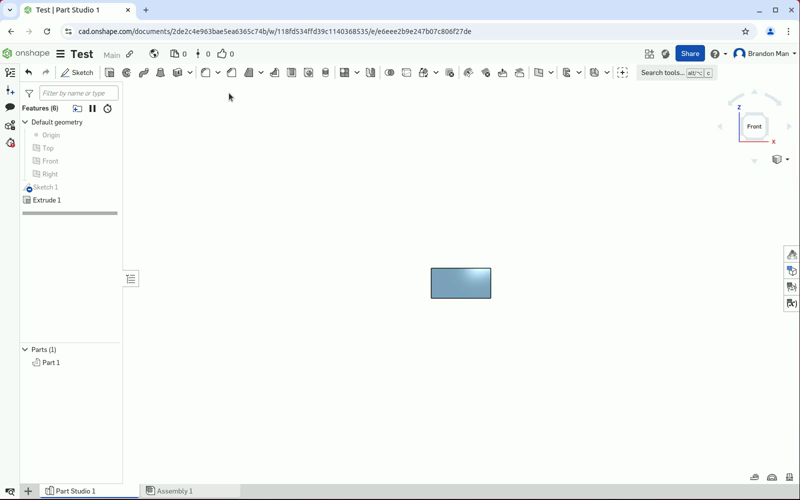
mouse_move(541, 75)
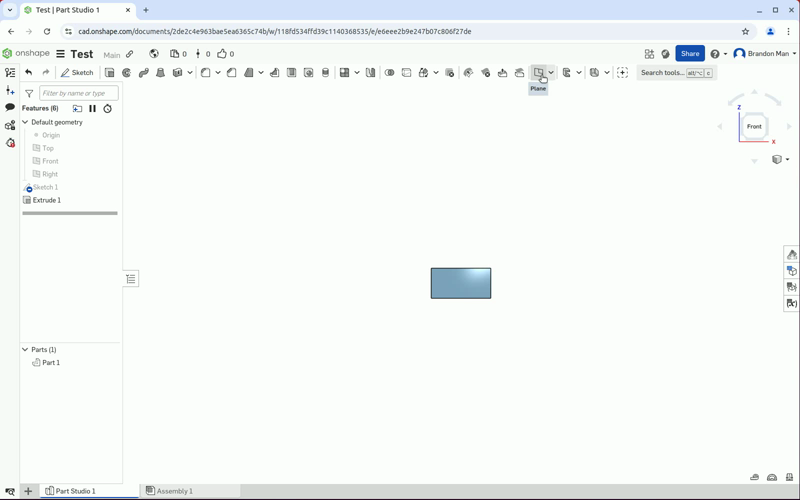
click(541, 75)
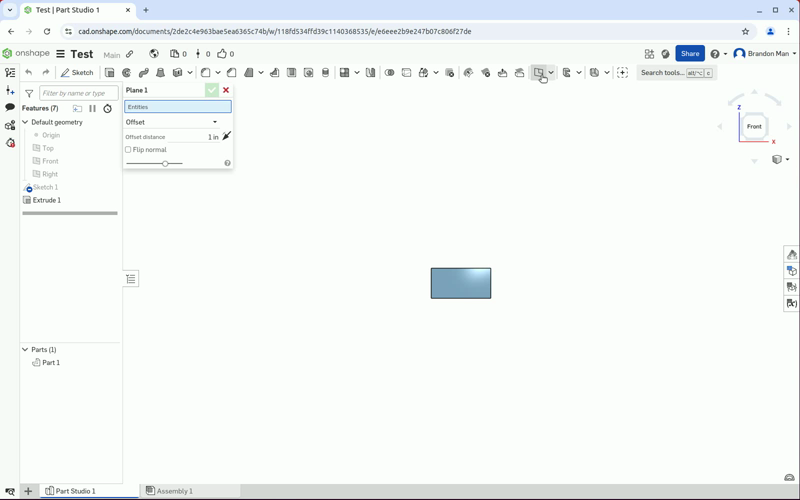
mouse_move(73, 163)
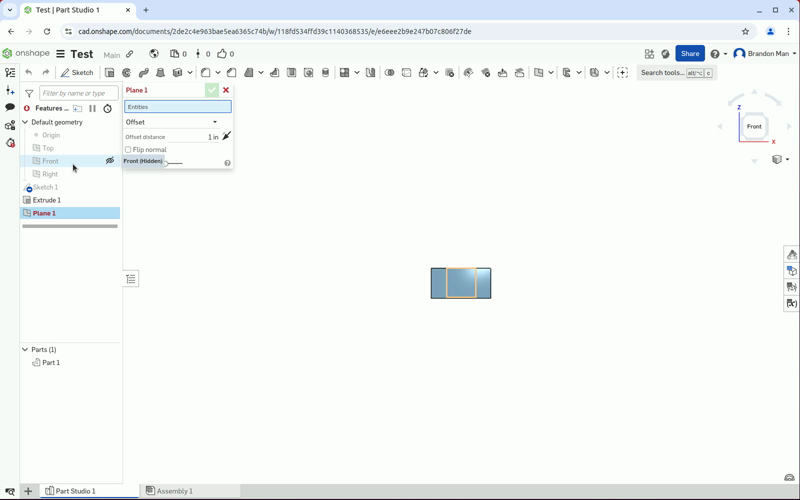
click(73, 163)
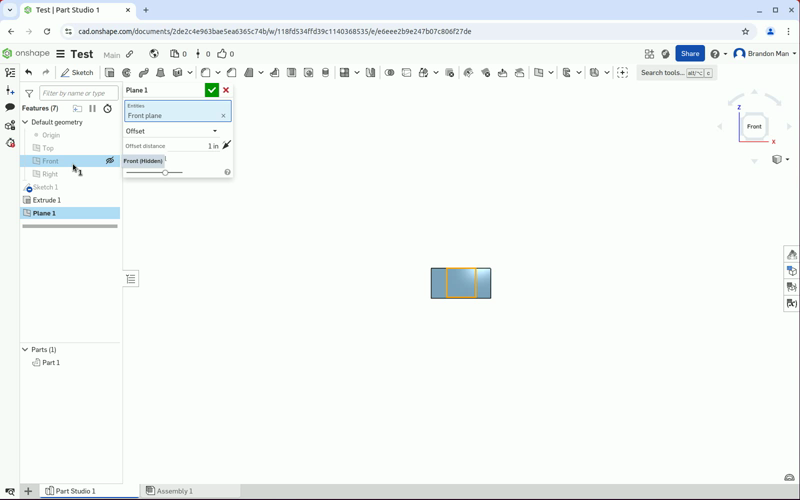
key(tab, 2)
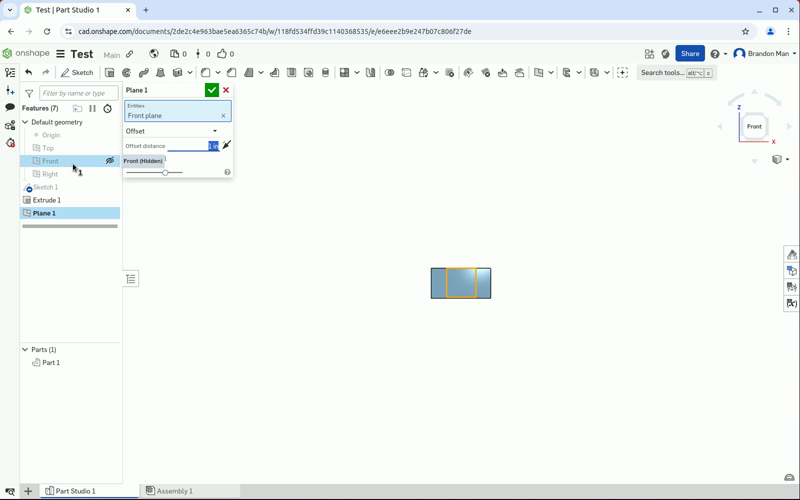
text(5.053)
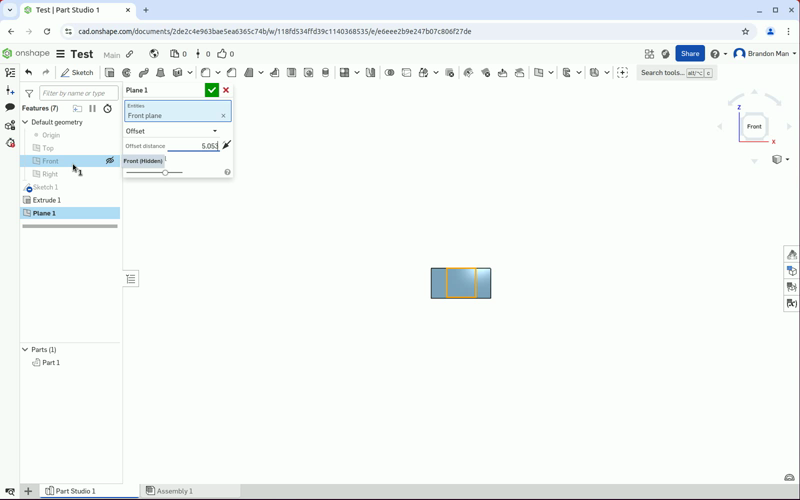
key(enter, 2)
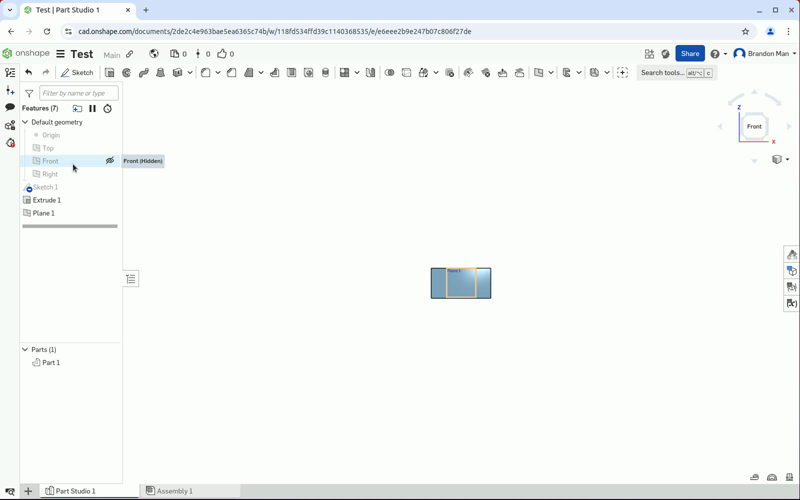
key(shift+s)
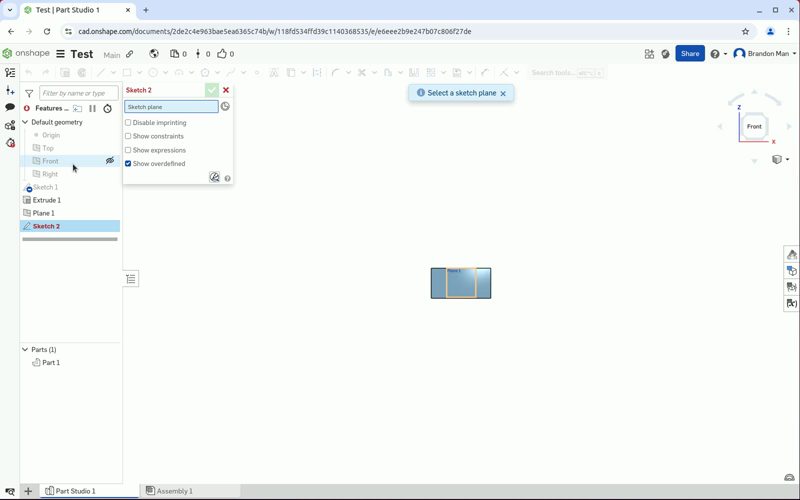
mouse_move(73, 215)
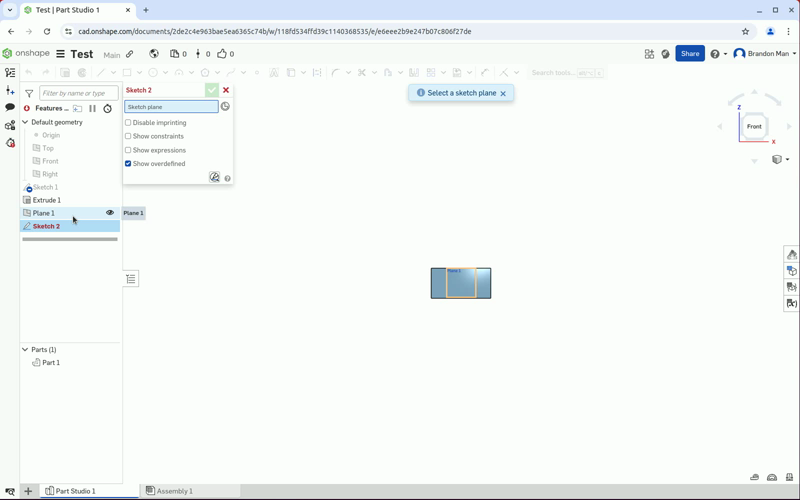
click(73, 215)
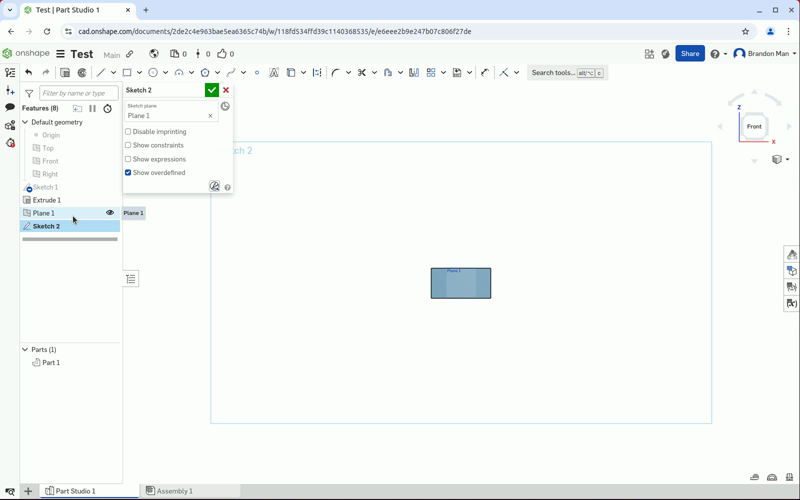
mouse_move(73, 352)
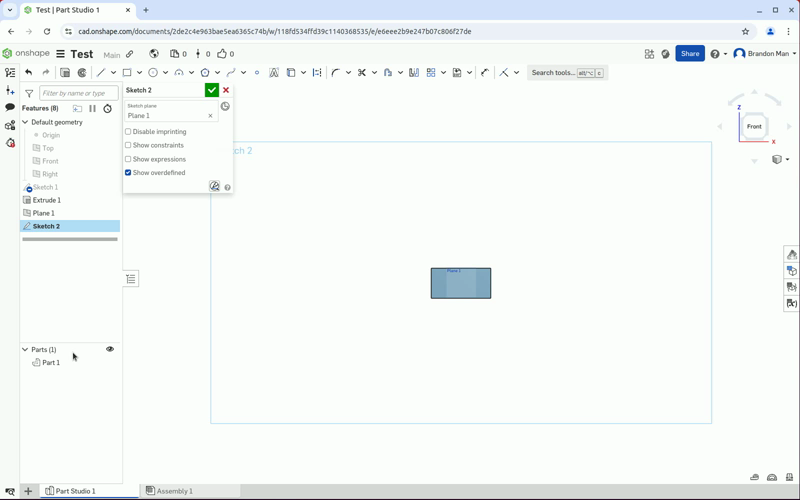
key(y)
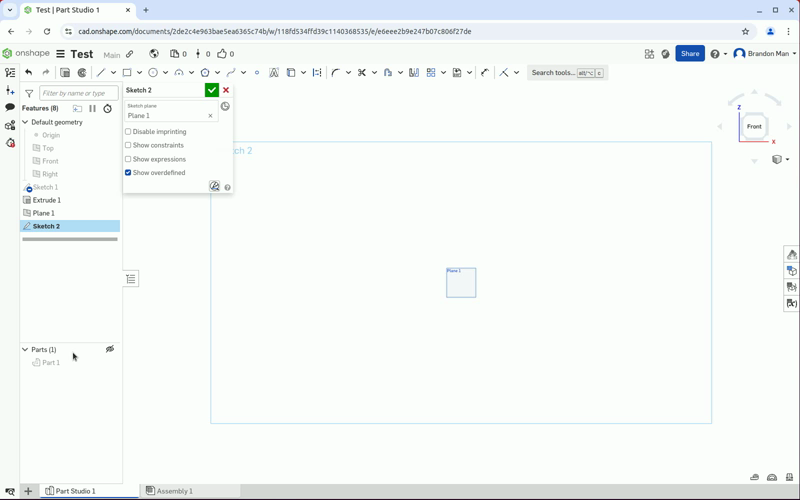
key(l)
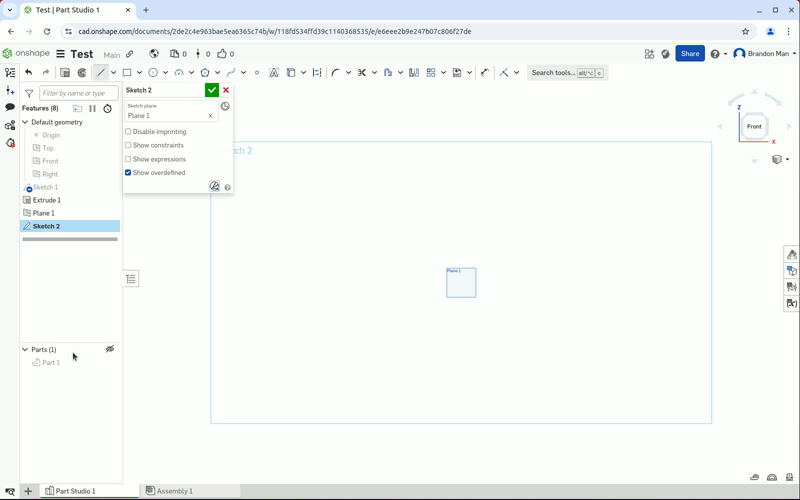
key_down(shift)
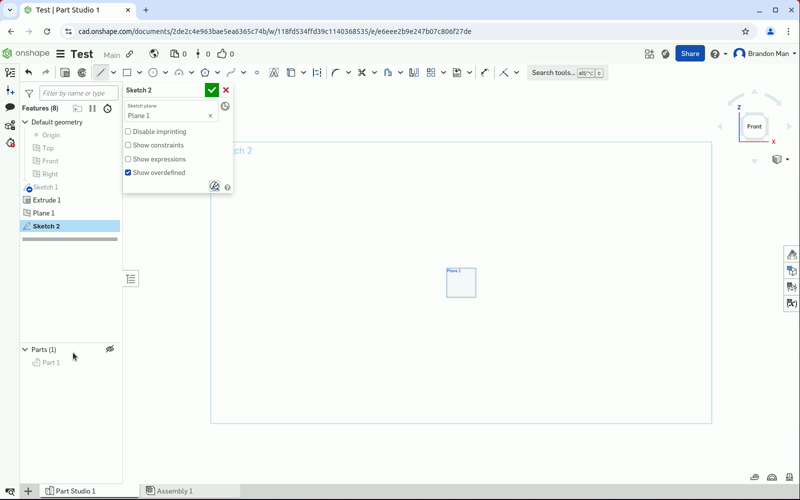
mouse_move(439, 292)
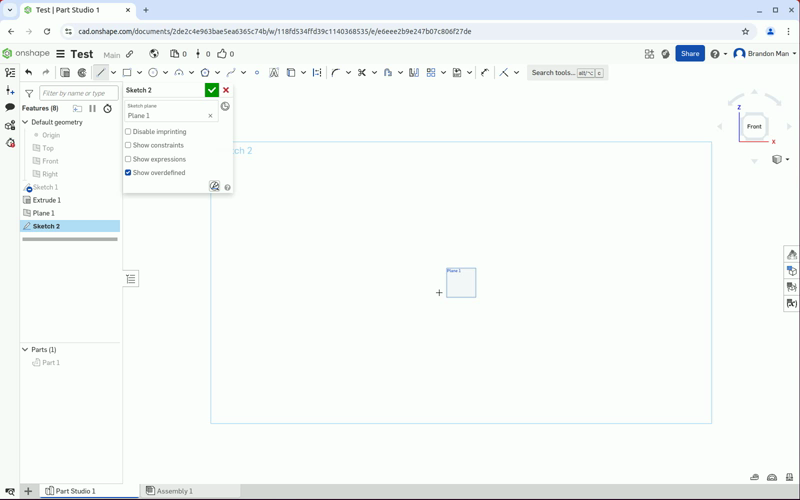
click(439, 292)
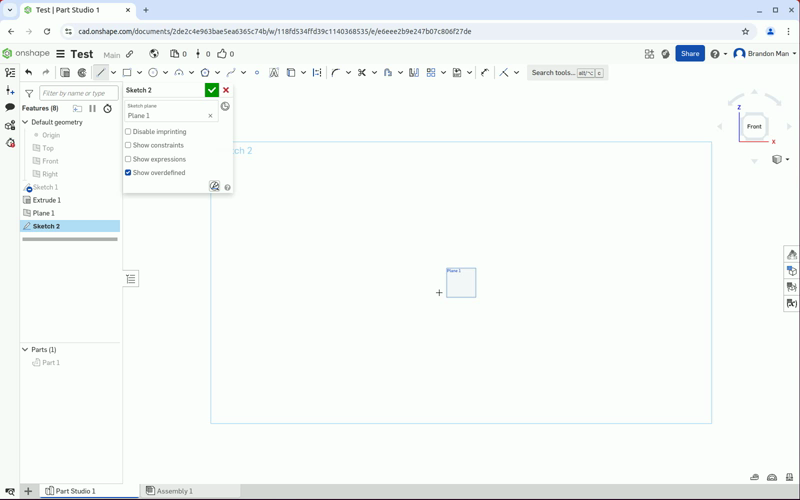
key_up(shift)
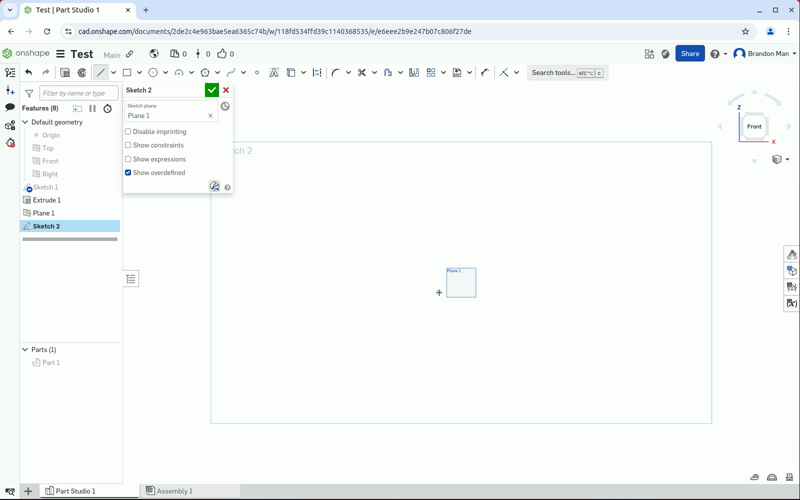
key_down(shift)
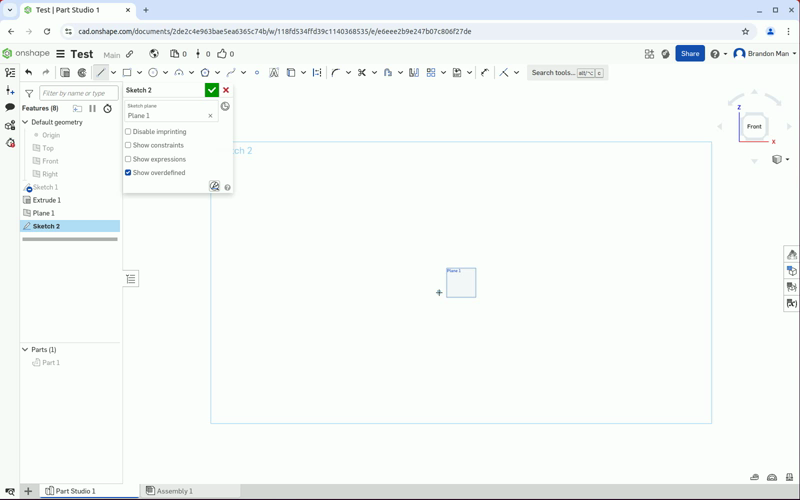
mouse_move(469, 292)
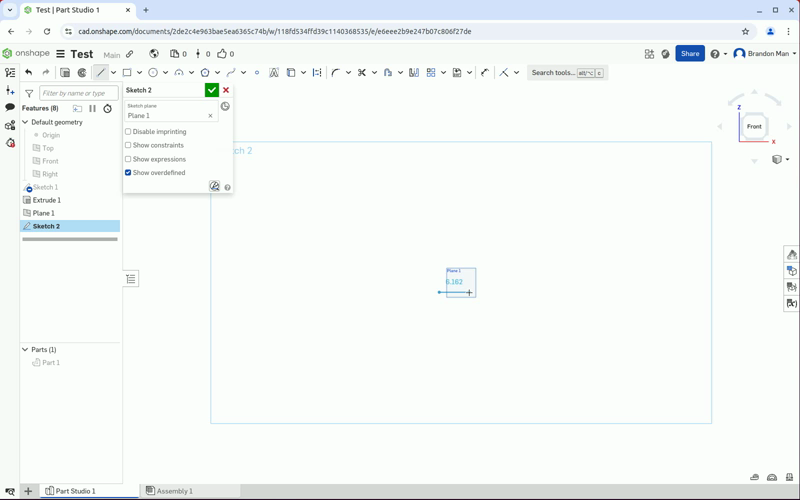
mouse_move(490, 292)
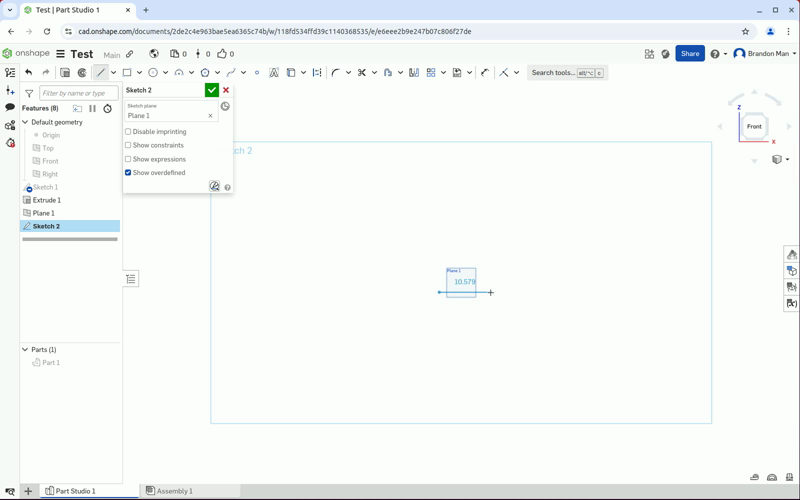
click(490, 292)
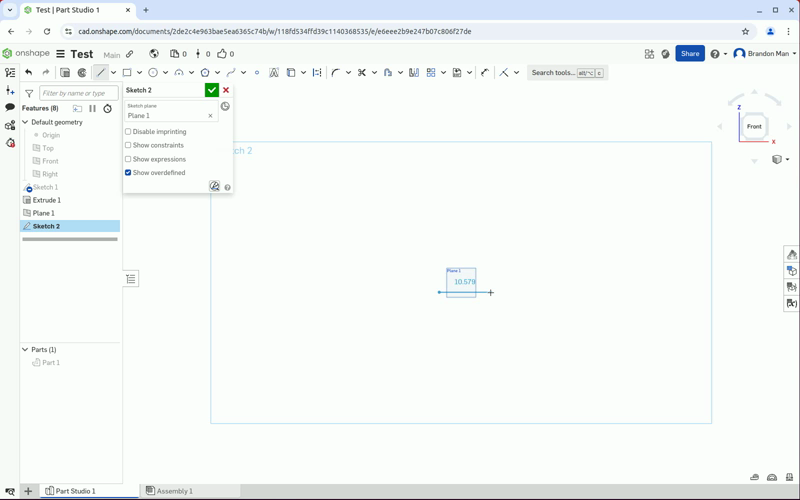
key_up(shift)
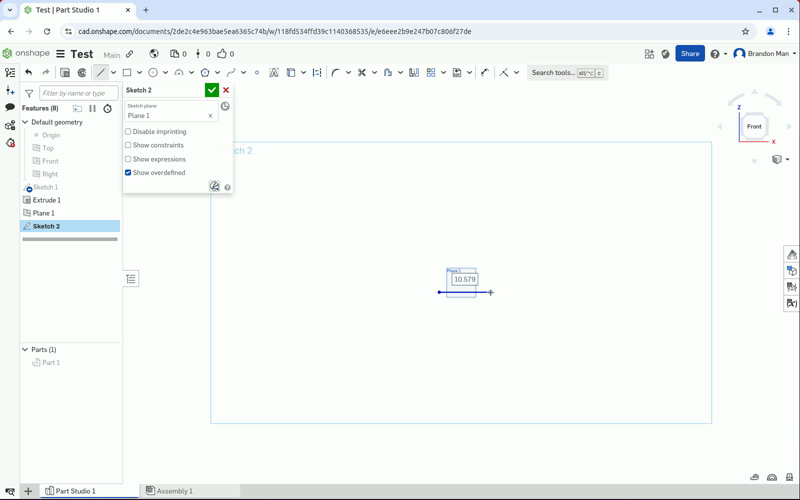
key_down(shift)
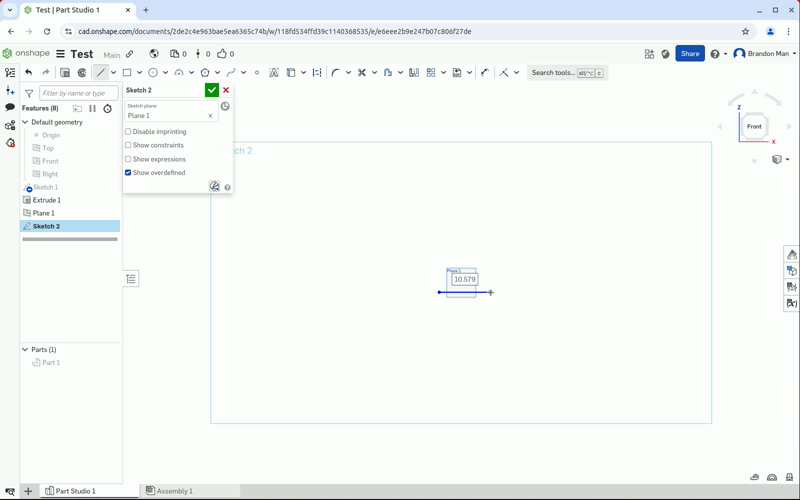
mouse_move(520, 292)
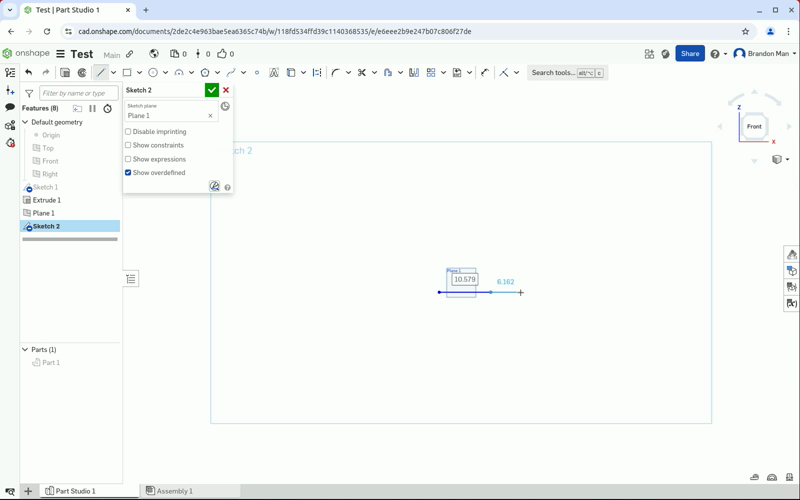
mouse_move(490, 270)
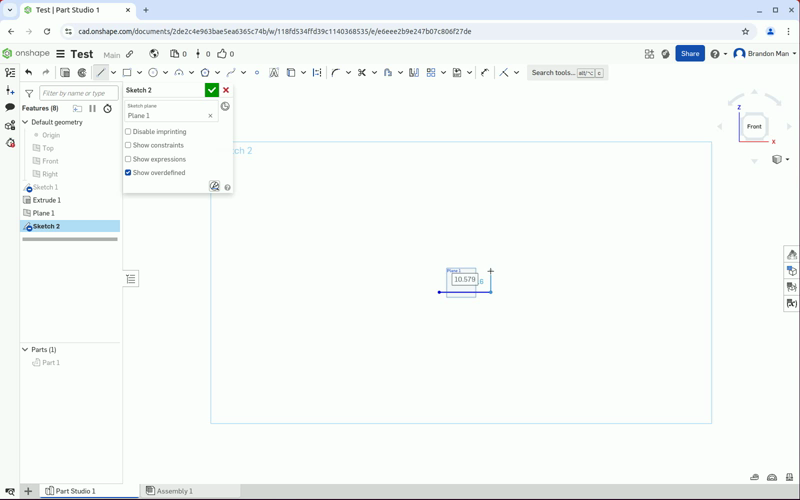
click(490, 270)
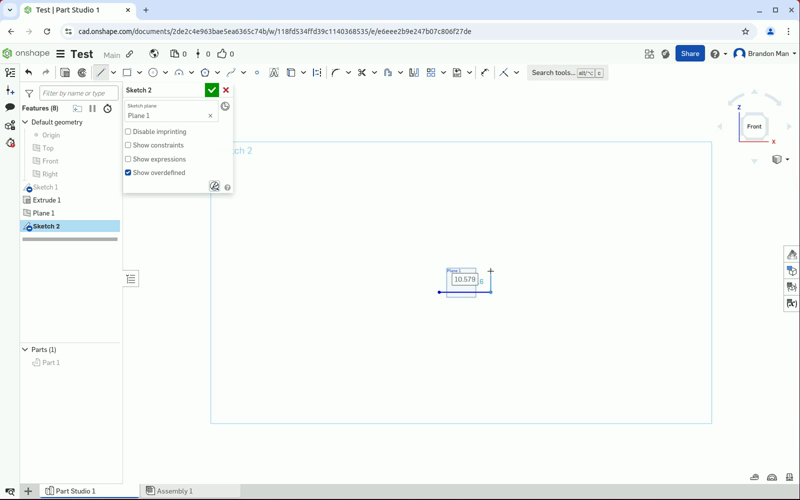
key_up(shift)
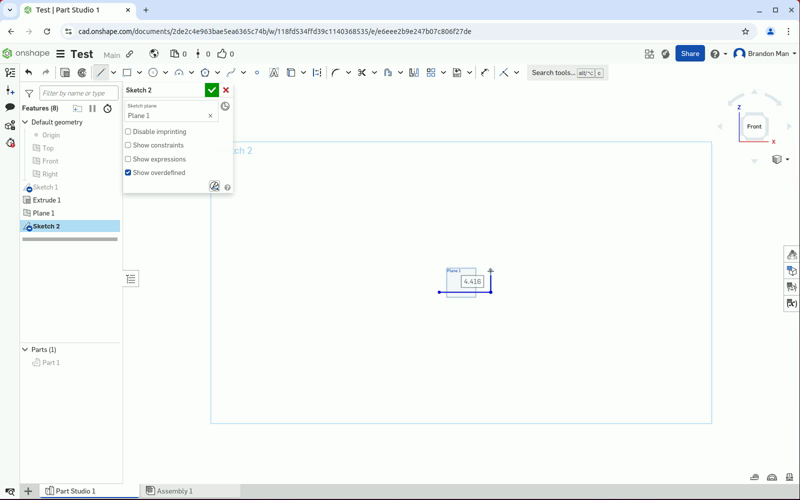
key_down(shift)
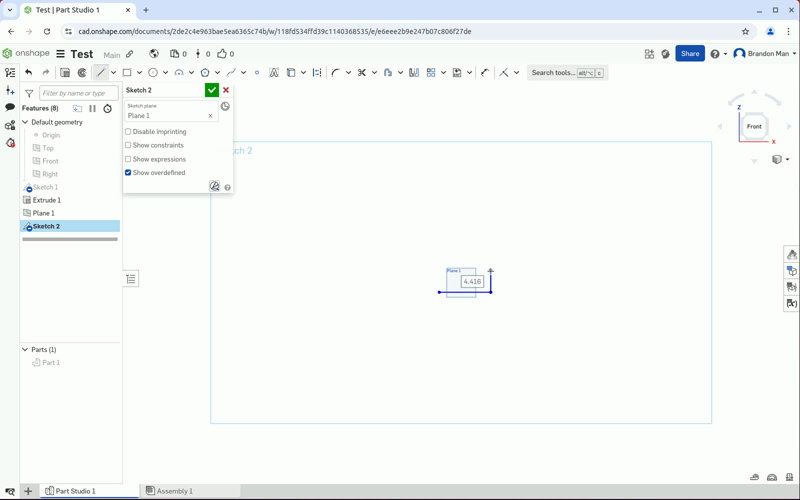
mouse_move(520, 270)
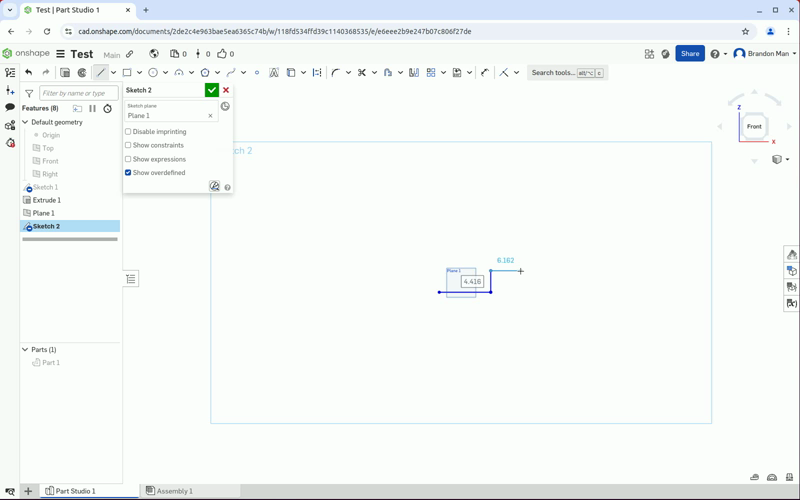
mouse_move(439, 270)
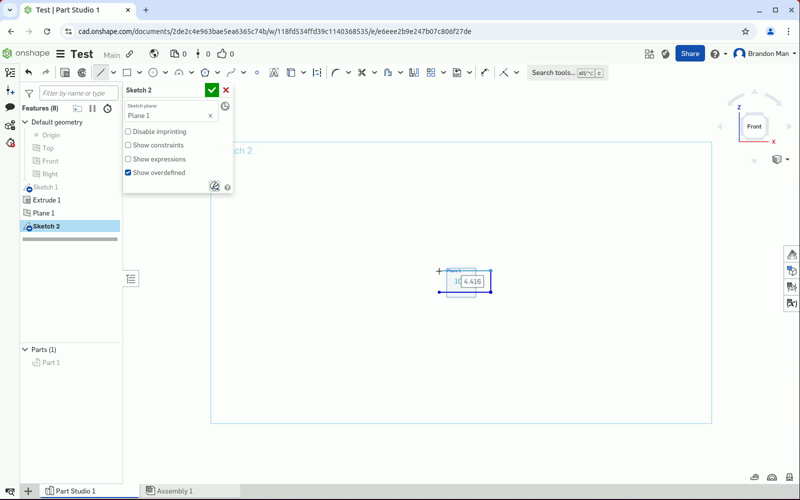
click(439, 270)
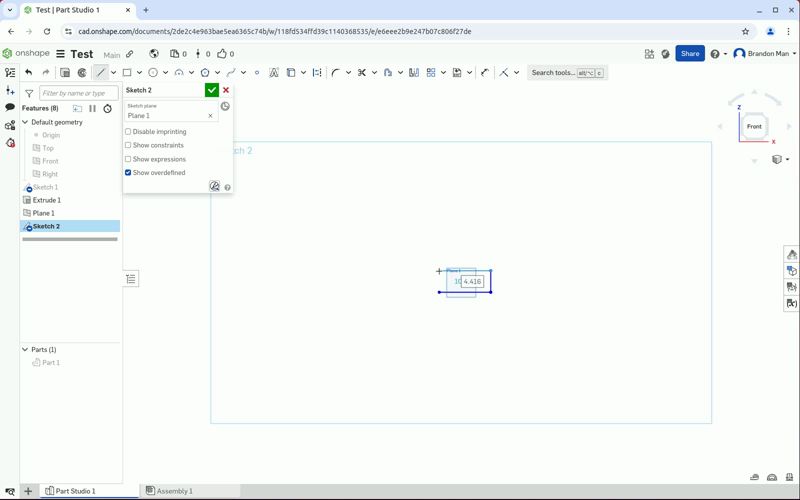
key_up(shift)
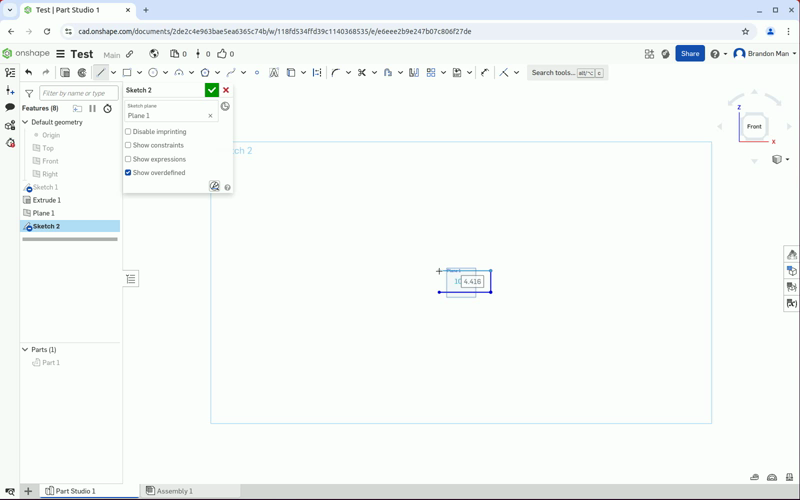
mouse_move(469, 270)
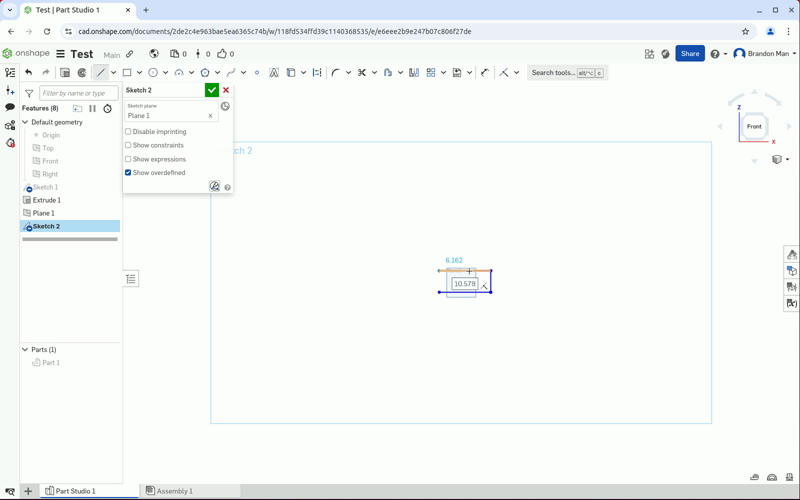
key_down(shift)
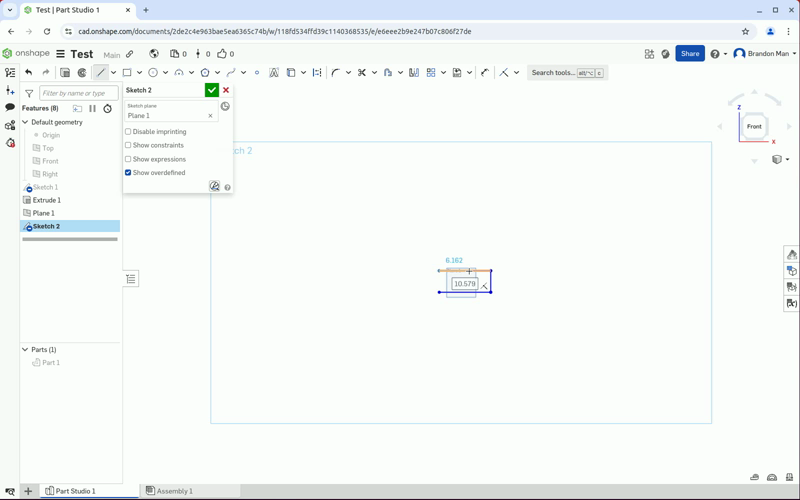
mouse_move(439, 292)
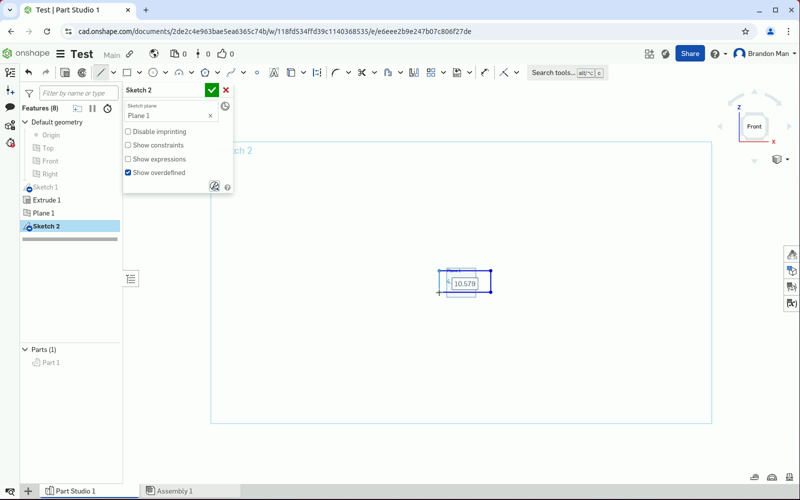
key_up(shift)
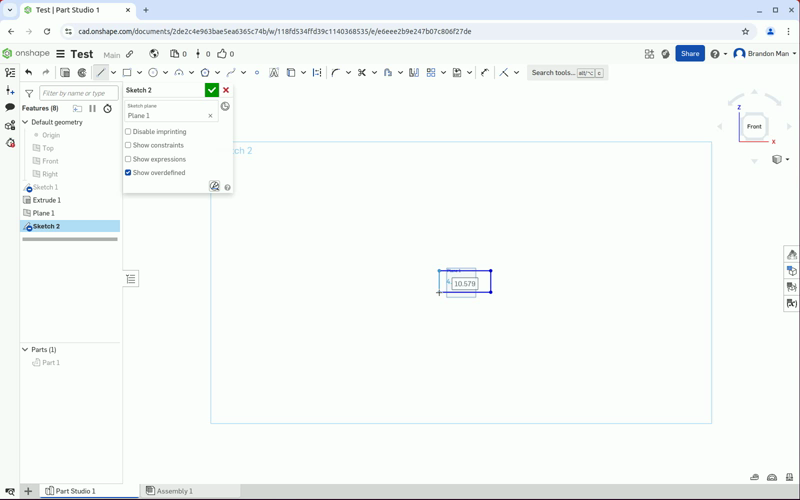
click(439, 292)
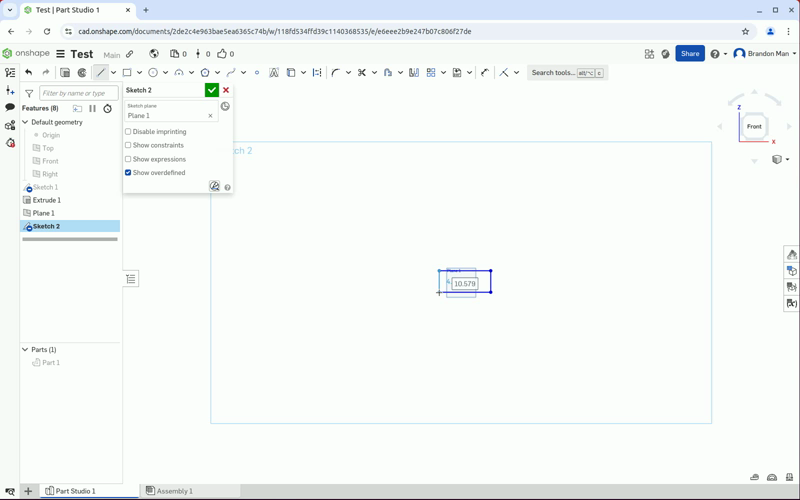
key(esc)
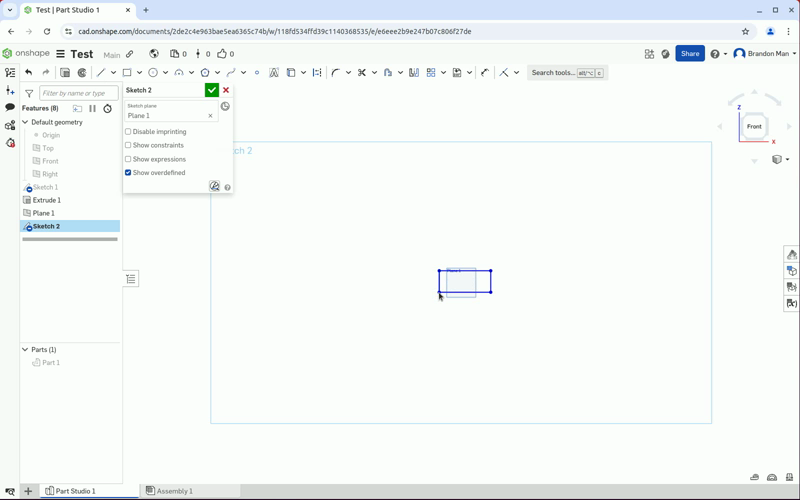
mouse_move(481, 276)
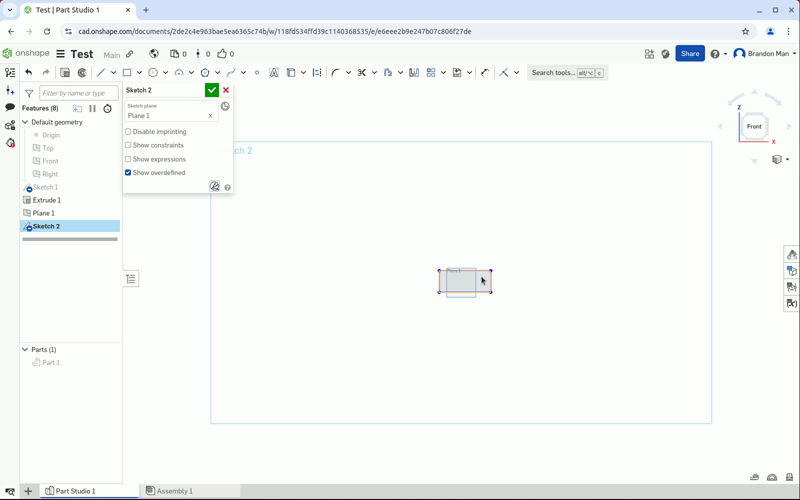
scroll(6)
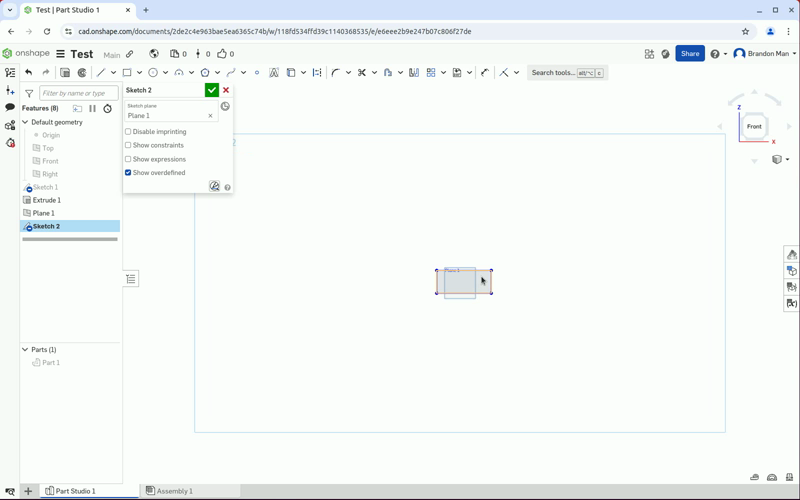
scroll(6)
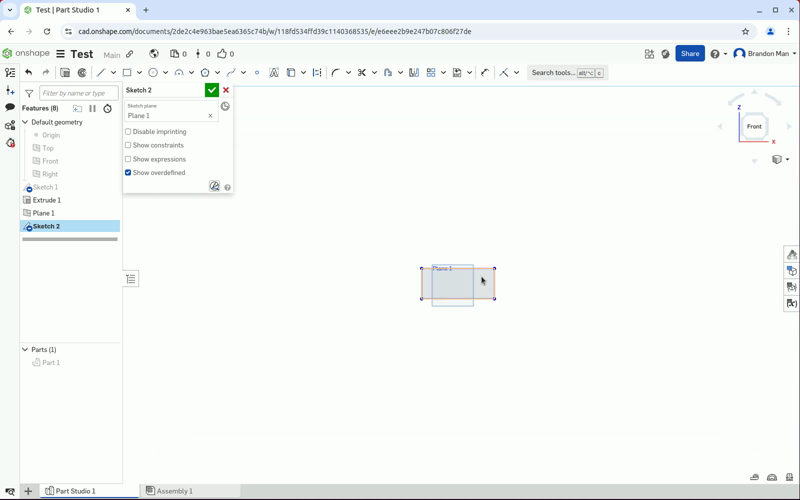
scroll(6)
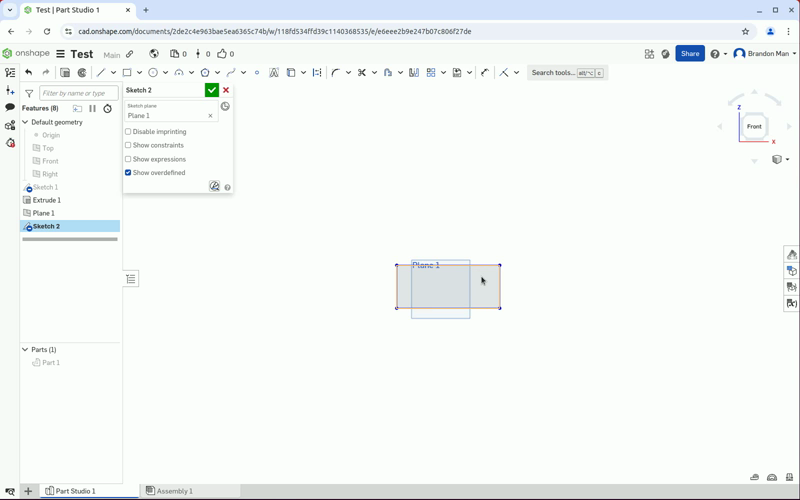
scroll(6)
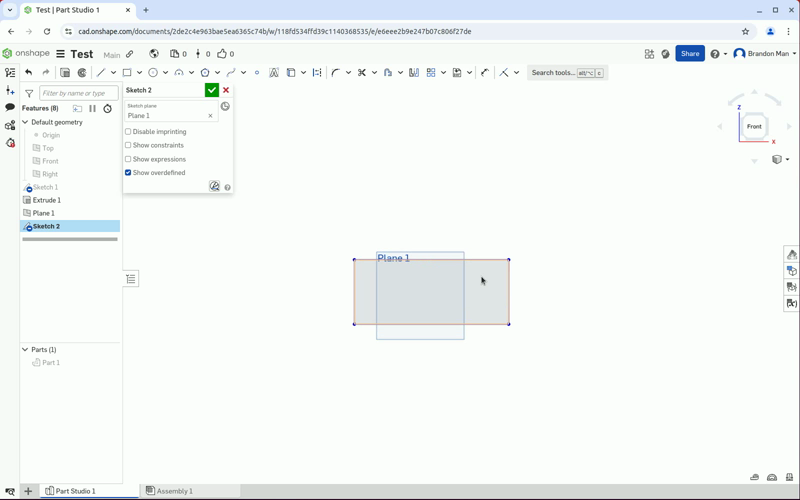
scroll(6)
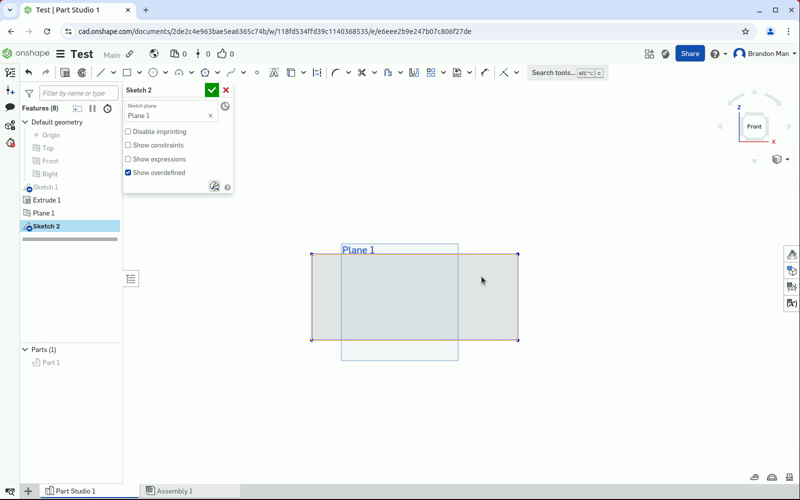
scroll(6)
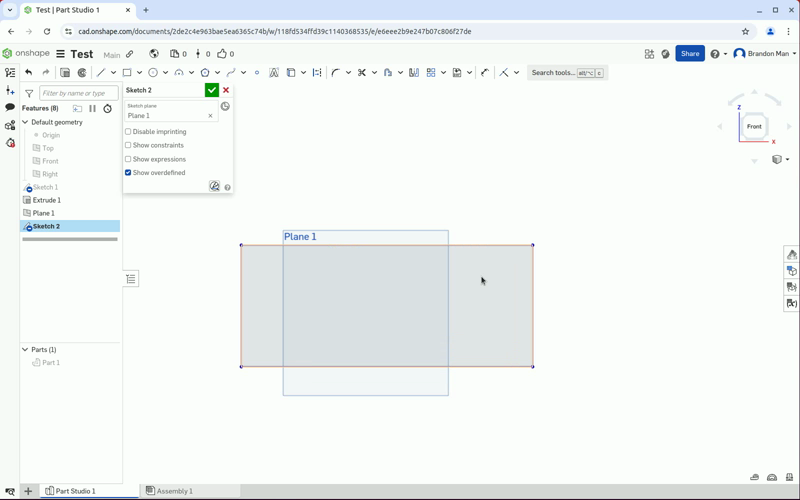
scroll(6)
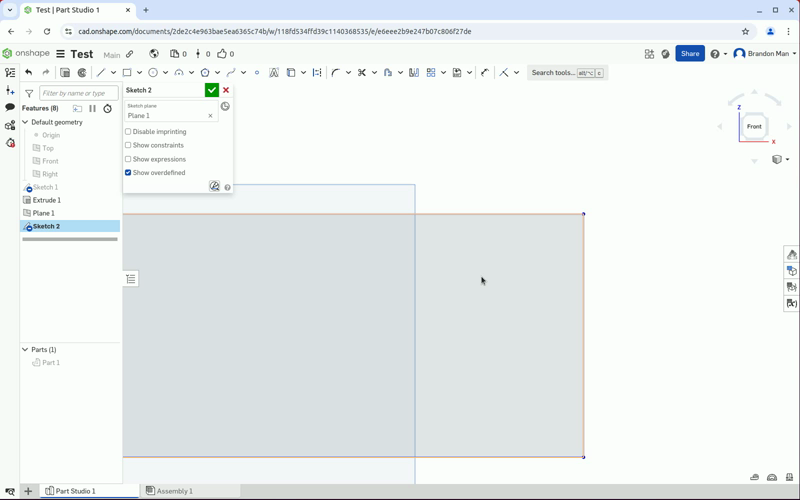
click(481, 276)
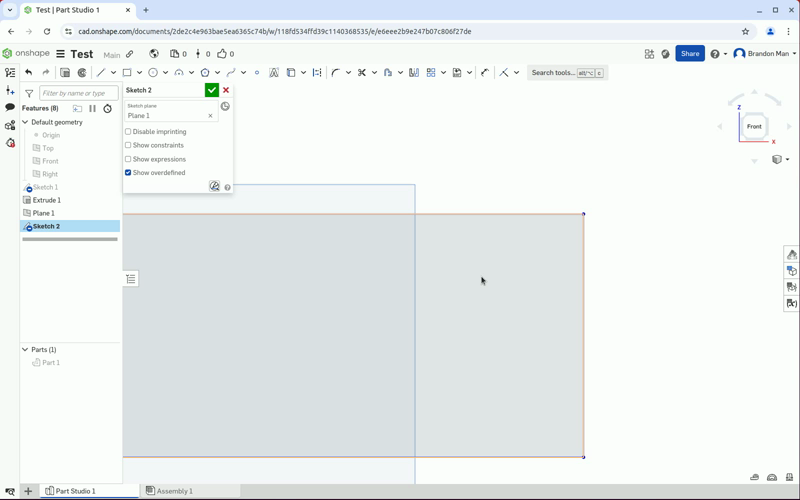
scroll(-6)
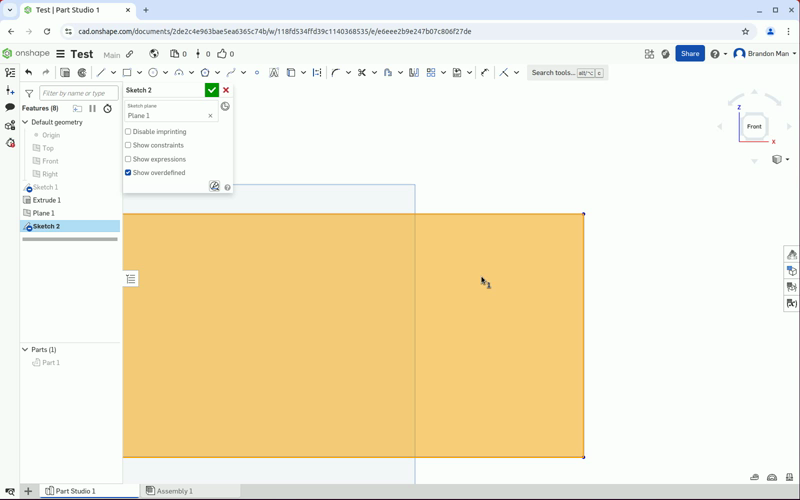
scroll(-6)
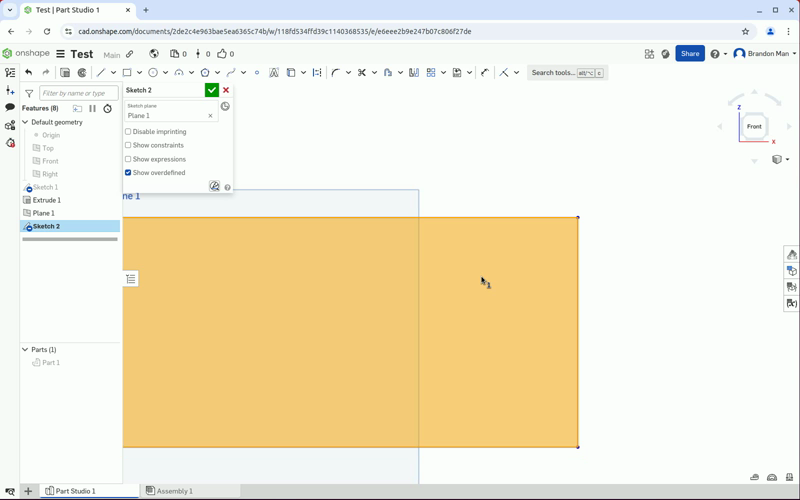
scroll(-6)
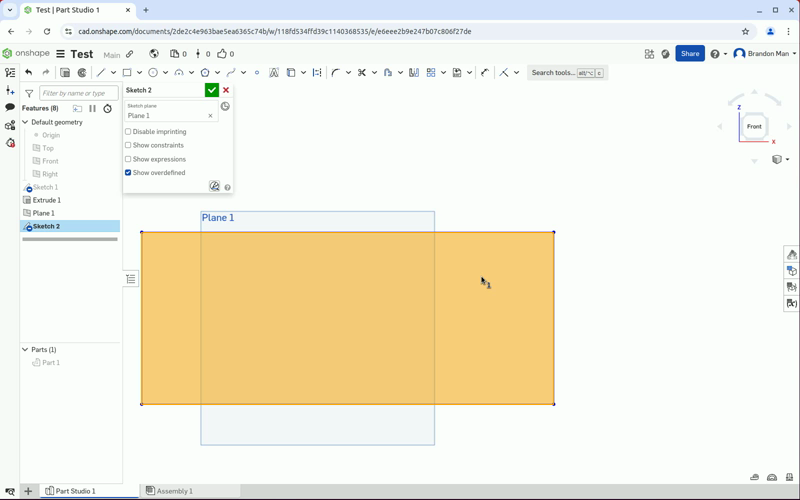
scroll(-6)
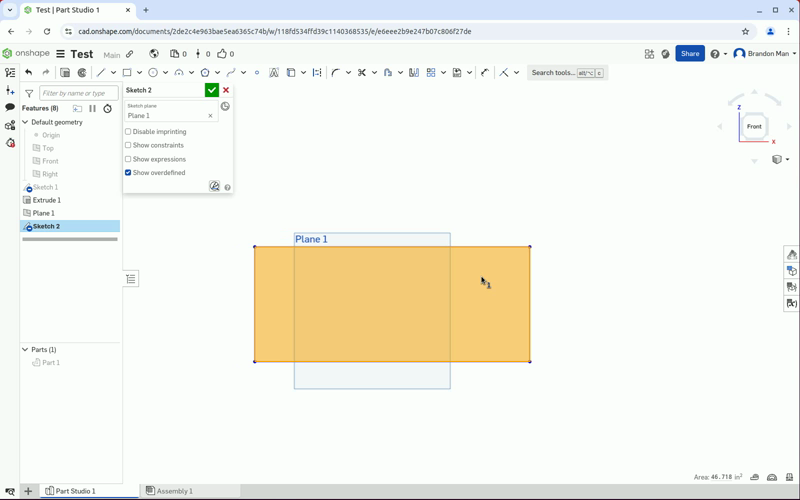
scroll(-6)
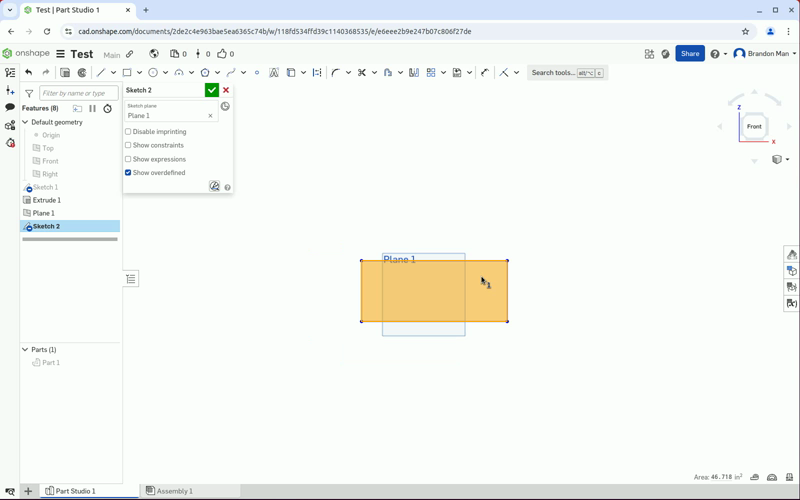
scroll(-6)
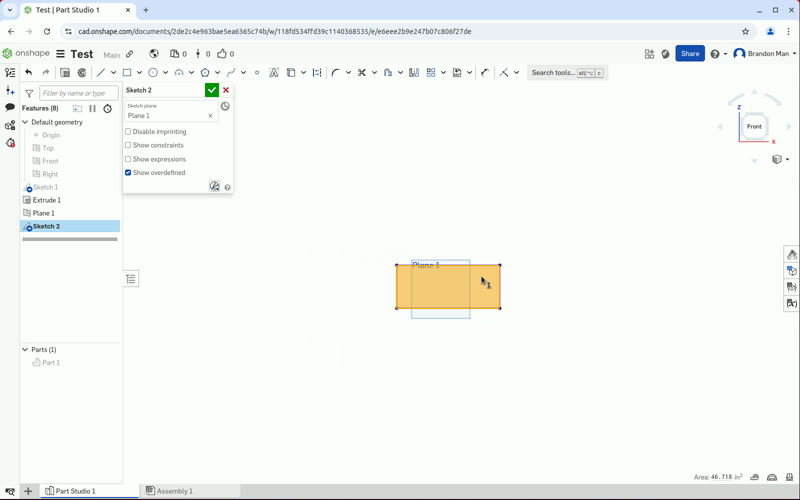
scroll(-6)
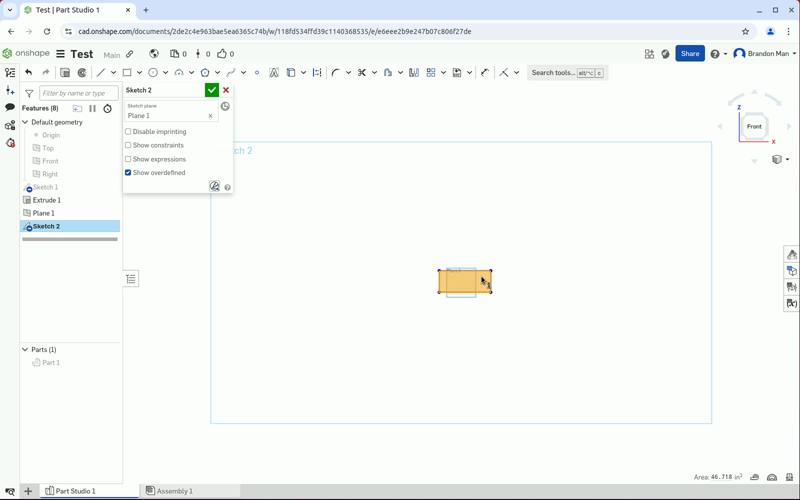
mouse_move(73, 352)
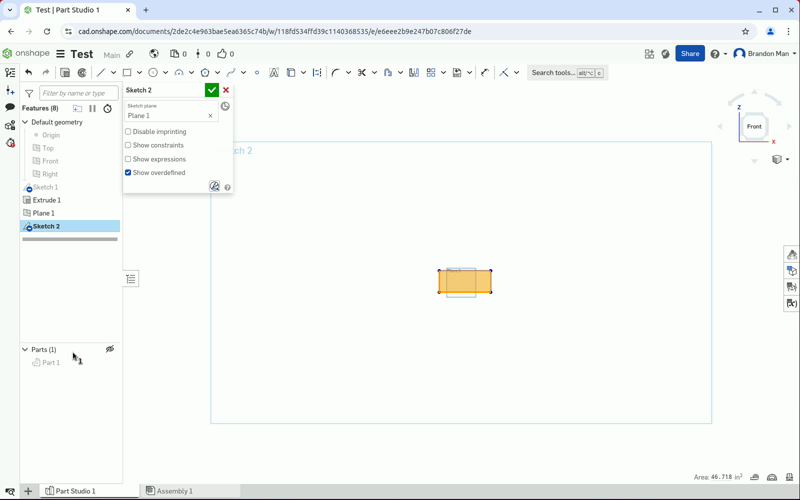
key(shift+y)
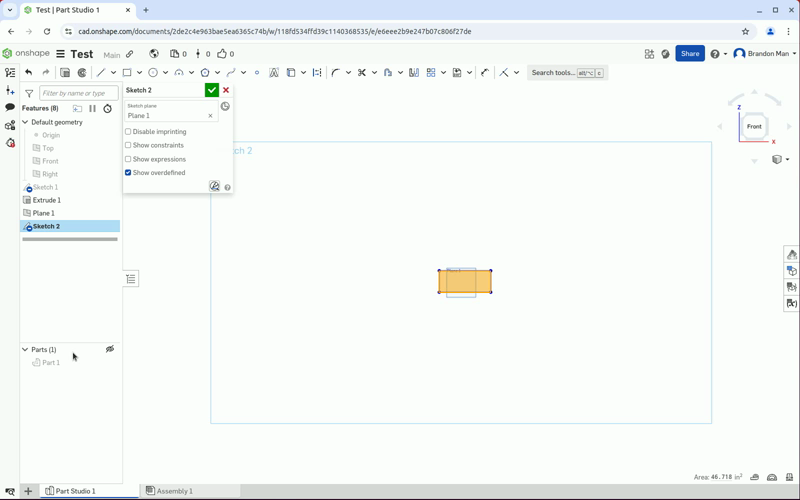
key(shift+e)
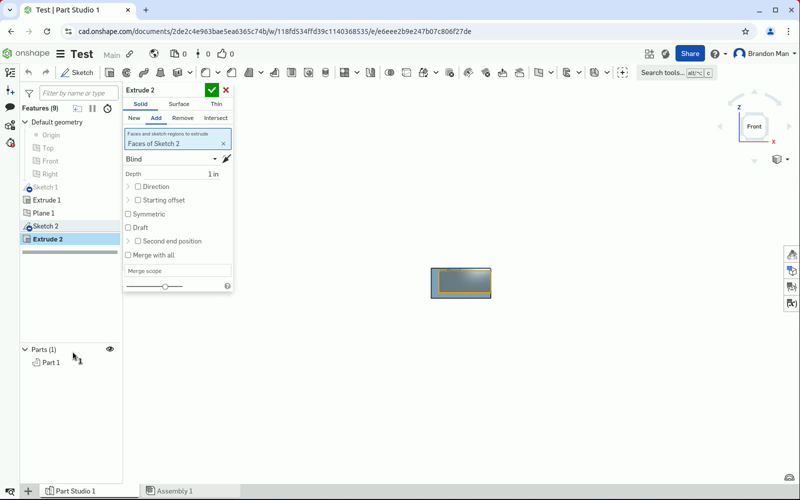
mouse_move(143, 106)
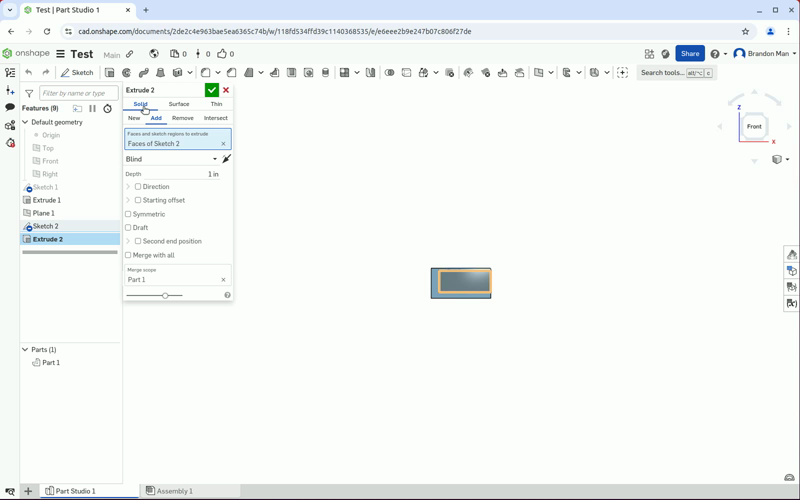
click(143, 106)
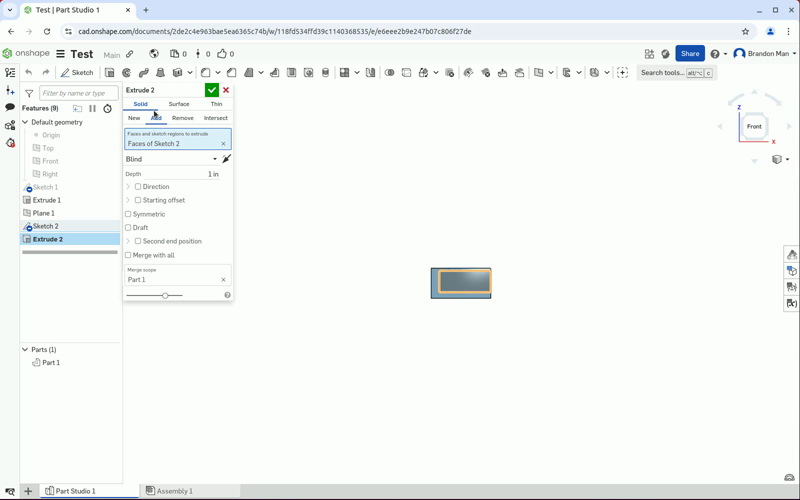
mouse_move(186, 120)
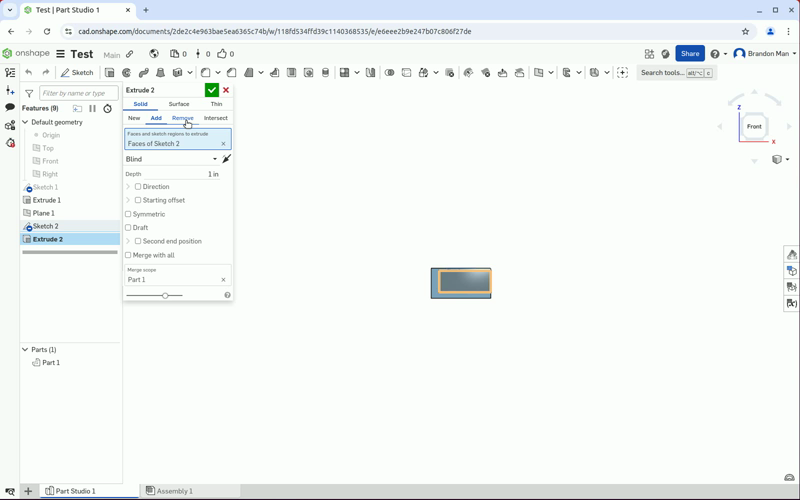
click(186, 120)
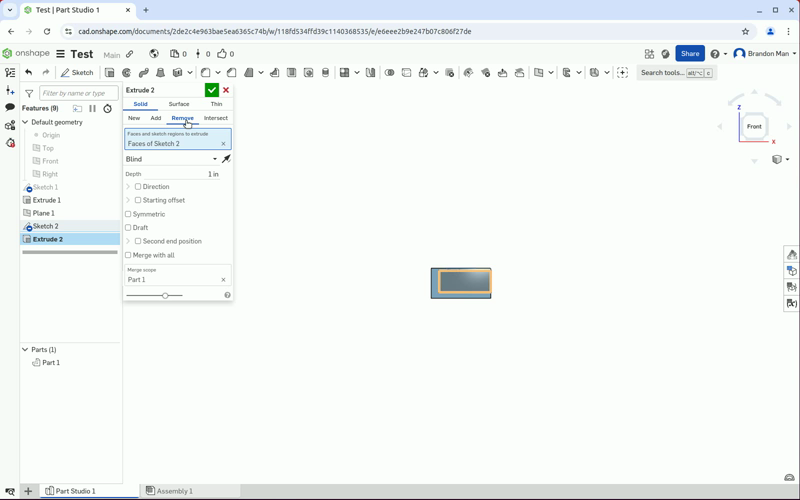
key(tab, 4)
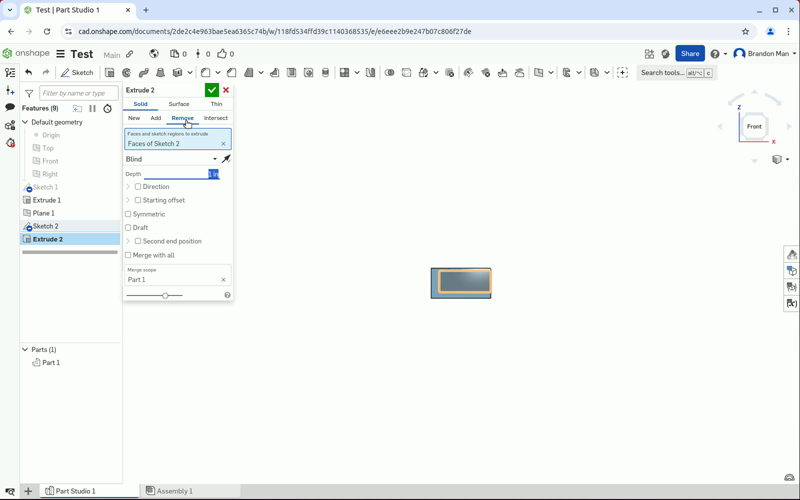
text(8.184)
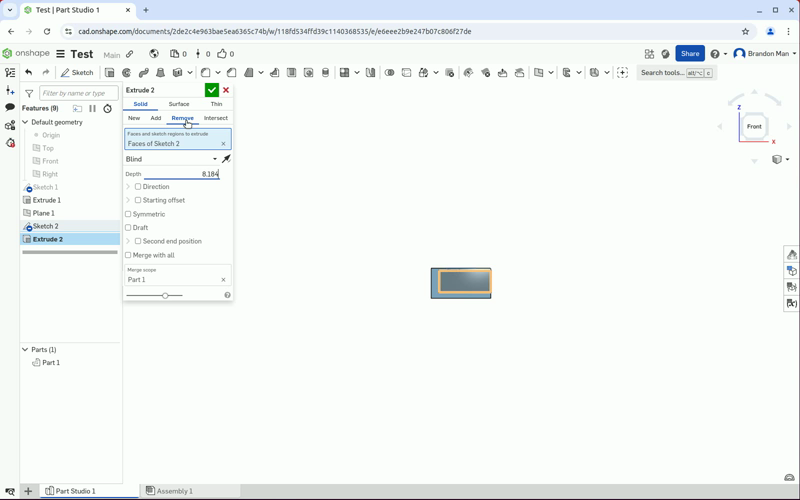
key(tab, 3)
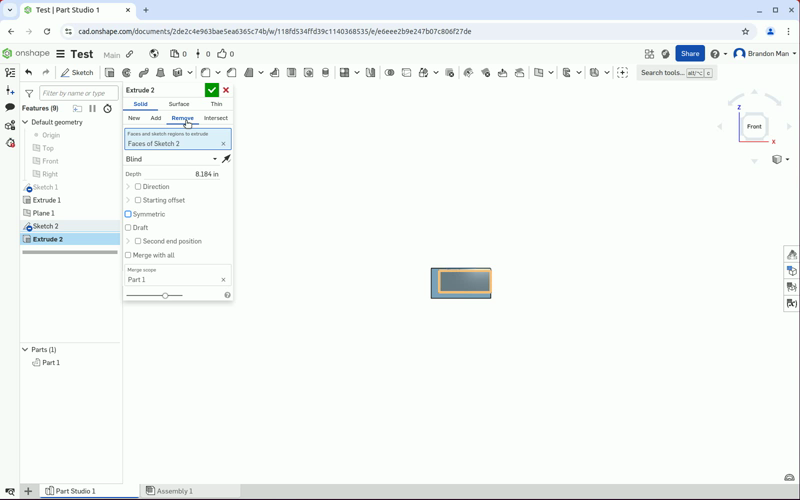
key(space)
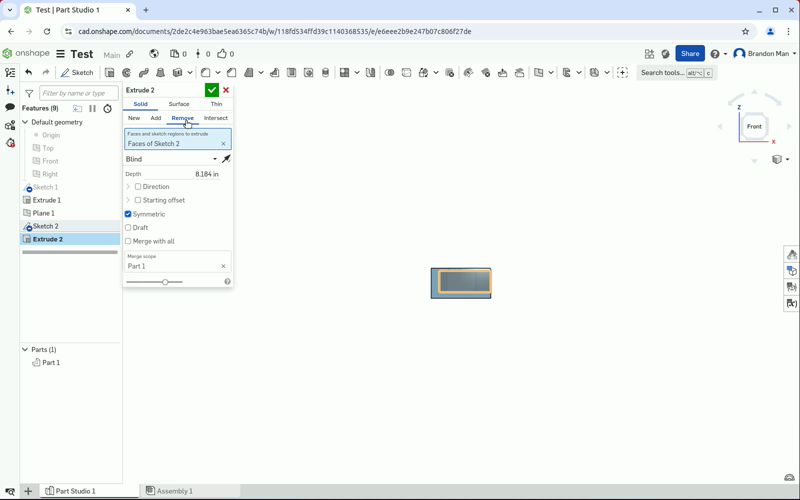
key(tab, 2)
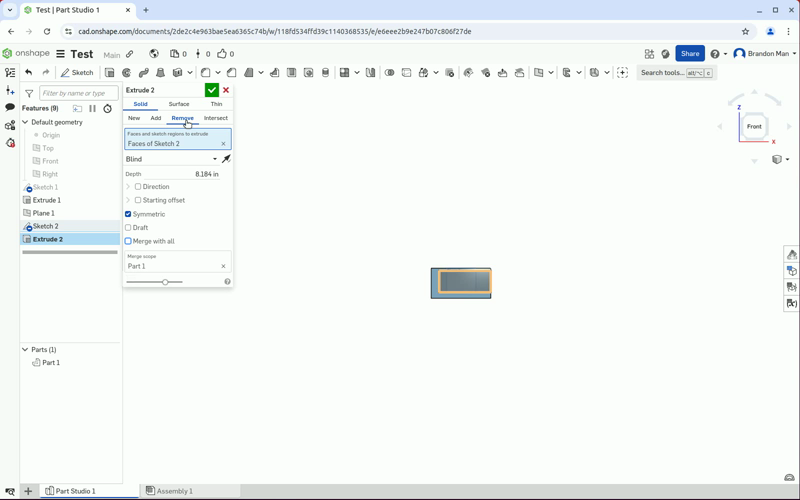
key(space)
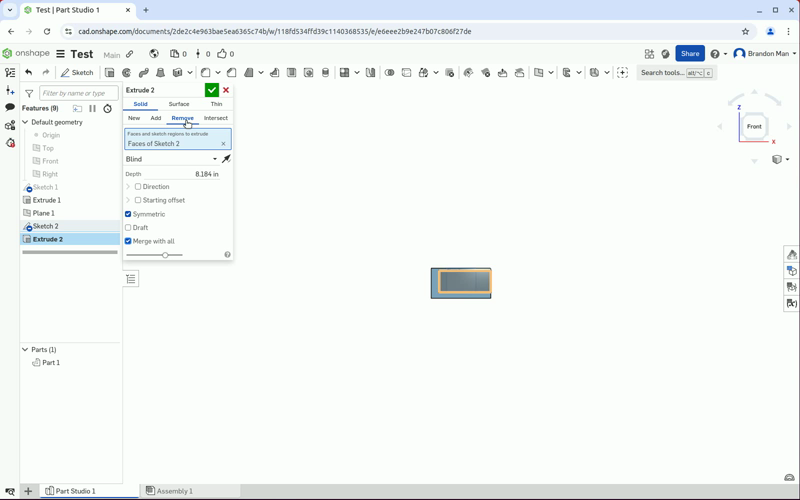
key(enter)
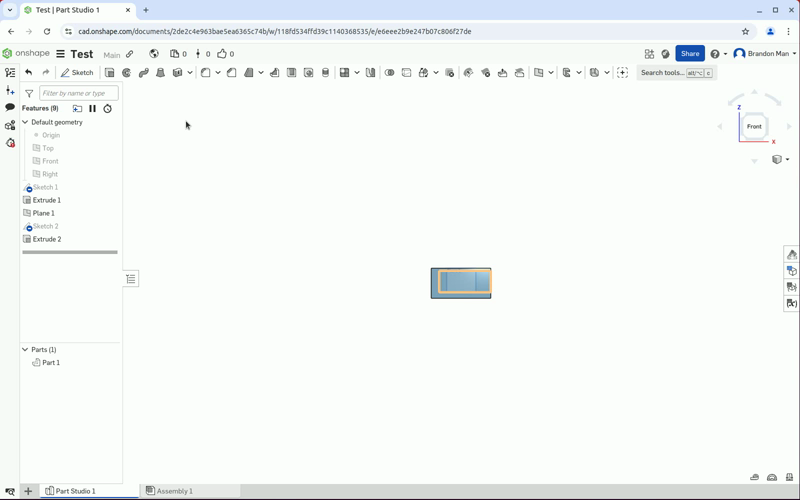
key(shift+h)
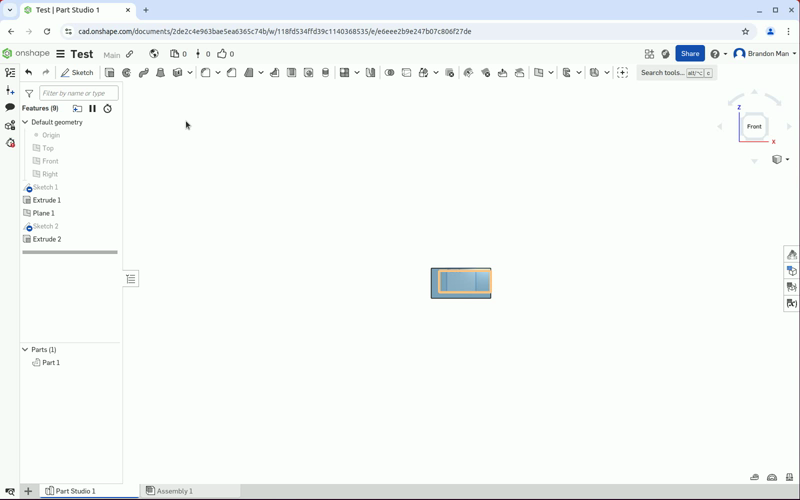
key(shift+h)
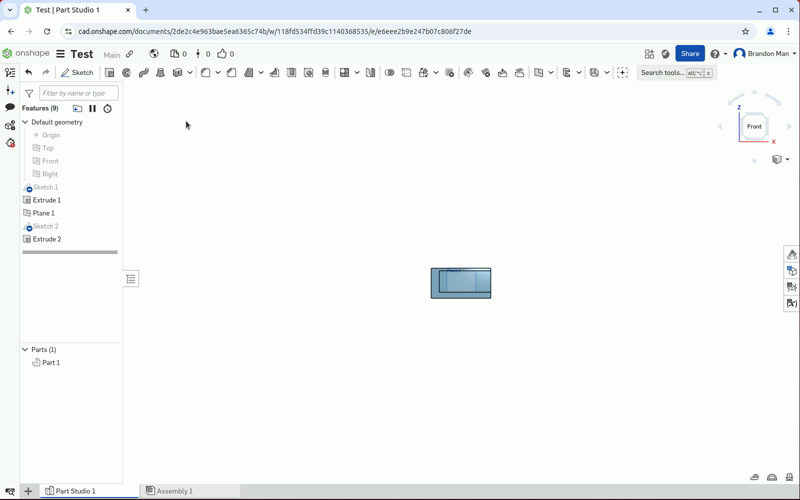
mouse_move(73, 189)
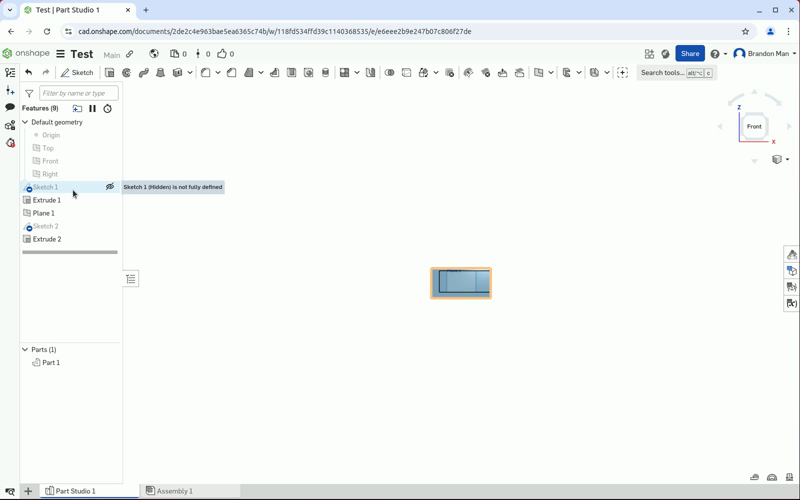
click(73, 189)
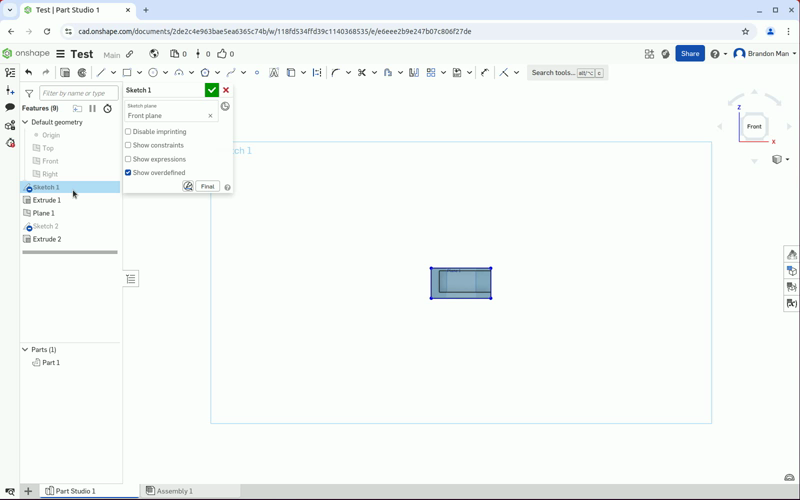
mouse_move(229, 92)
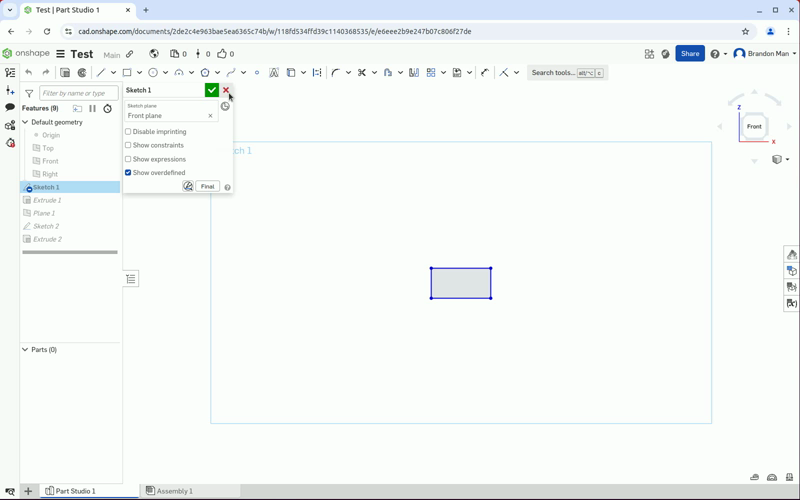
click(229, 92)
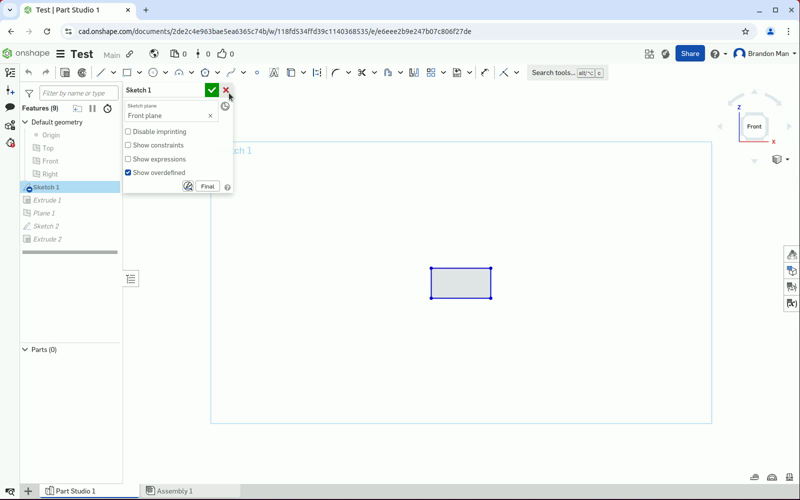
key(shift+s)
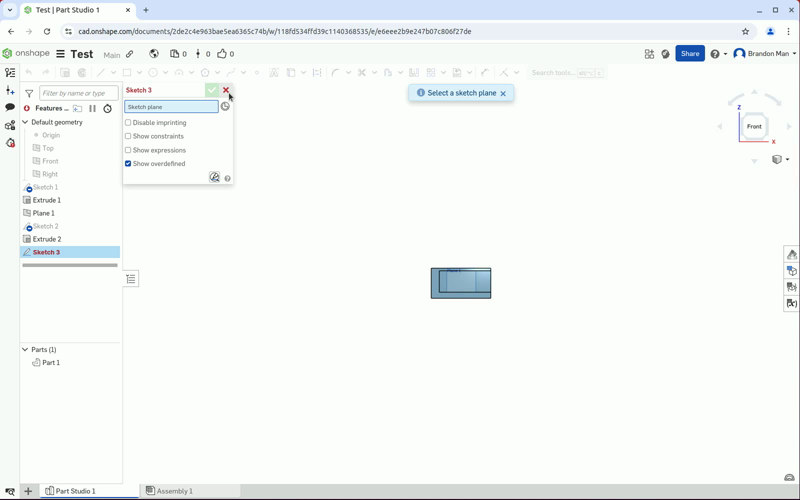
mouse_move(73, 215)
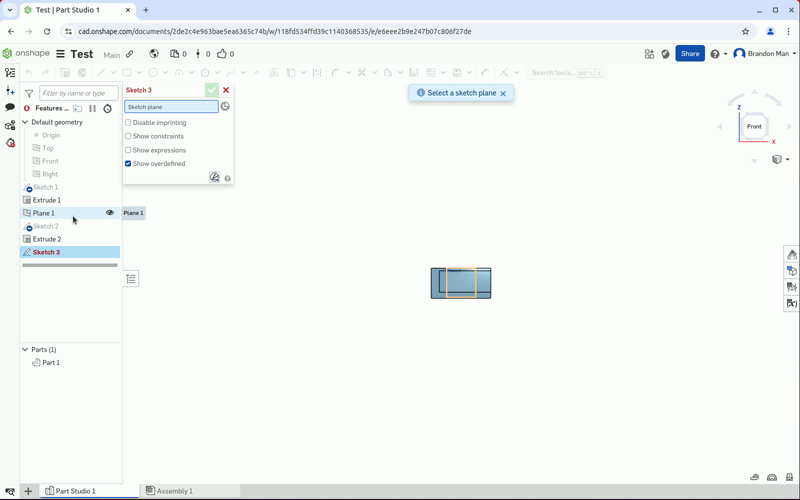
click(73, 215)
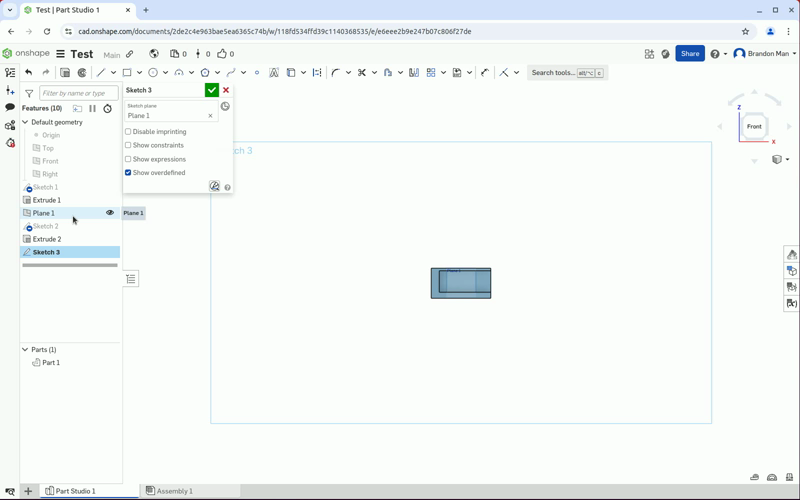
mouse_move(73, 352)
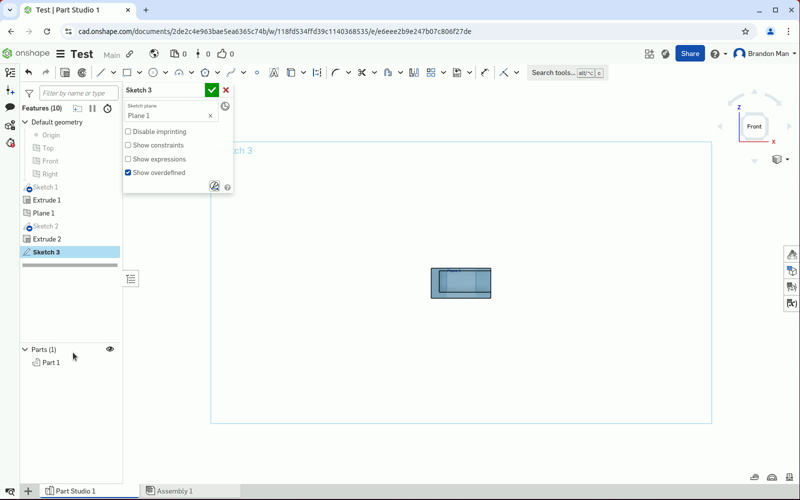
key(y)
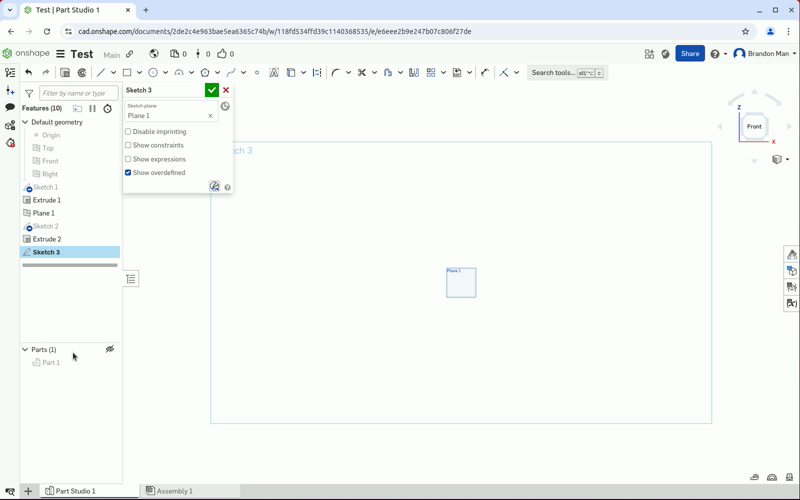
key(c)
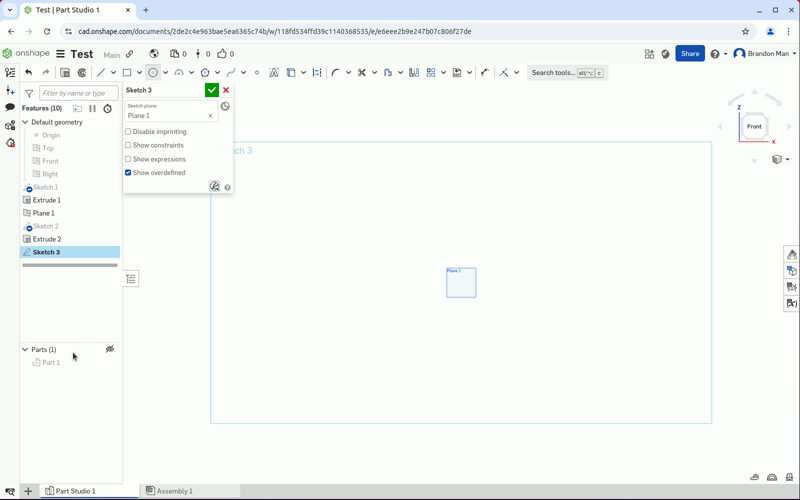
key_down(shift)
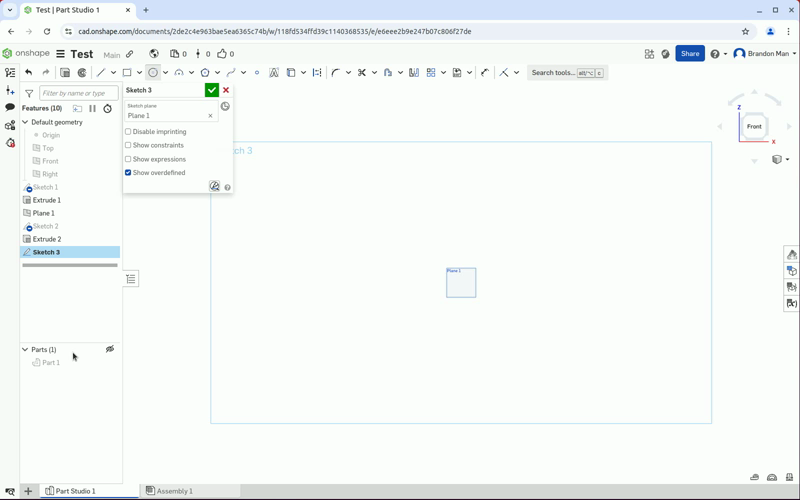
mouse_move(434, 280)
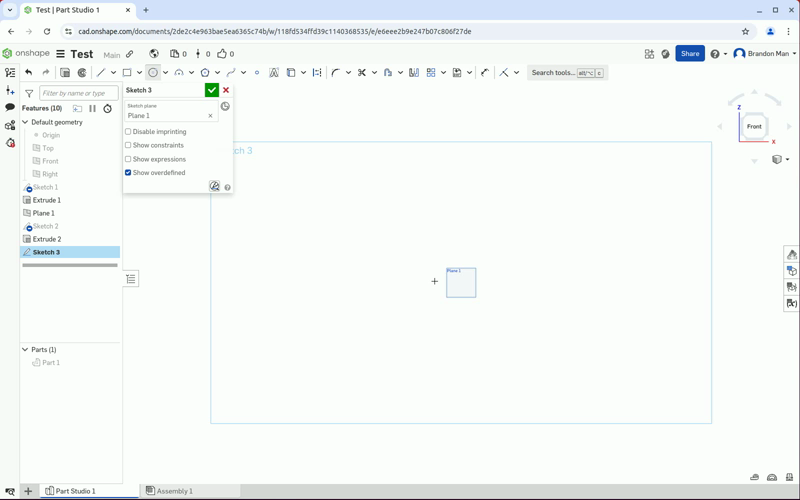
click(434, 280)
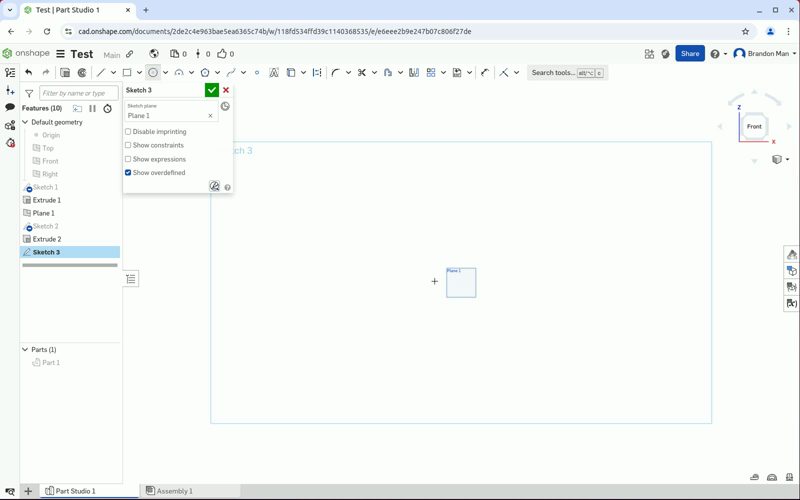
key_up(shift)
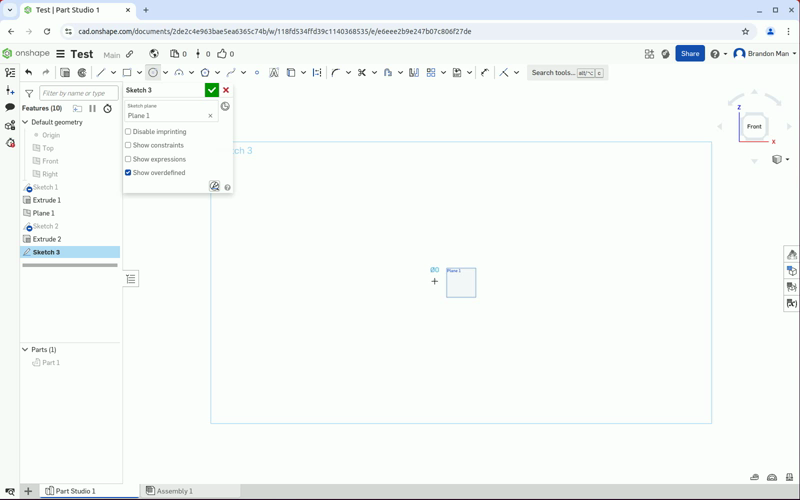
mouse_move(438, 280)
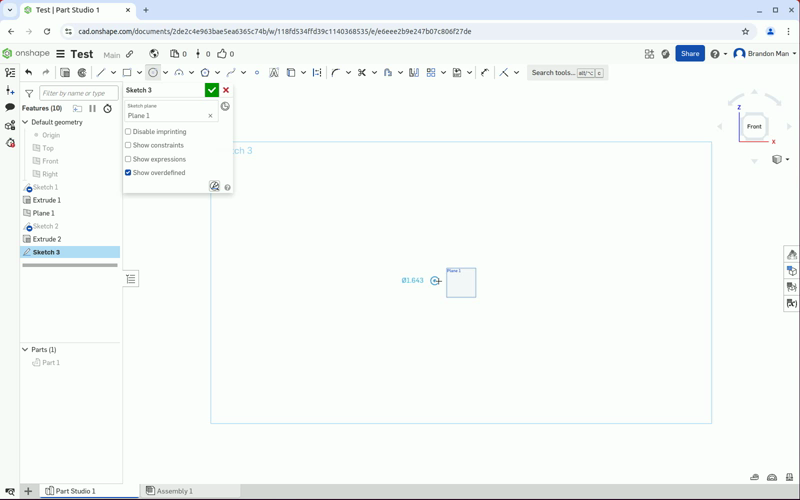
click(438, 280)
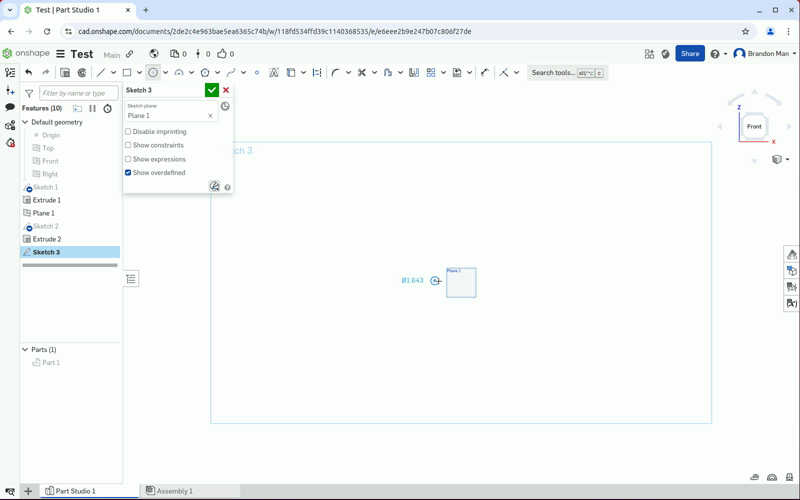
key(esc)
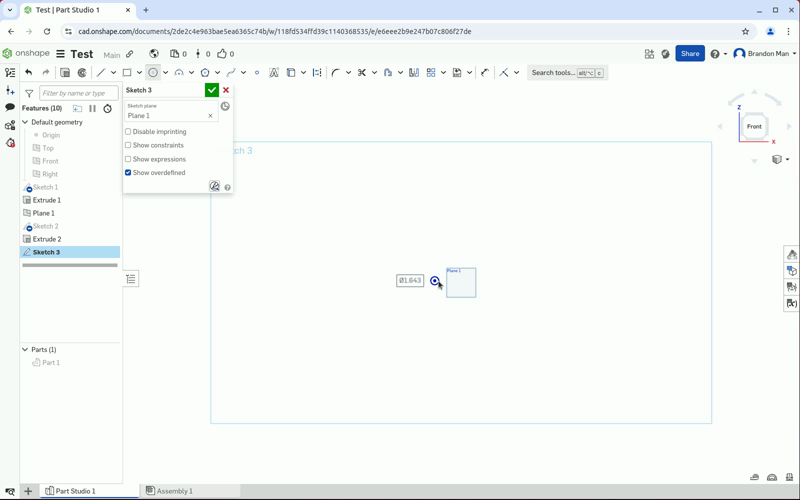
mouse_move(437, 280)
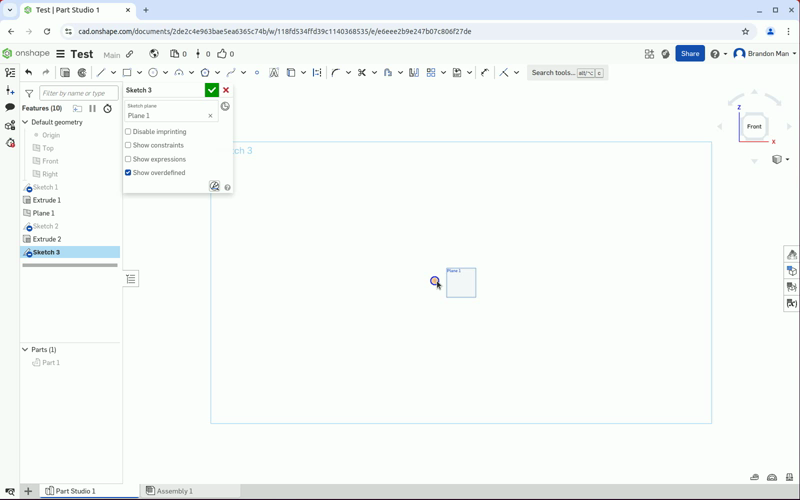
scroll(6)
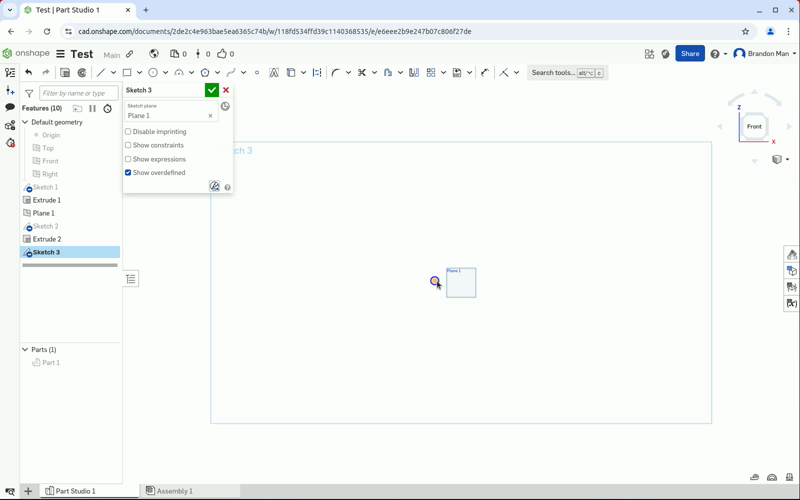
scroll(6)
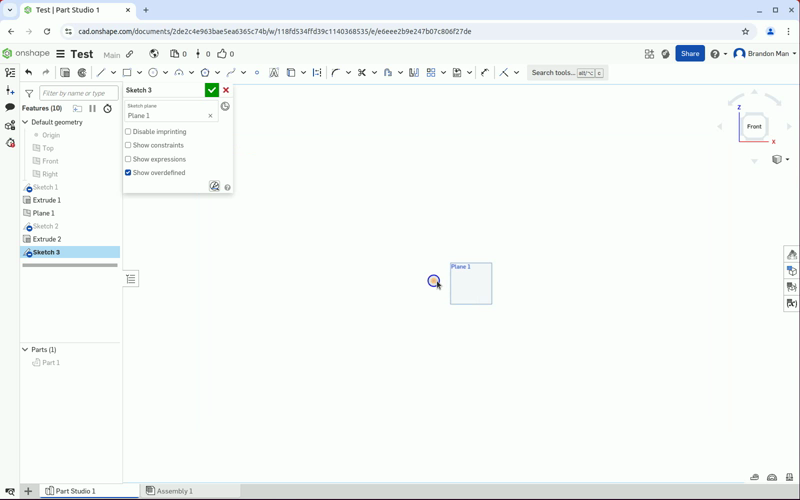
scroll(6)
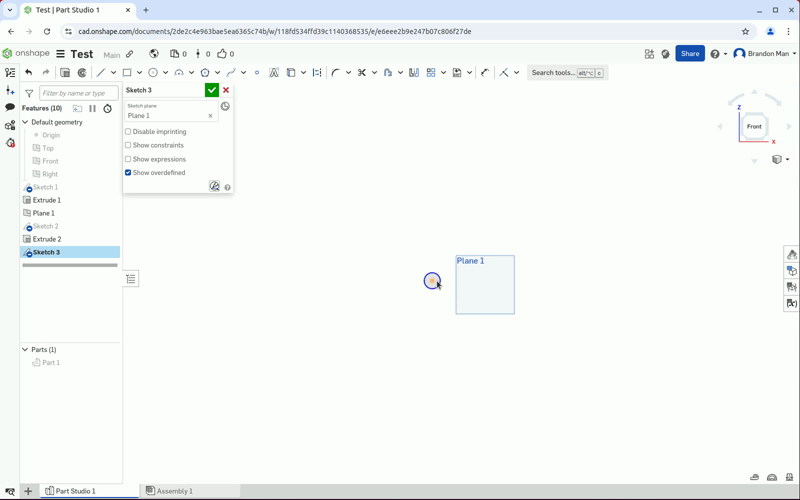
scroll(6)
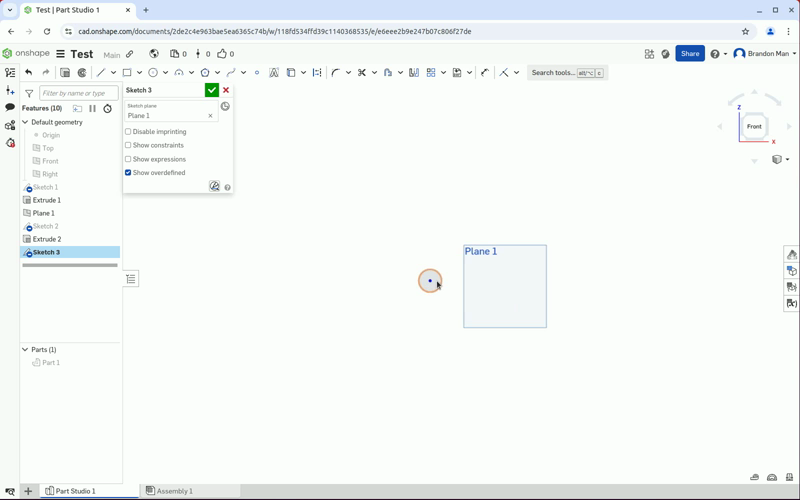
scroll(6)
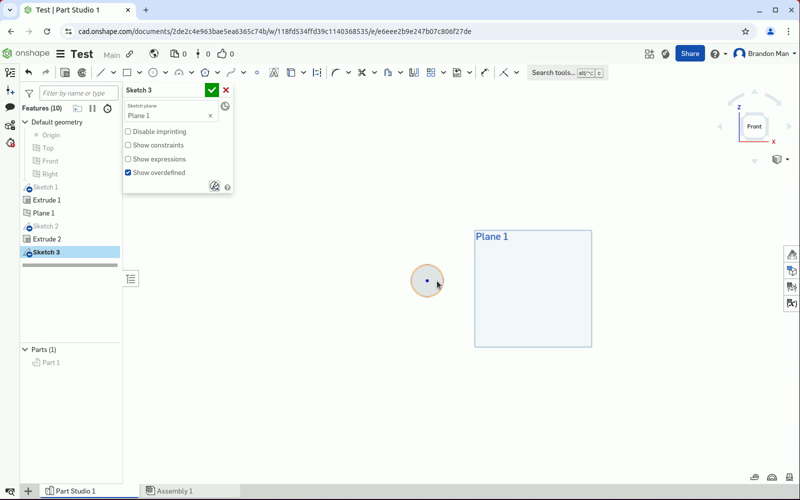
scroll(6)
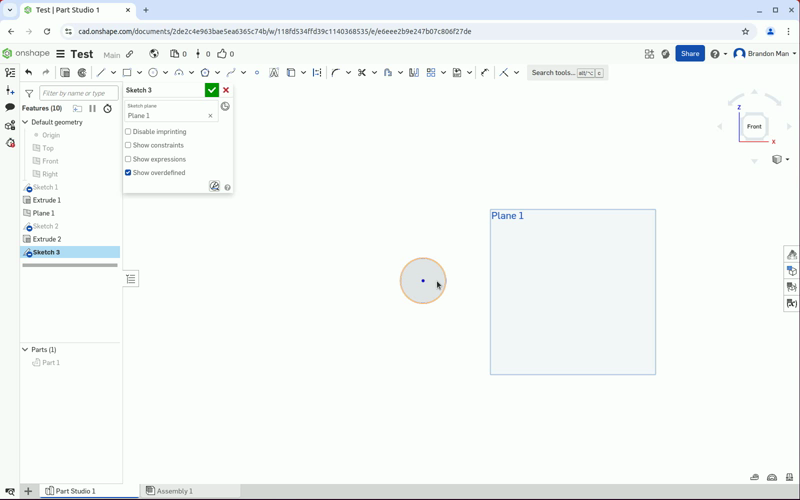
scroll(6)
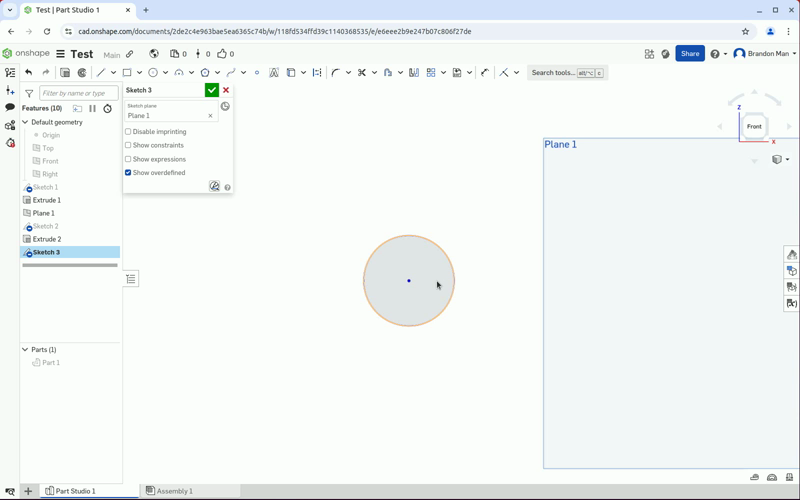
click(437, 280)
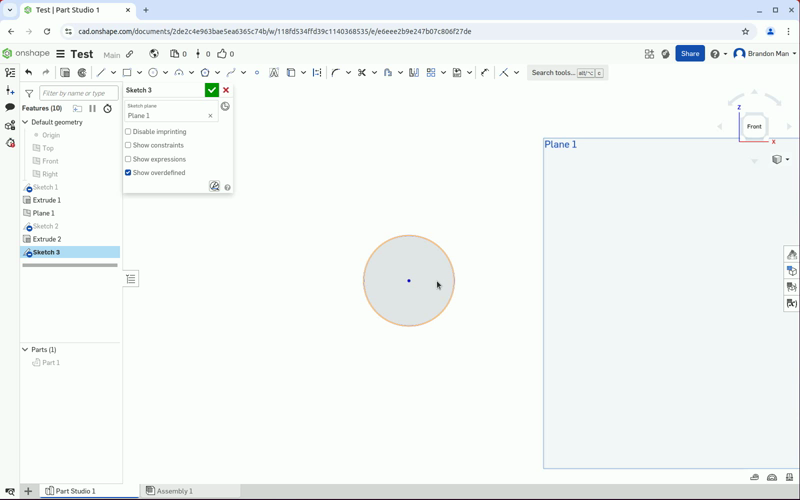
scroll(-6)
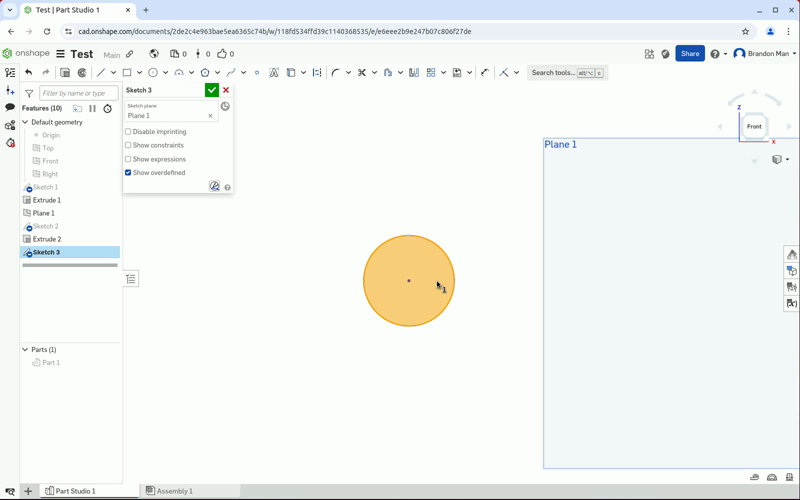
scroll(-6)
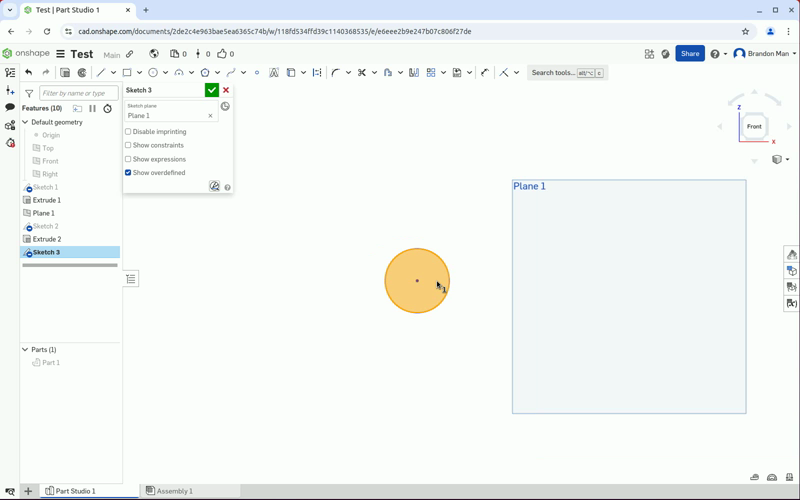
scroll(-6)
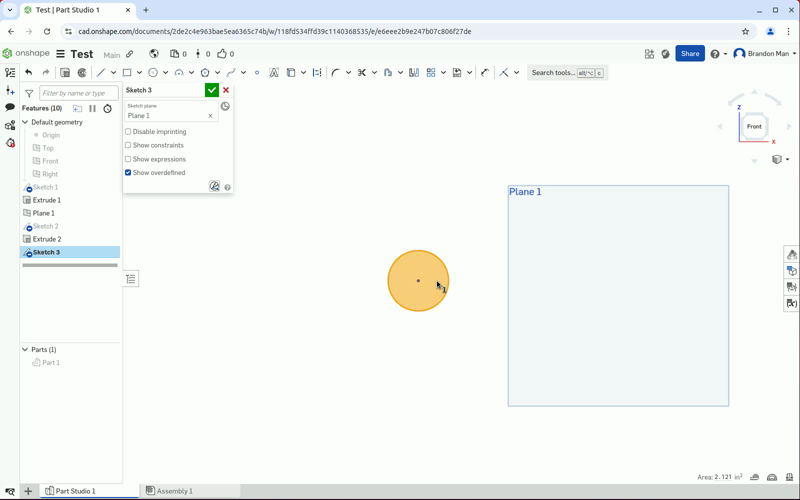
scroll(-6)
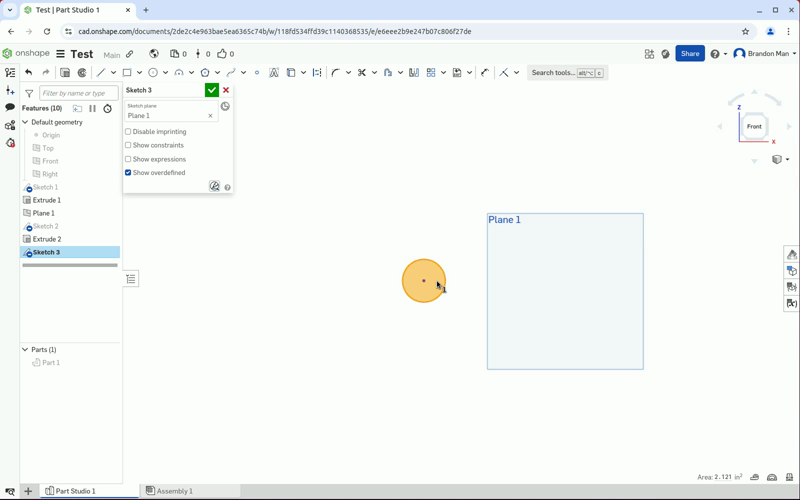
scroll(-6)
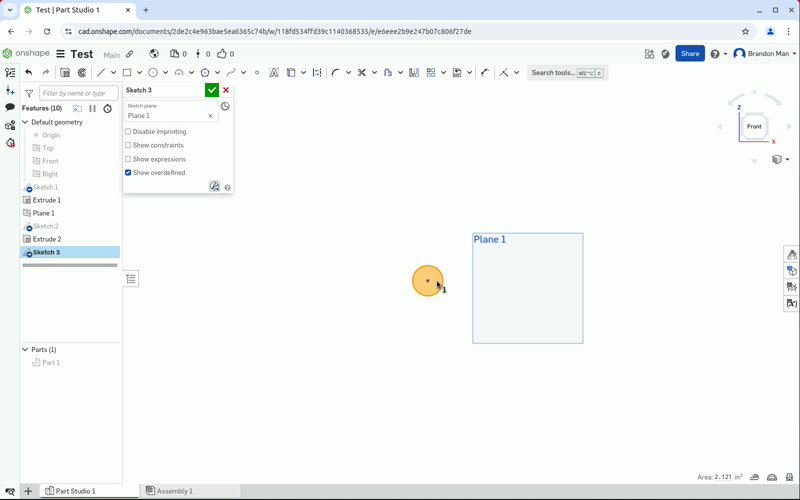
scroll(-6)
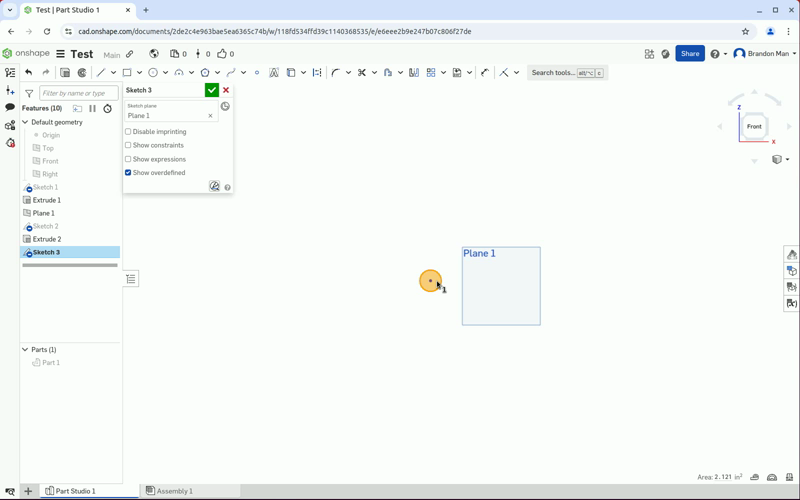
scroll(-6)
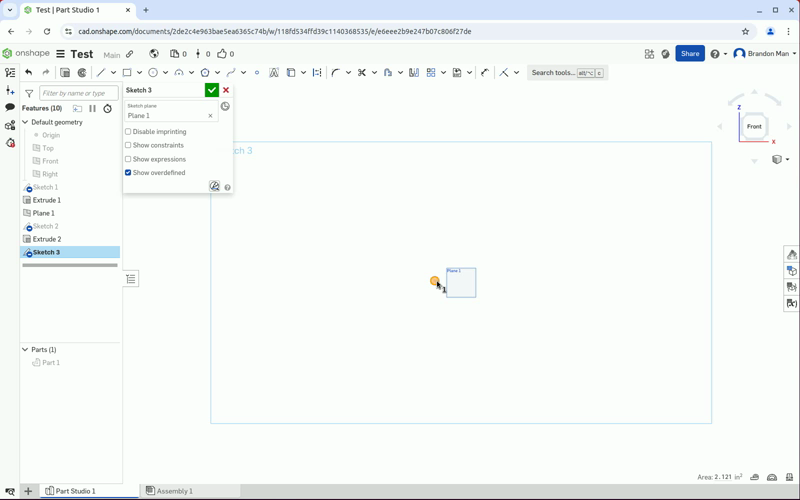
mouse_move(73, 352)
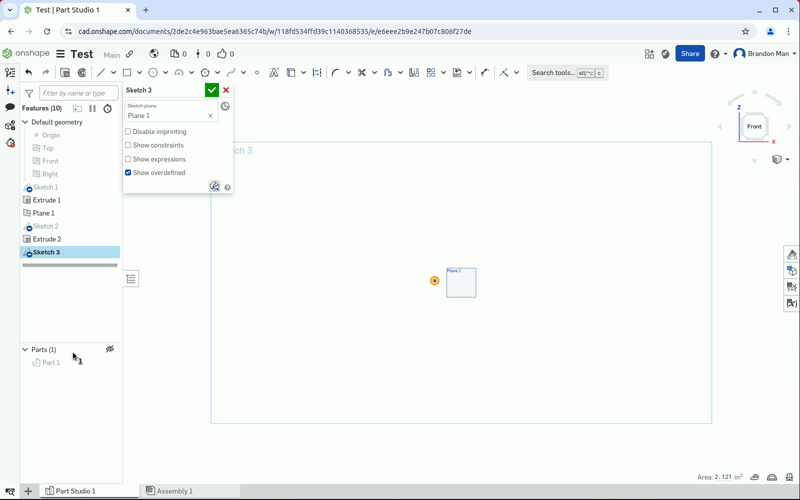
key(shift+y)
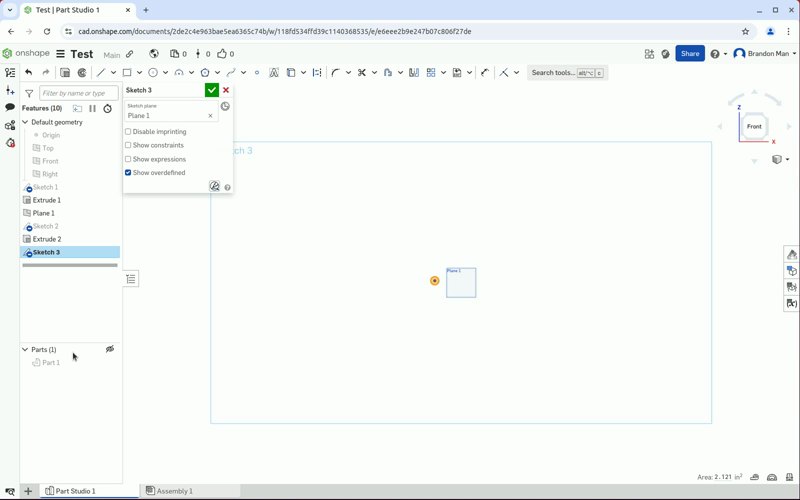
key(shift+e)
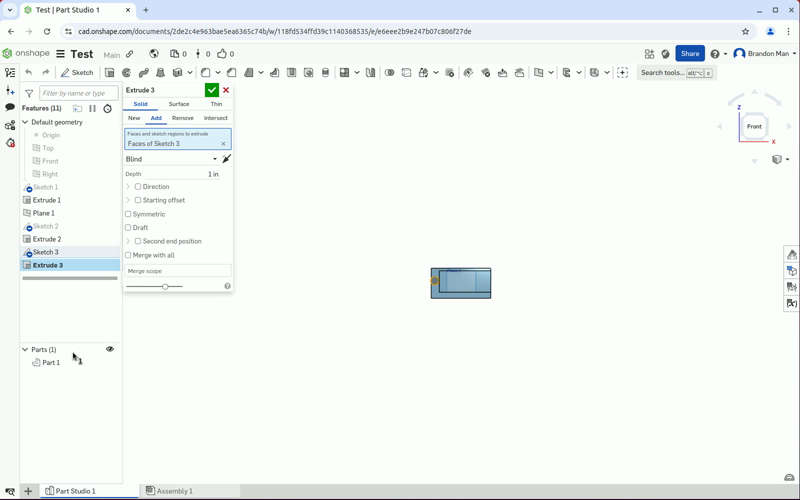
mouse_move(143, 106)
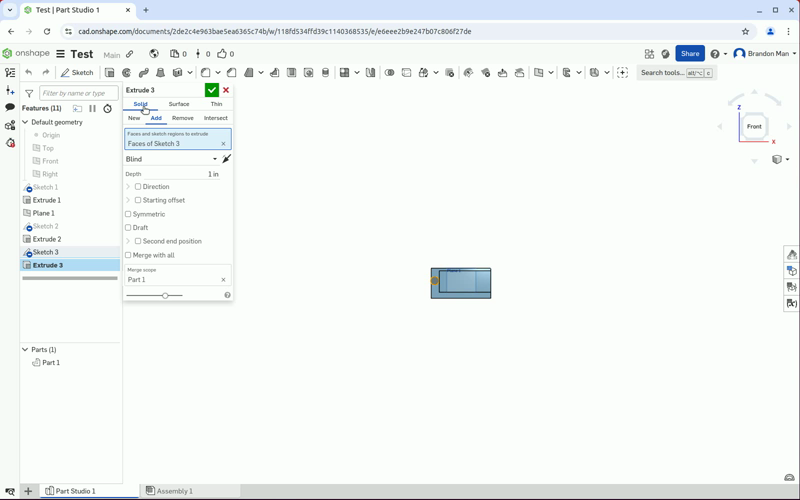
click(143, 106)
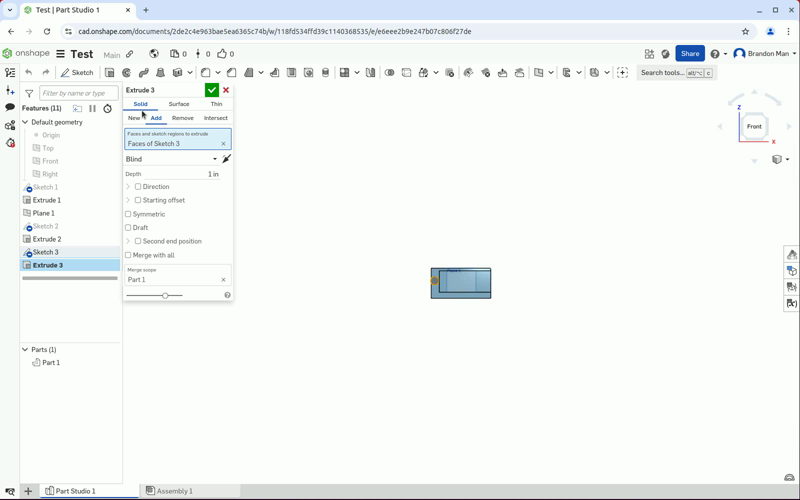
mouse_move(137, 120)
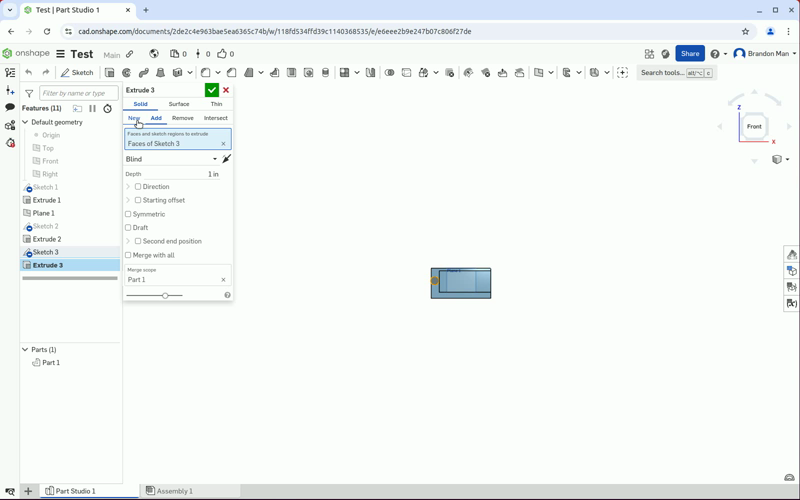
click(137, 120)
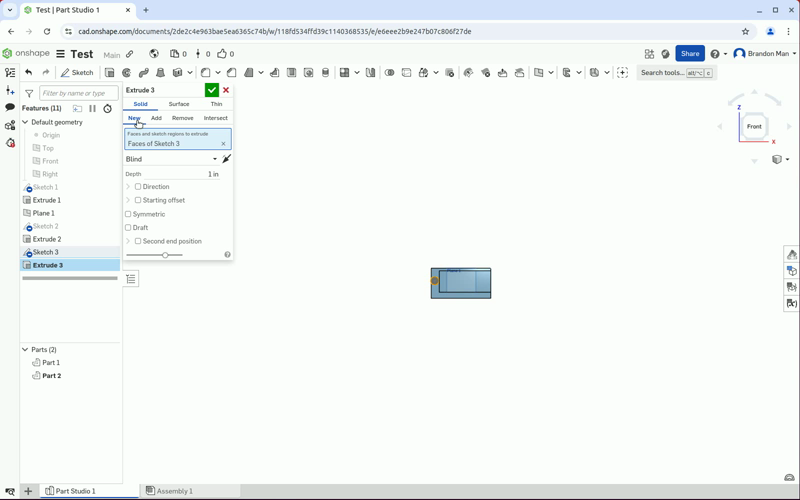
key(tab, 4)
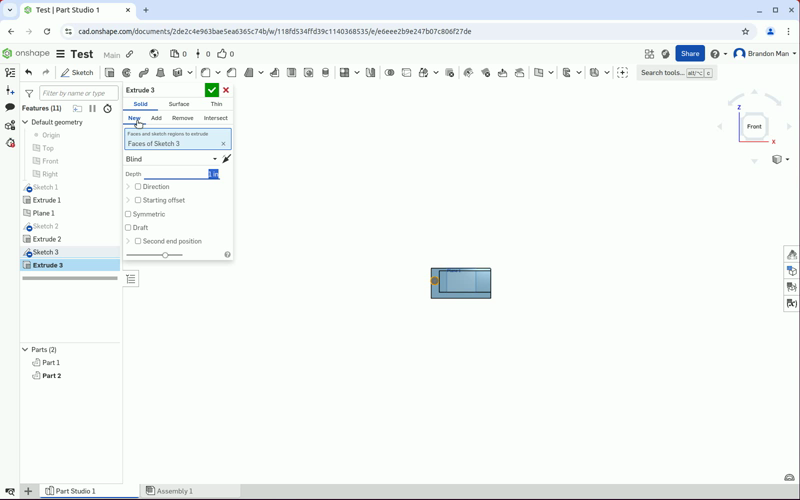
text(18.053)
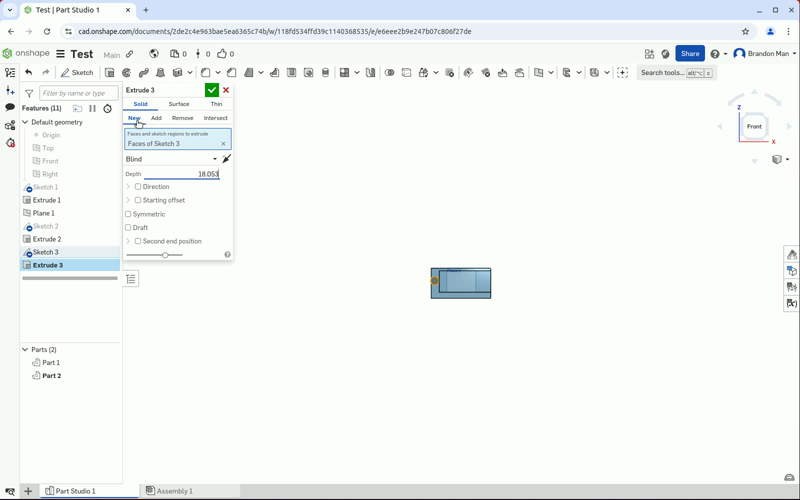
key(enter)
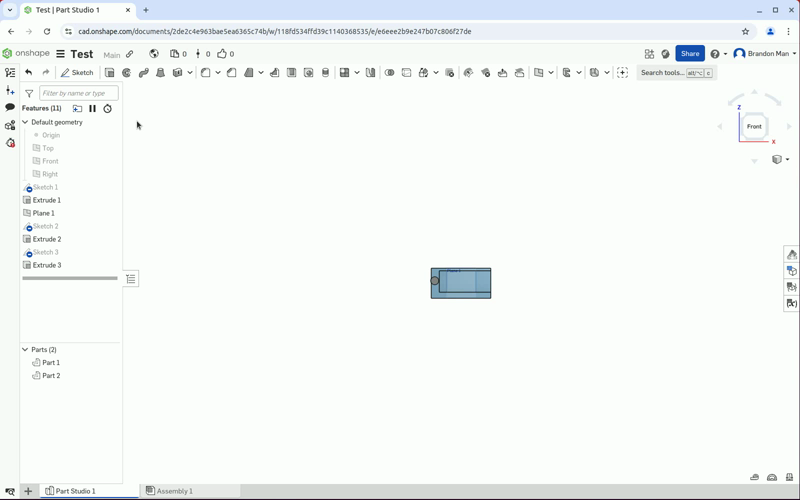
key(shift+h)
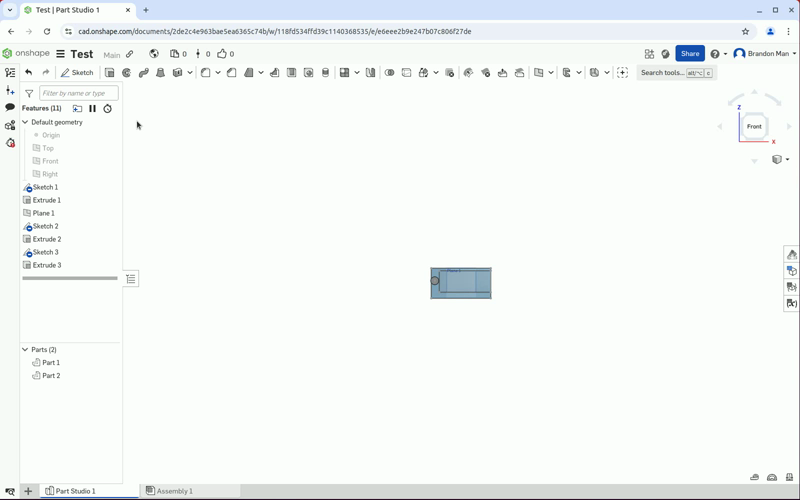
key(shift+h)
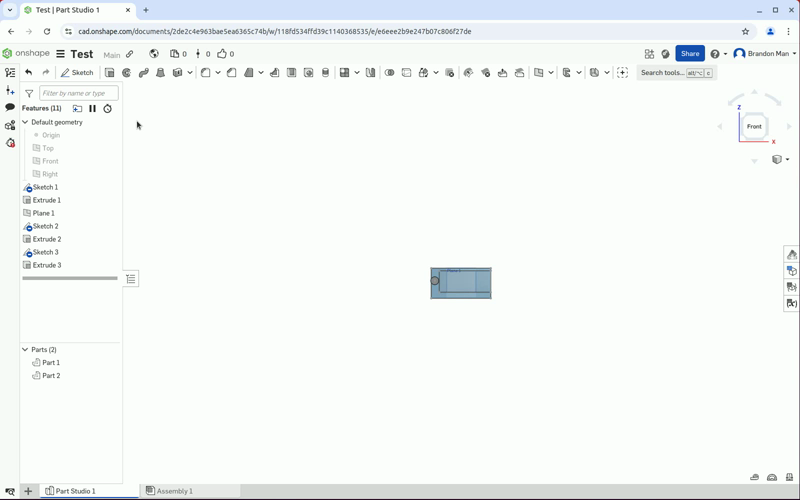
key(shift+7)
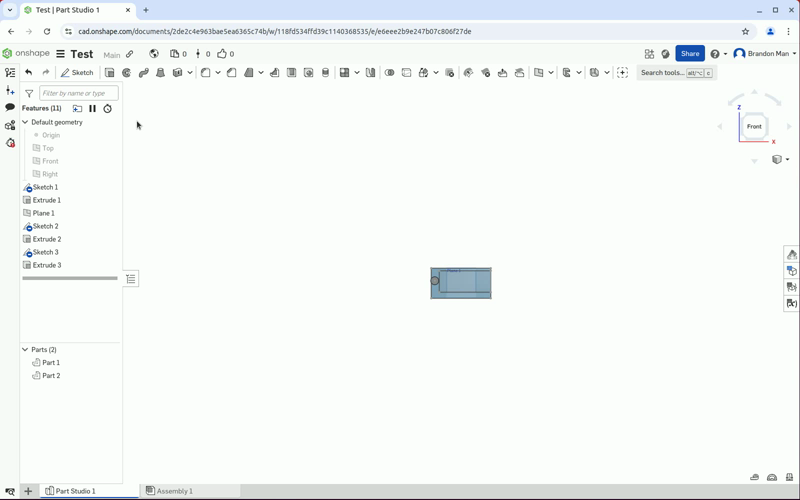
key(left, 2)
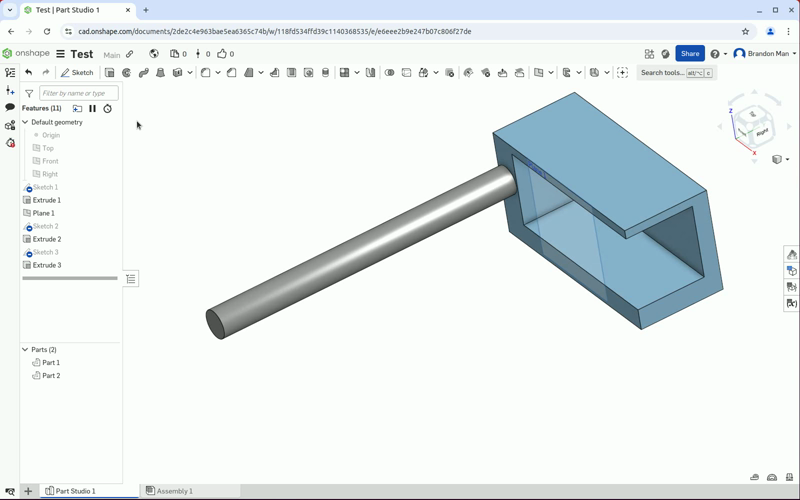
key(down, 2)
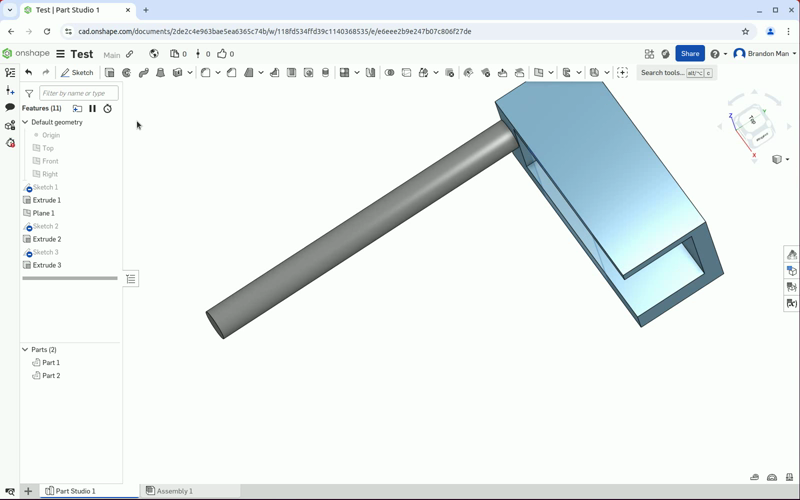
key(up, 2)
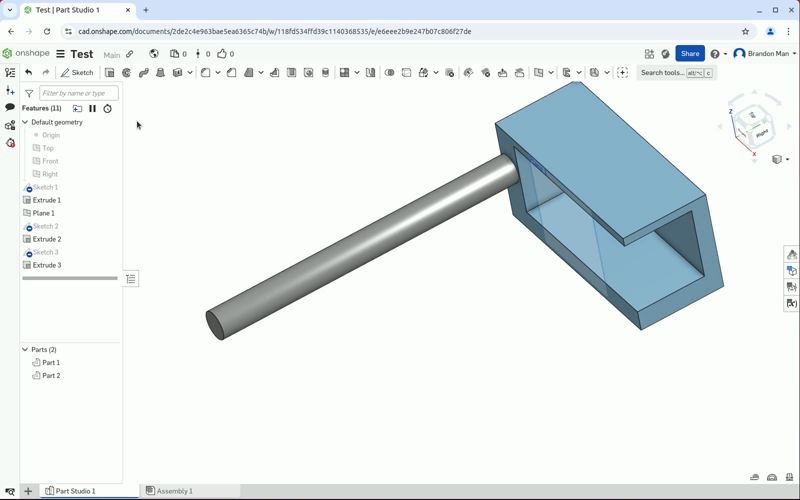
key(right, 2)
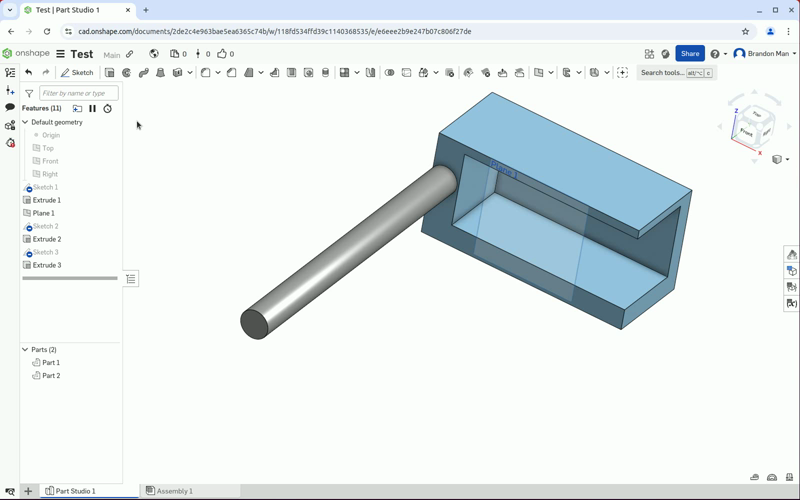
mouse_move(73, 189)
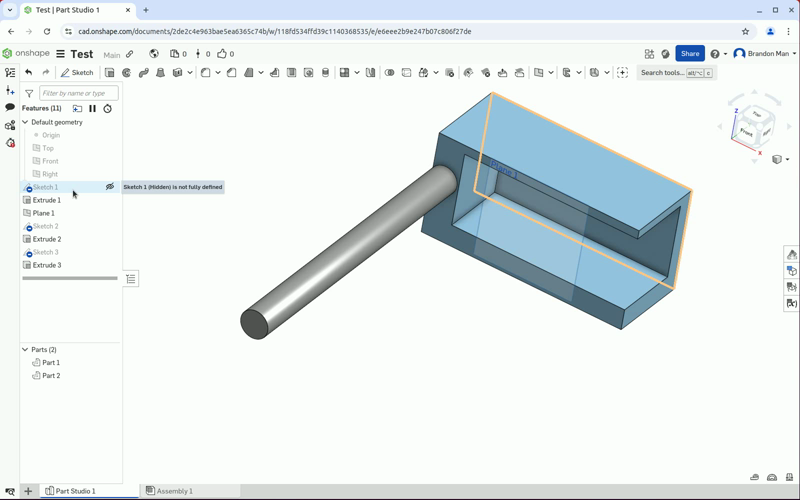
click(73, 189)